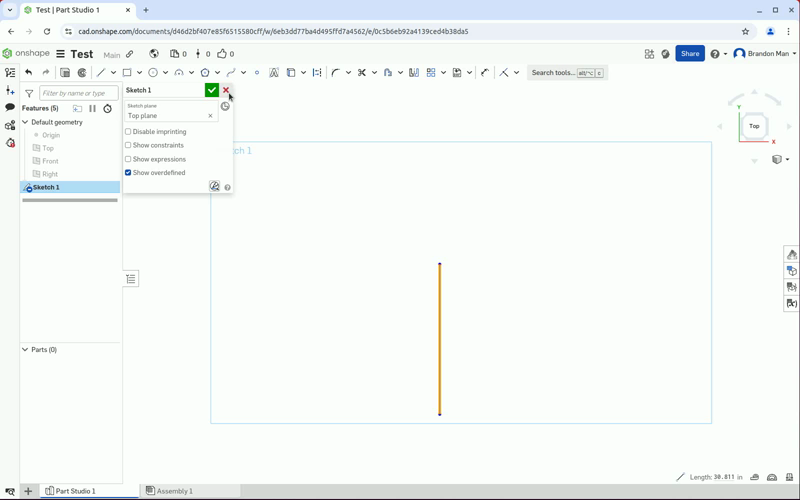
key(shift+h)
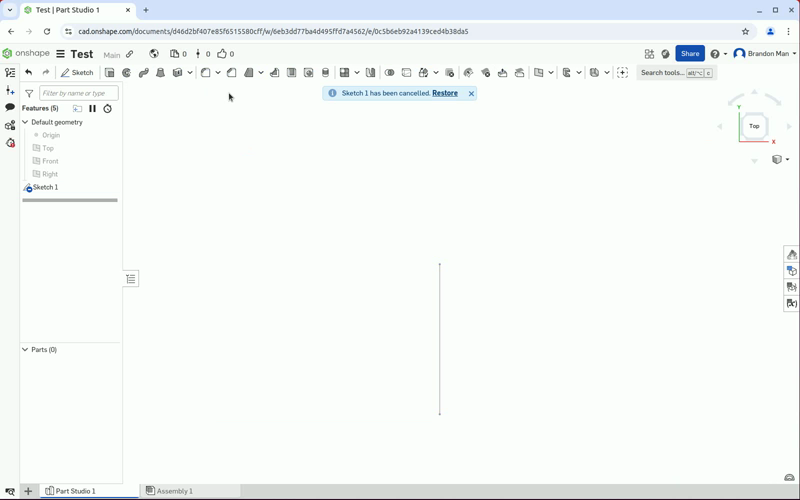
key(shift+s)
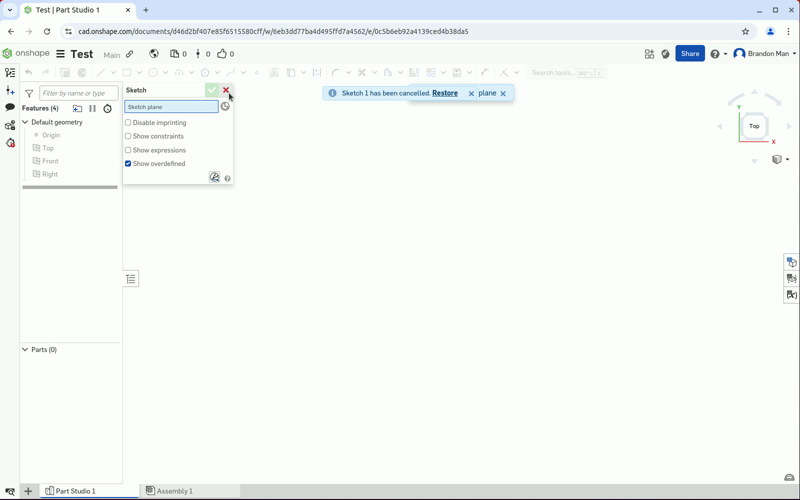
mouse_move(73, 150)
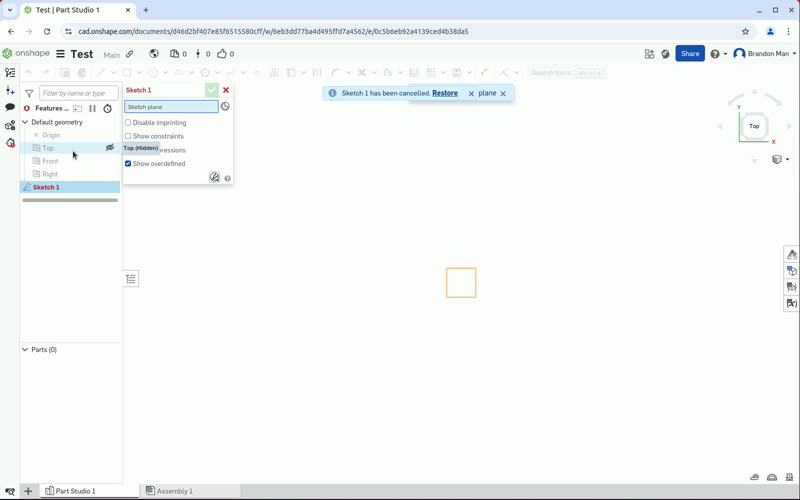
click(73, 150)
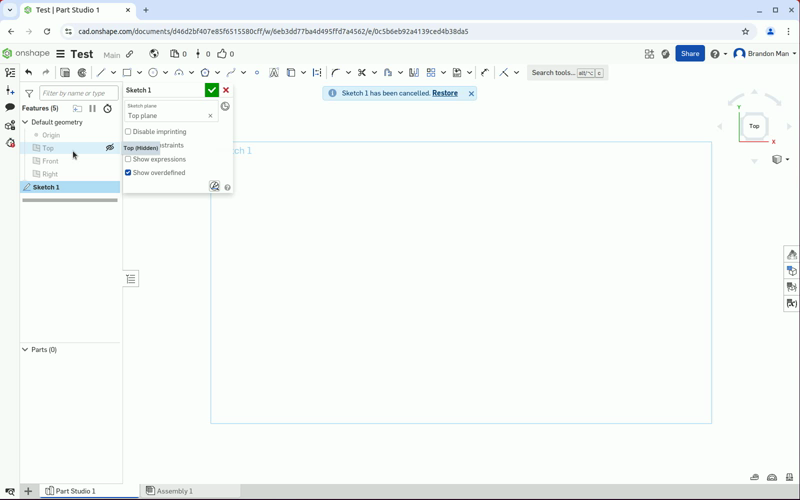
mouse_move(73, 352)
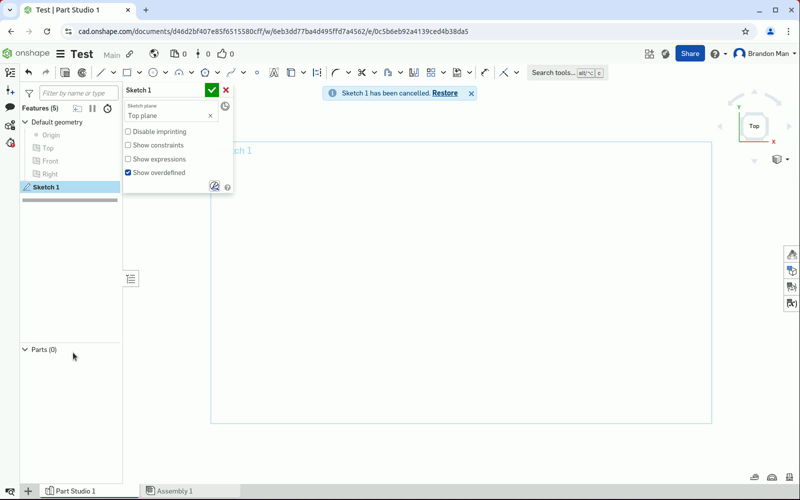
key(y)
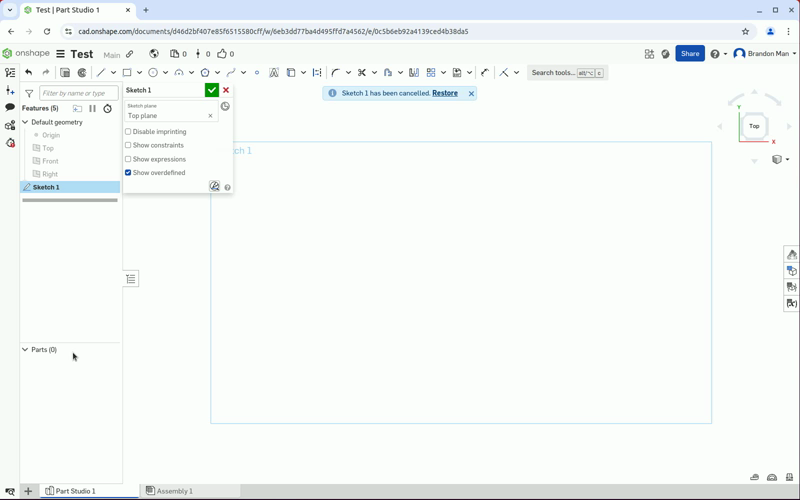
key(c)
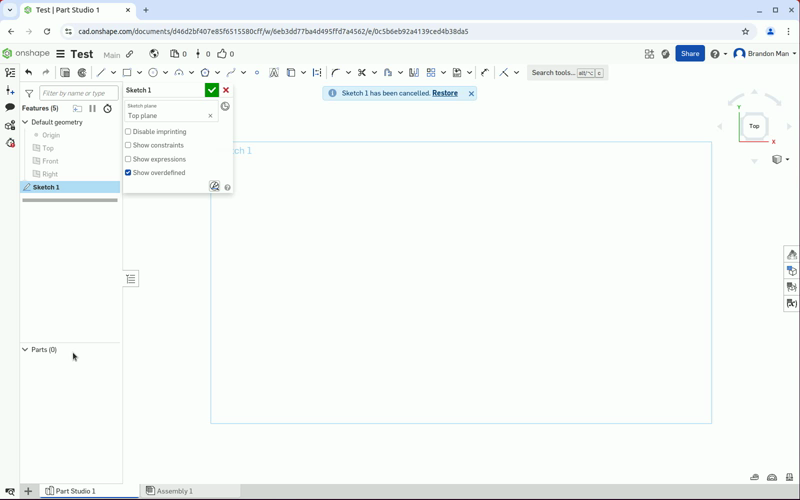
key_down(shift)
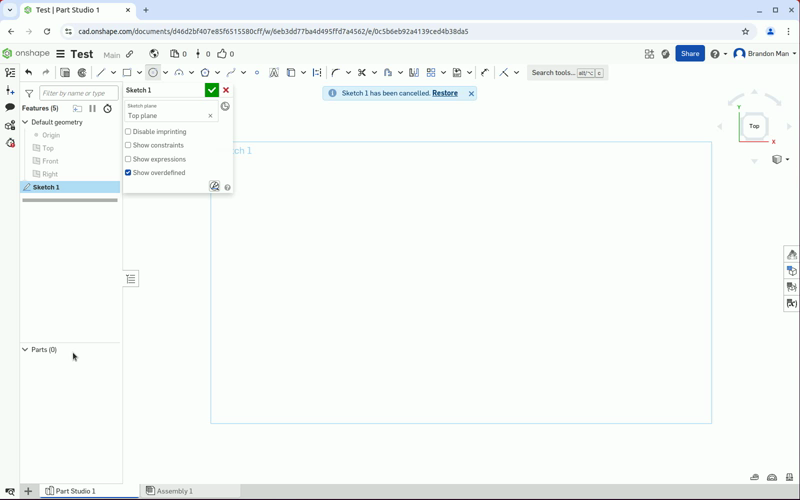
mouse_move(461, 282)
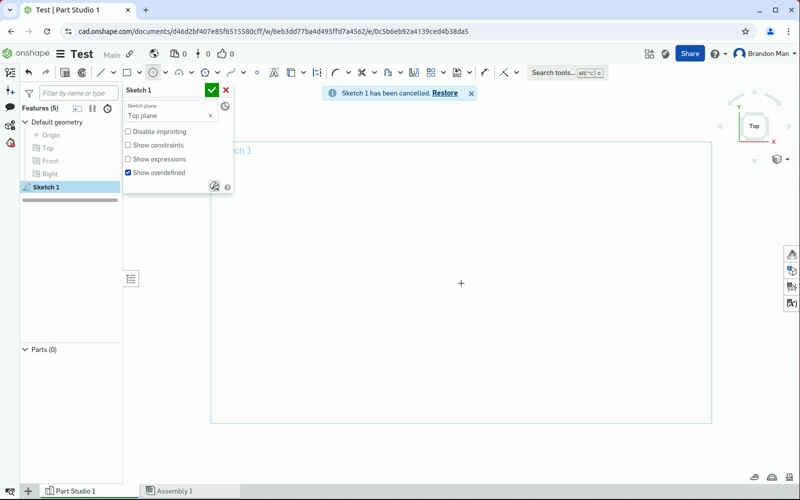
click(461, 282)
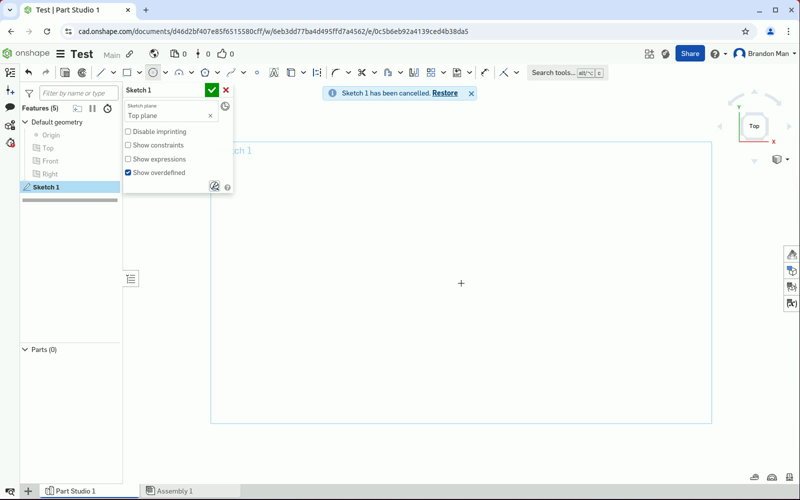
key_up(shift)
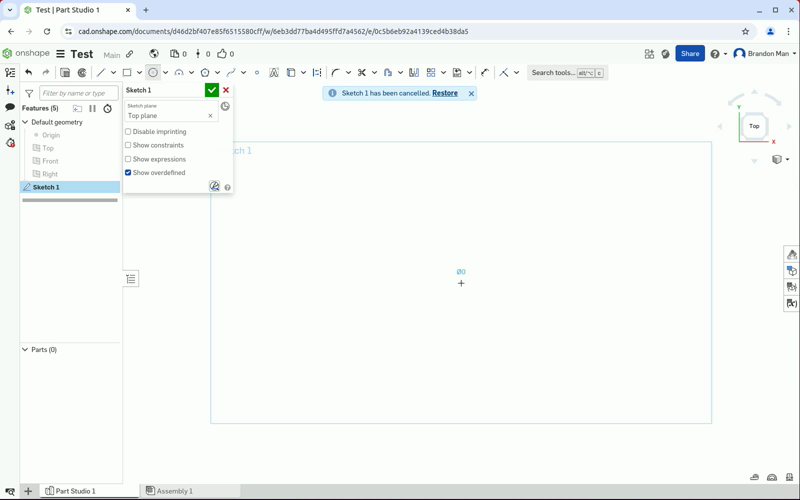
mouse_move(530, 282)
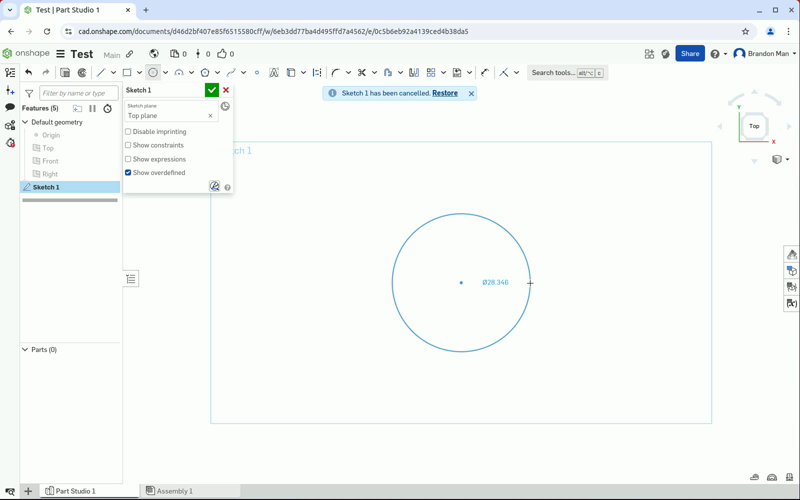
click(530, 282)
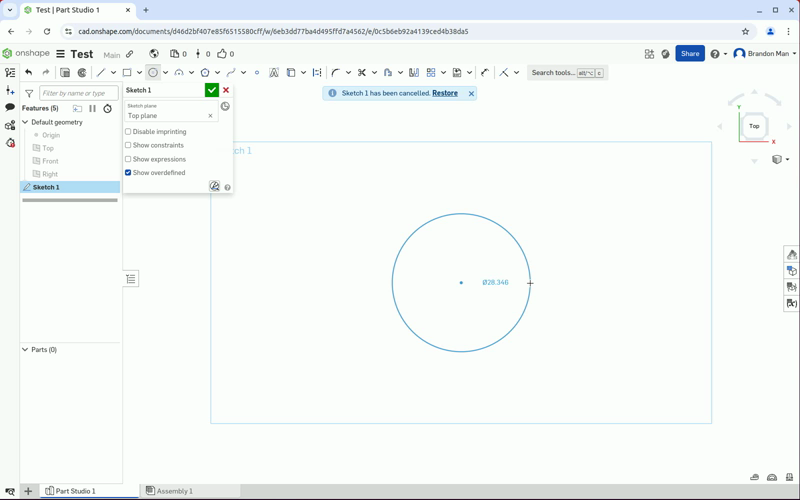
key(esc)
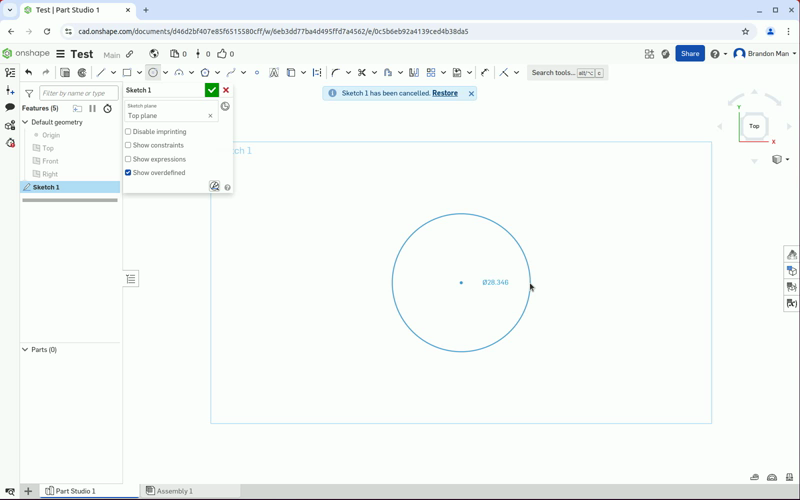
mouse_move(460, 305)
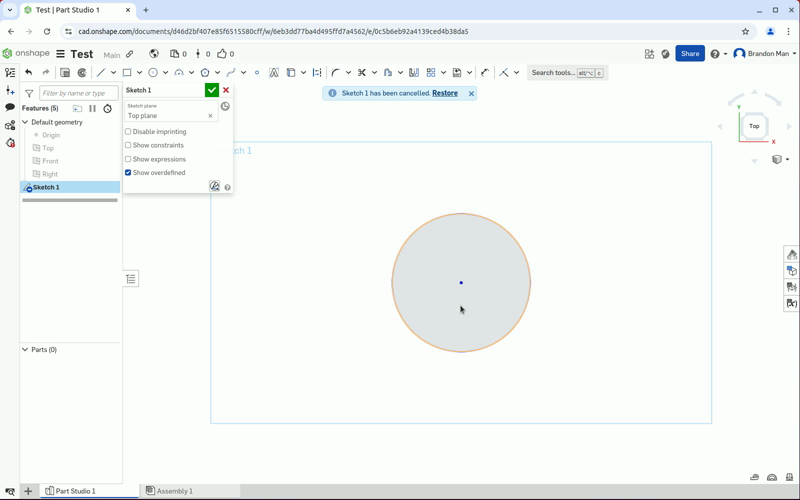
click(460, 305)
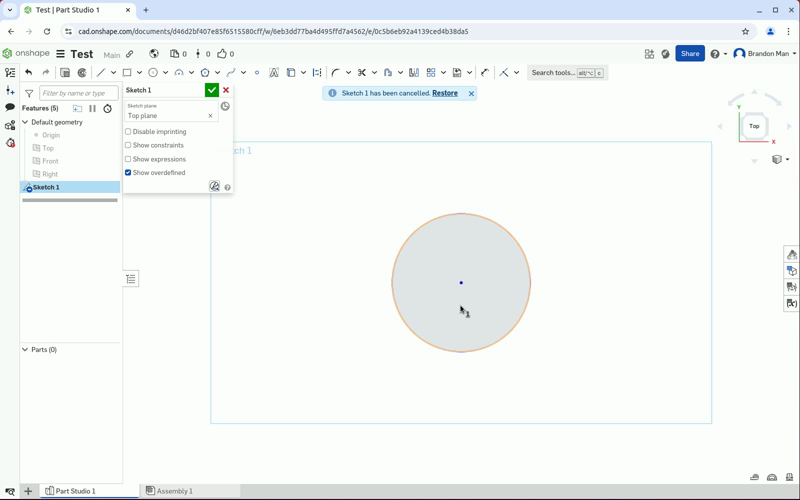
mouse_move(73, 352)
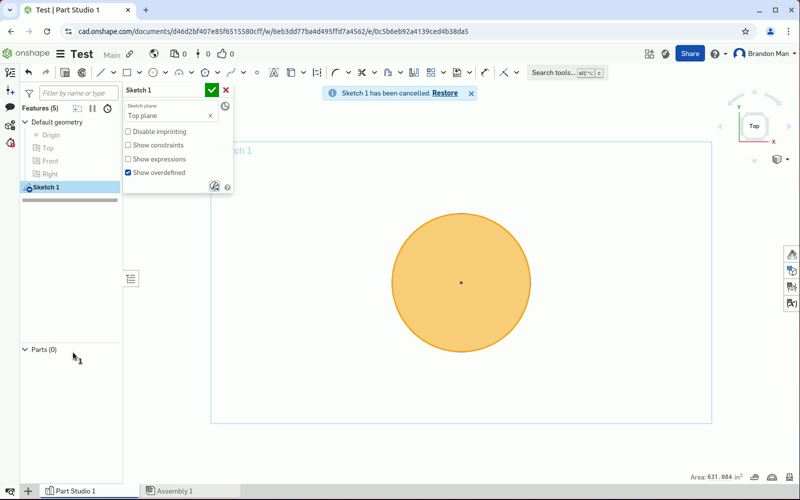
key(shift+y)
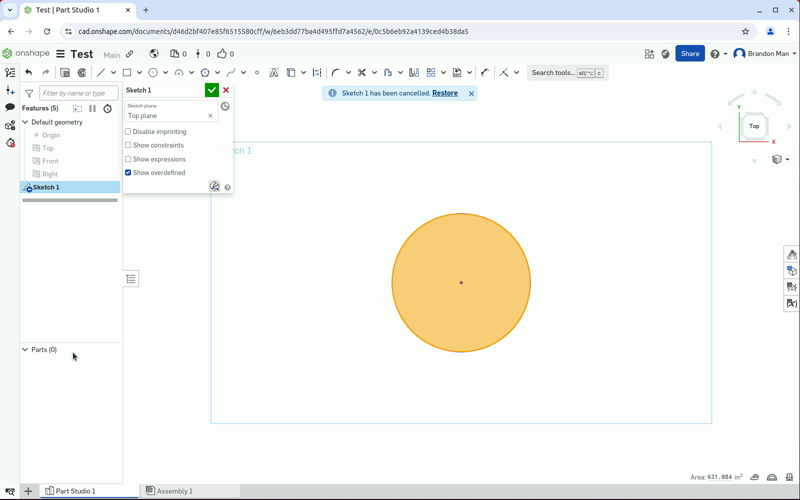
key(shift+e)
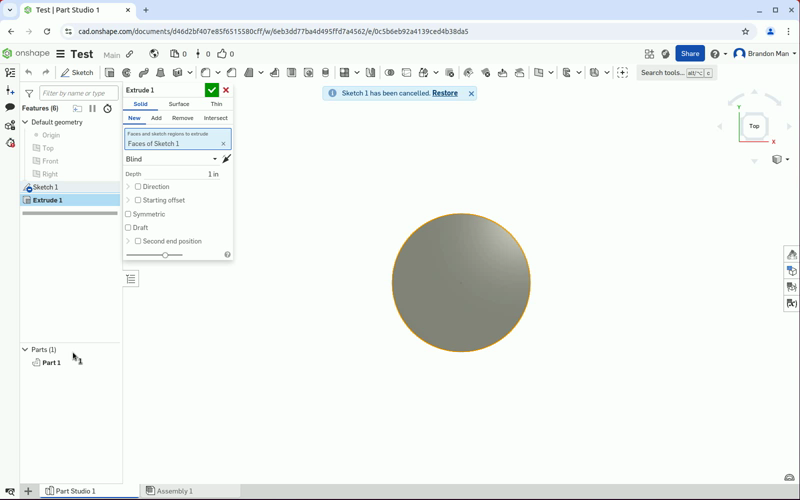
mouse_move(143, 106)
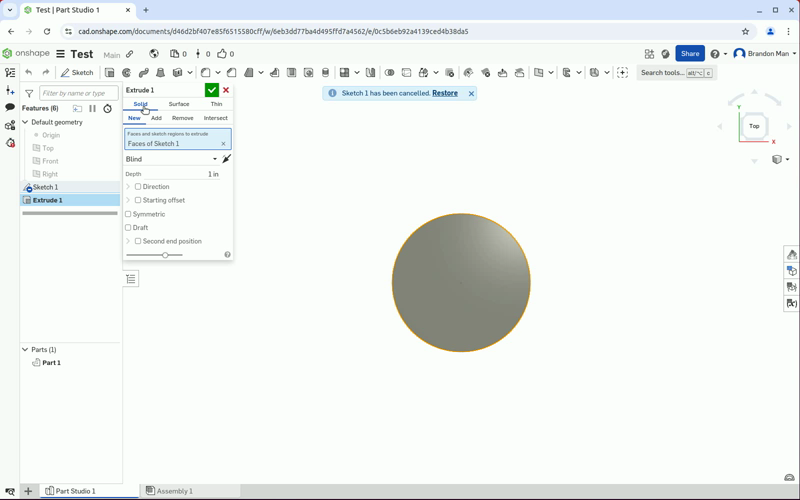
click(143, 106)
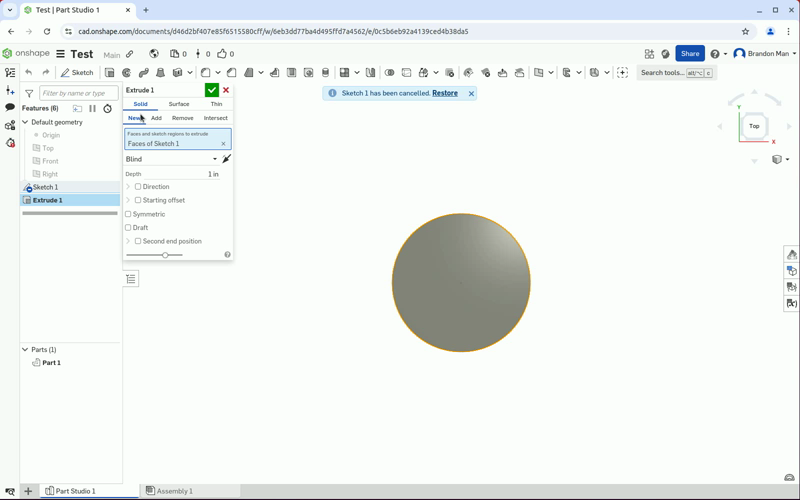
mouse_move(137, 120)
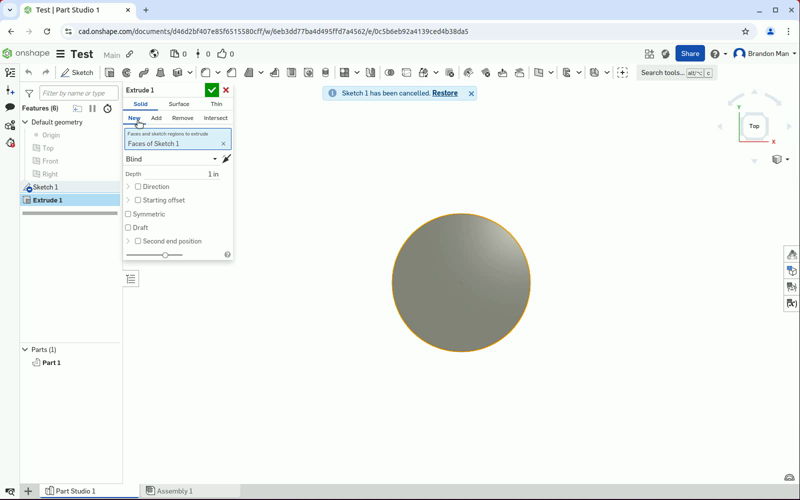
click(137, 120)
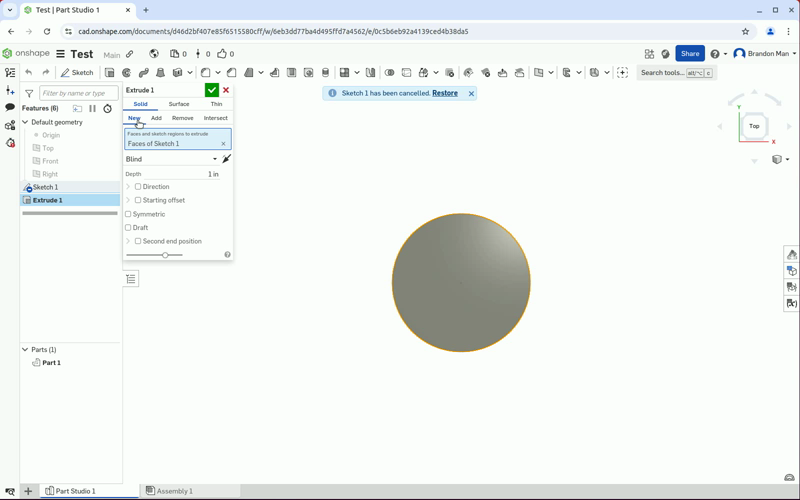
key(tab, 4)
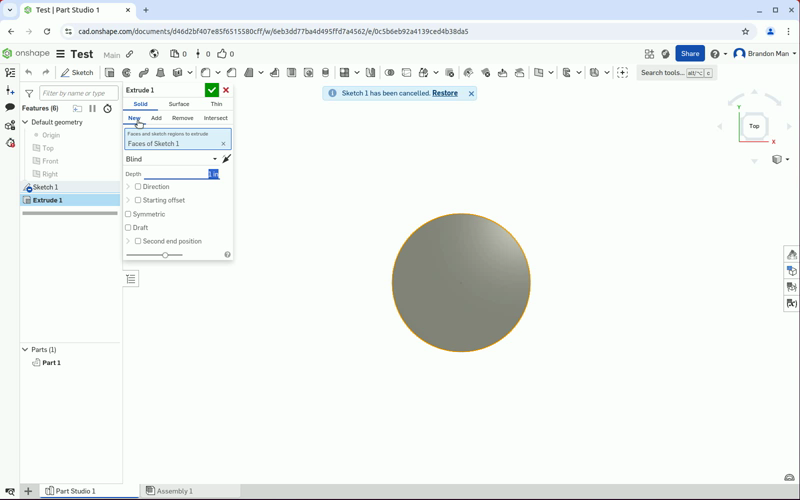
text(23.108)
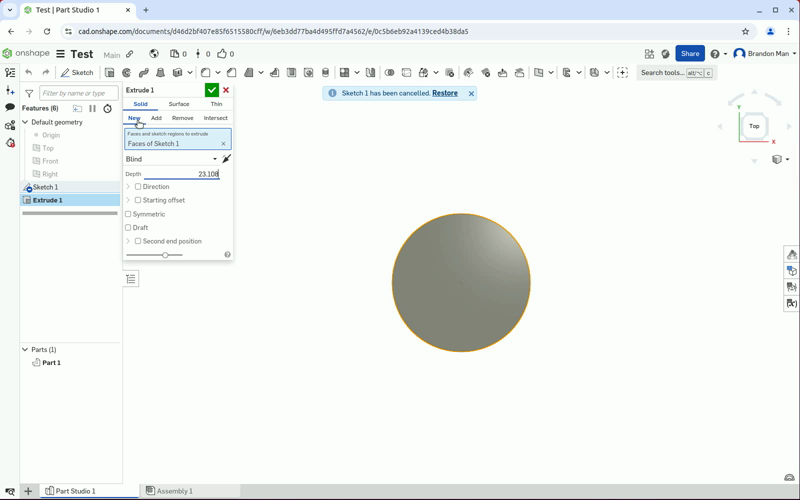
key(enter)
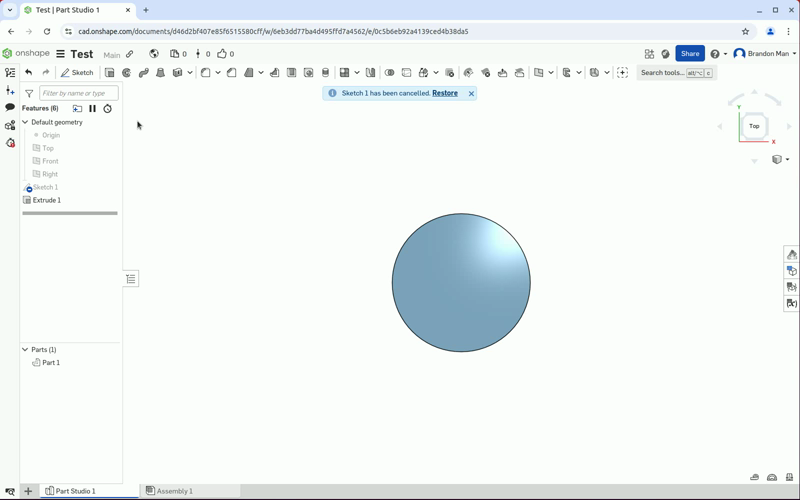
key(shift+h)
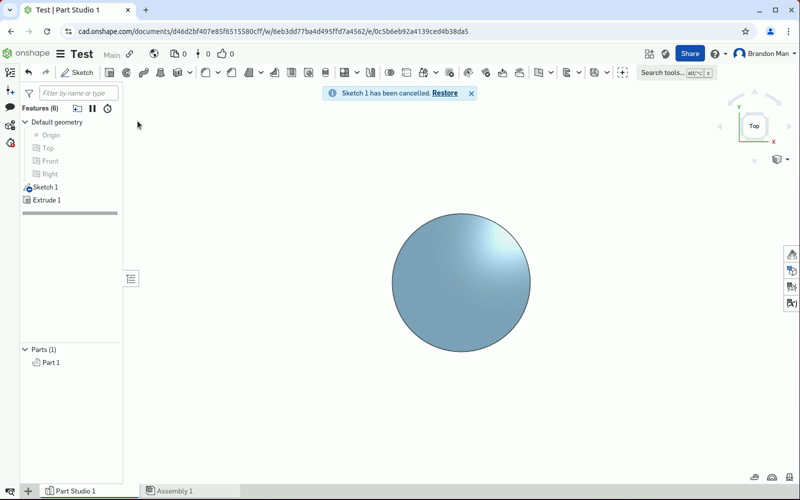
key(shift+h)
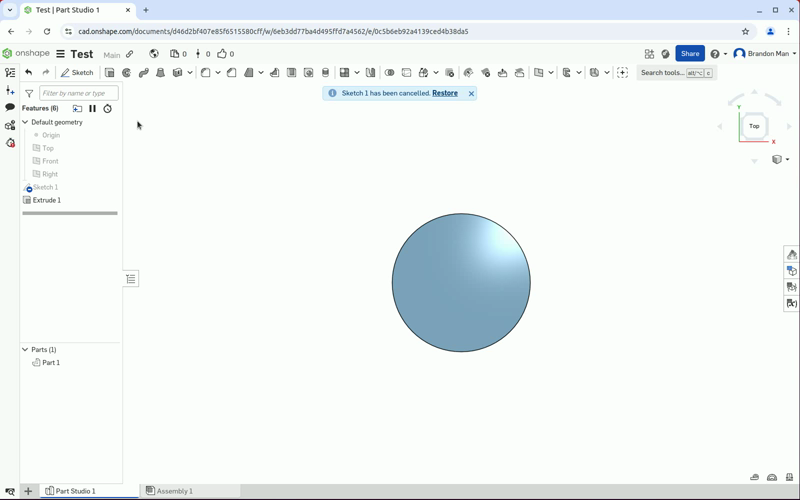
mouse_move(73, 189)
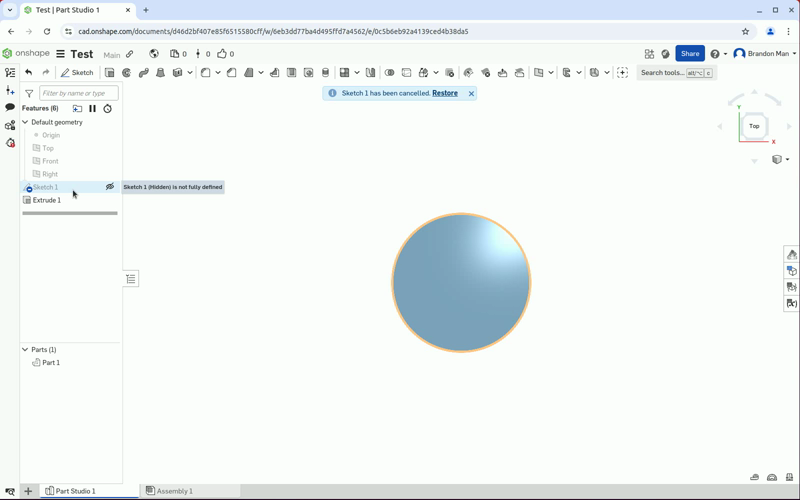
click(73, 189)
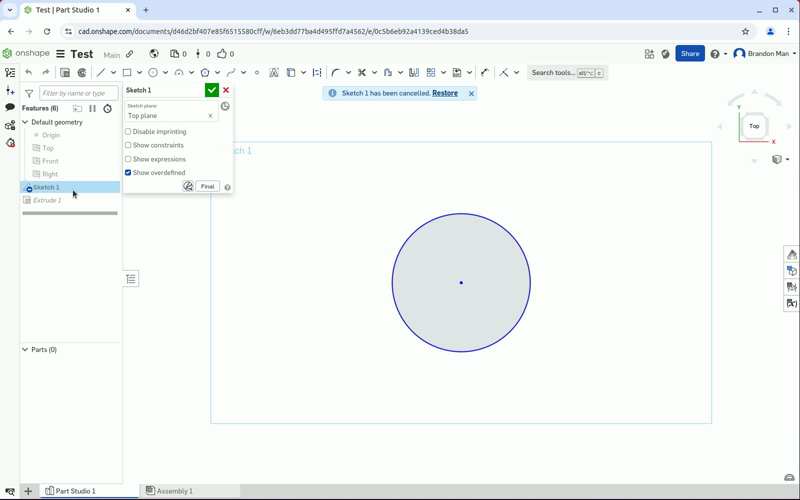
mouse_move(229, 92)
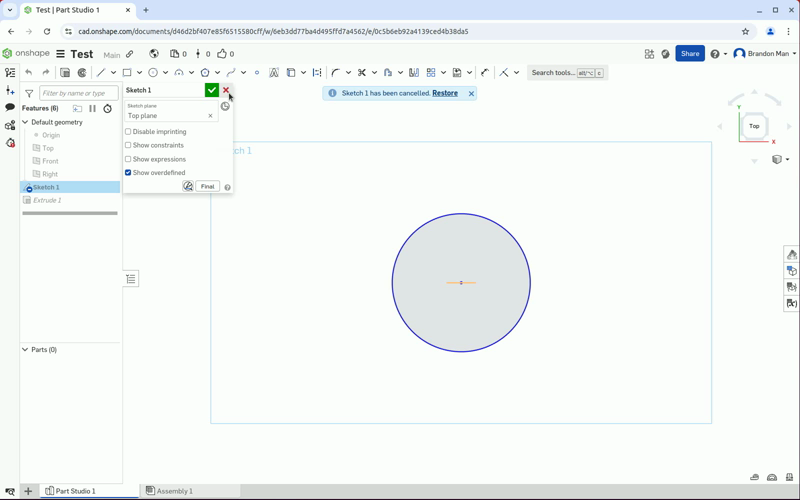
click(229, 92)
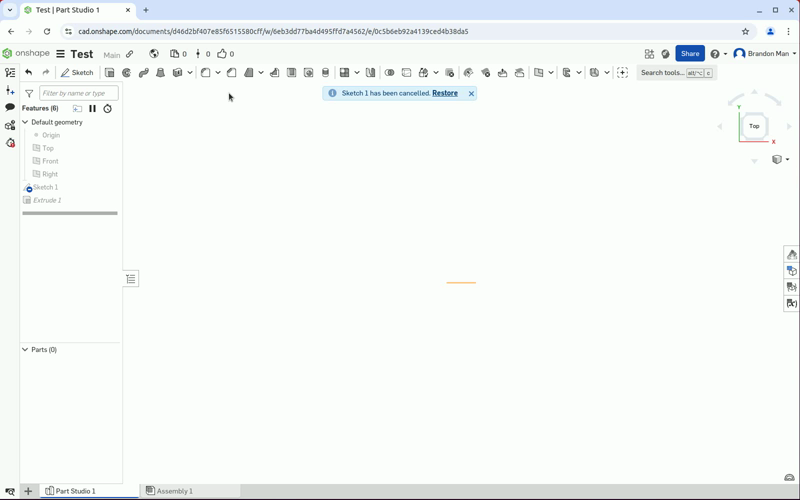
mouse_move(541, 75)
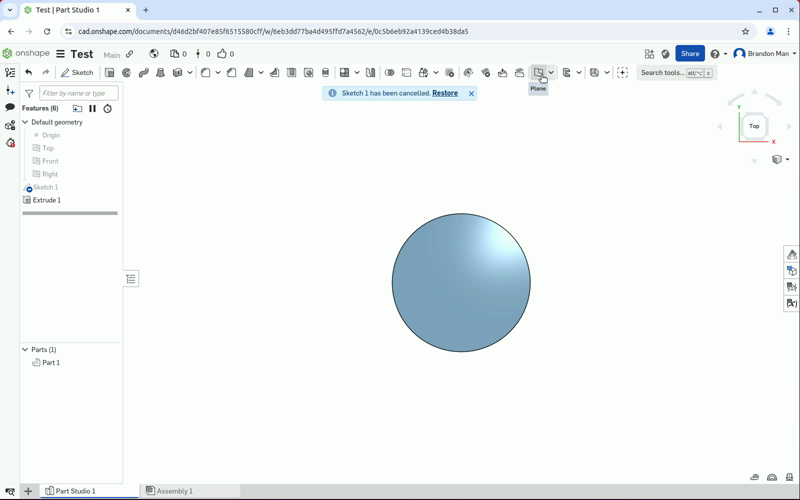
click(541, 75)
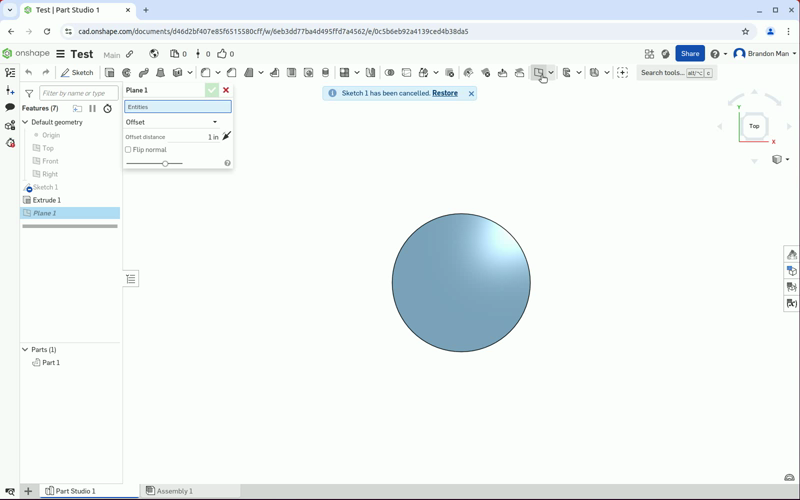
mouse_move(73, 150)
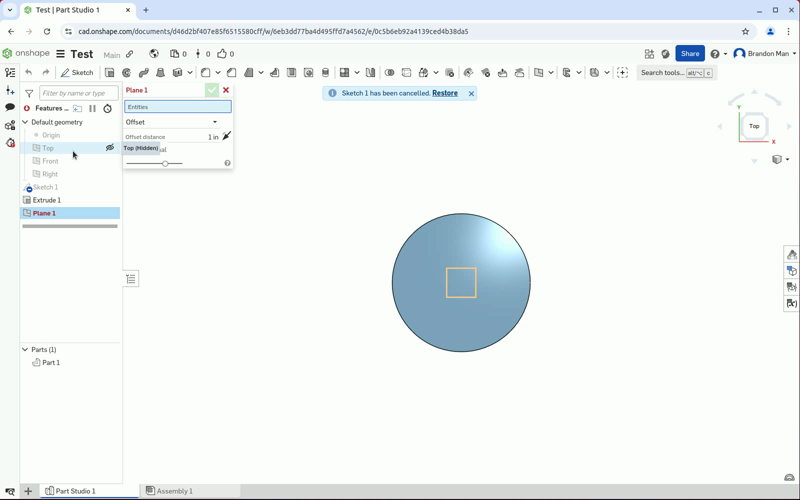
click(73, 150)
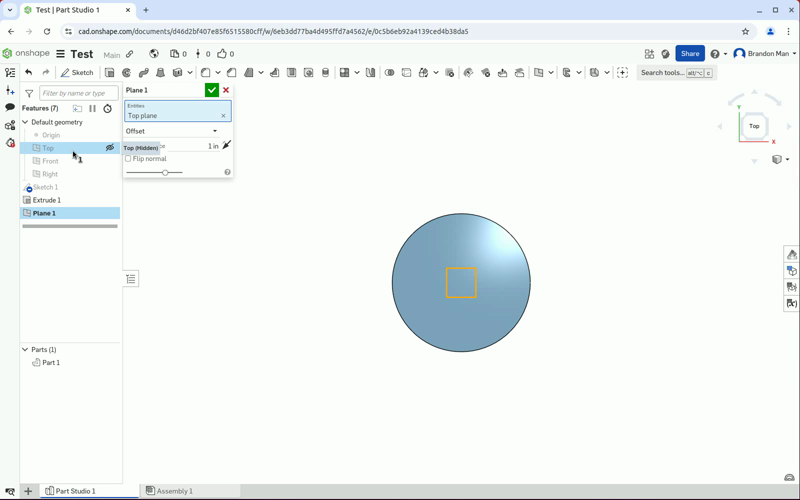
key(tab, 2)
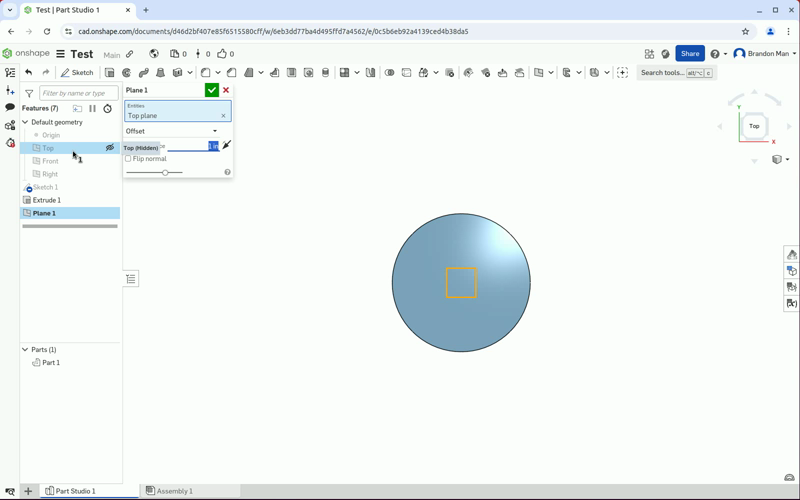
text(23.108)
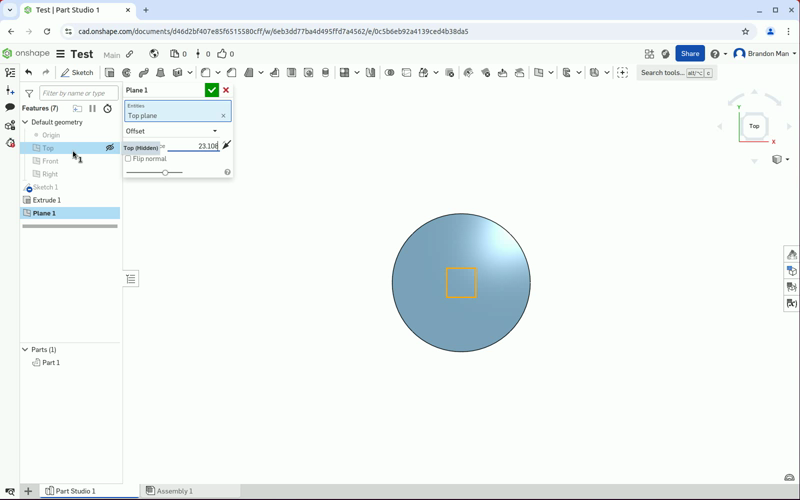
key(enter, 2)
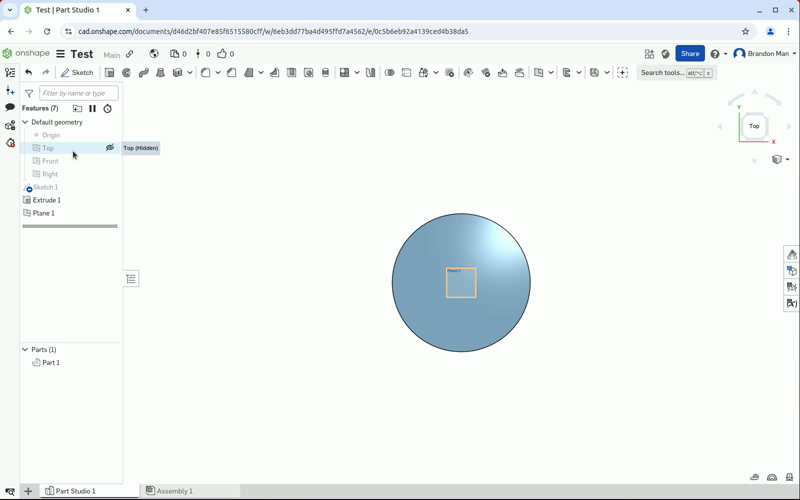
key(shift+s)
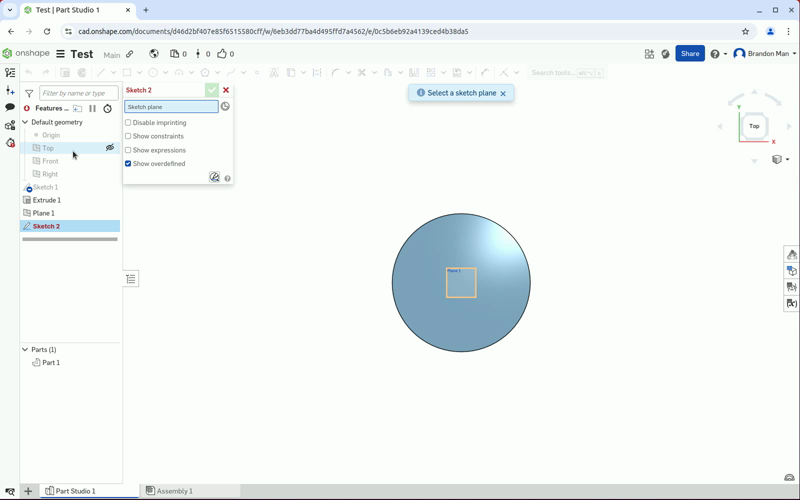
mouse_move(73, 215)
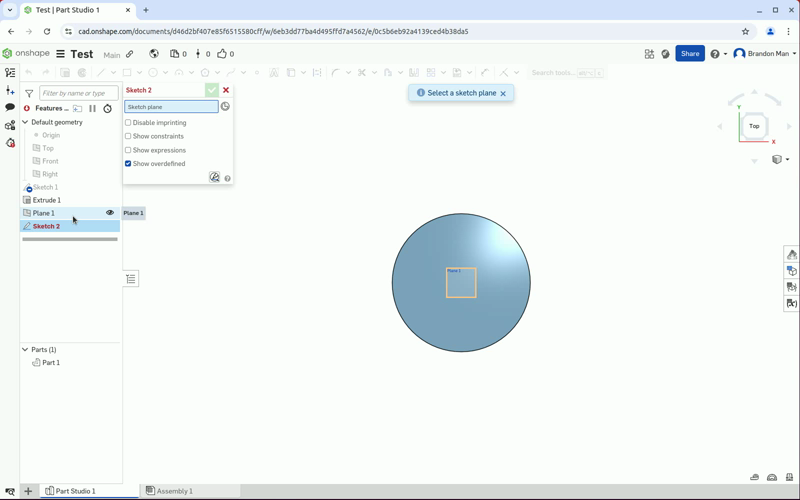
click(73, 215)
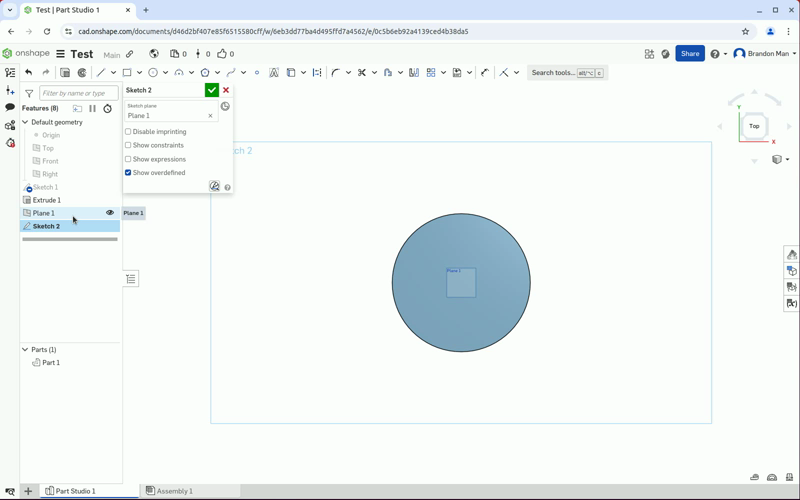
mouse_move(73, 352)
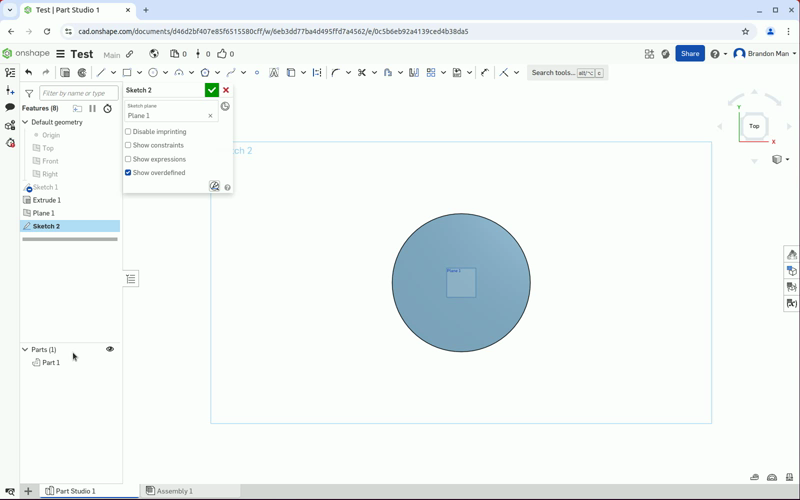
key(y)
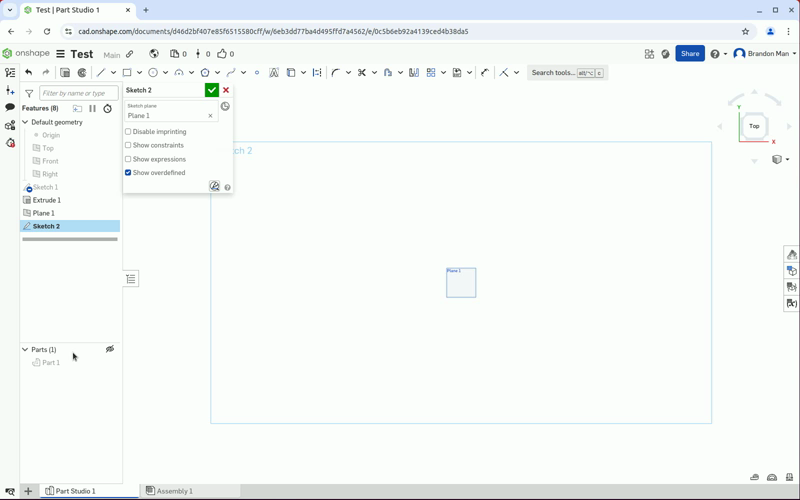
key(a)
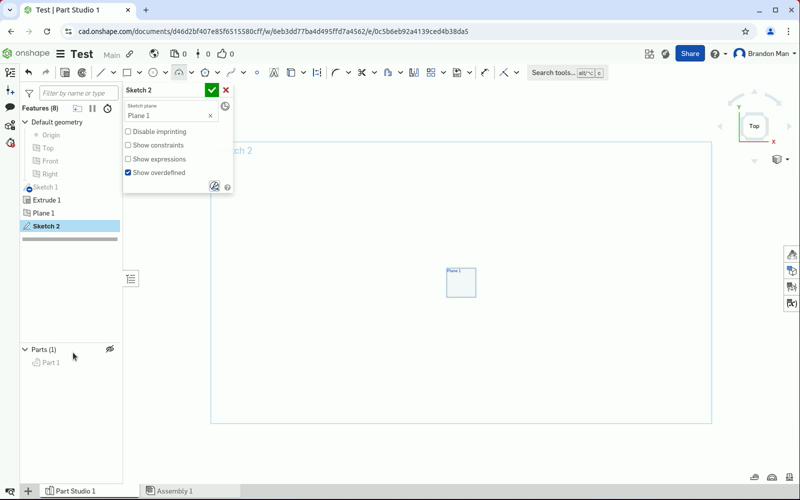
key_down(shift)
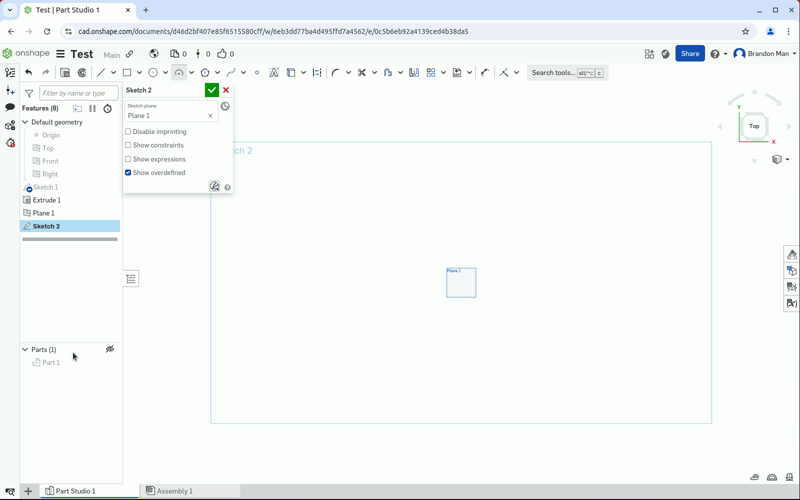
mouse_move(405, 254)
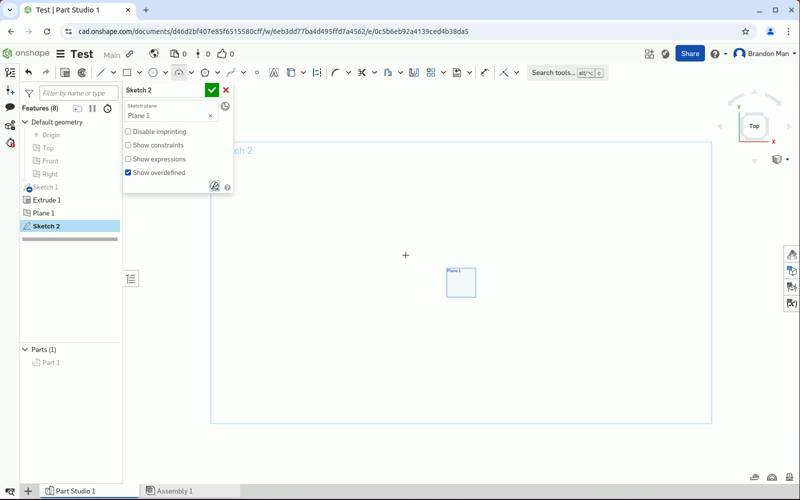
click(405, 254)
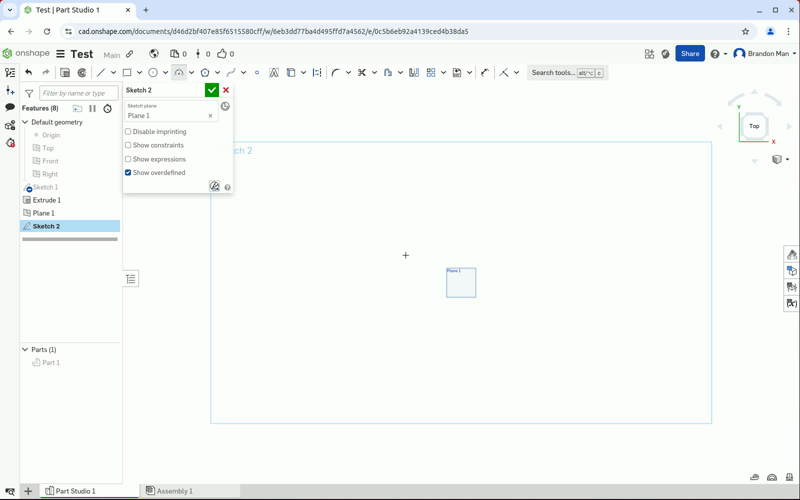
key_up(shift)
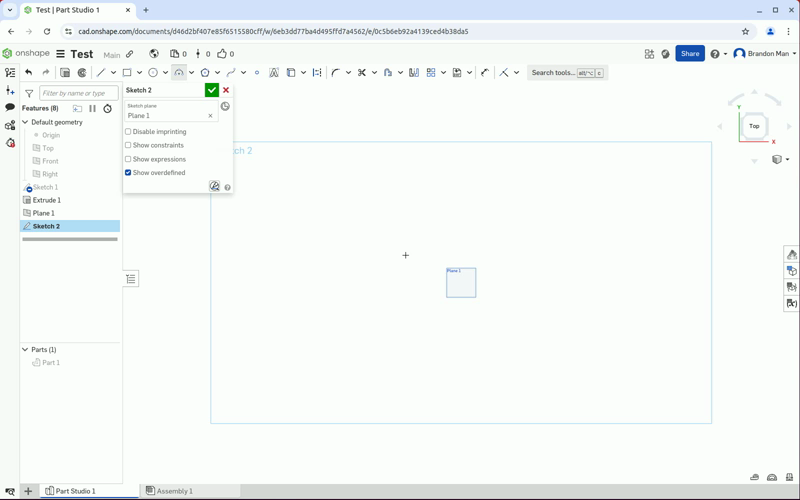
key_down(shift)
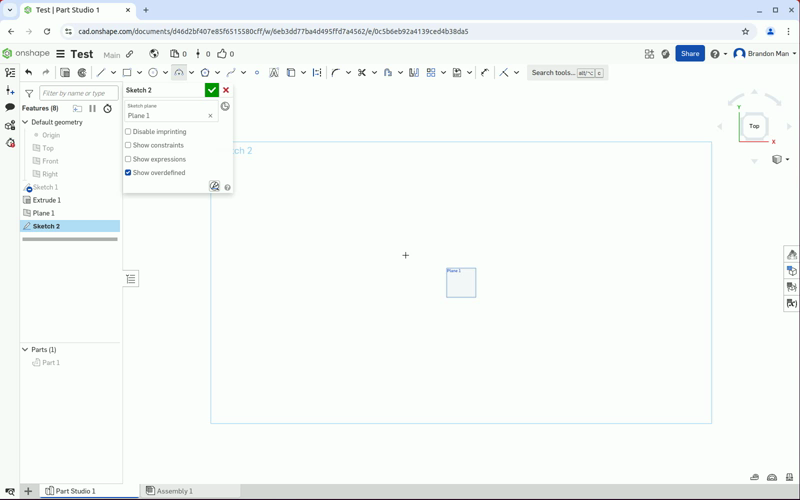
mouse_move(457, 344)
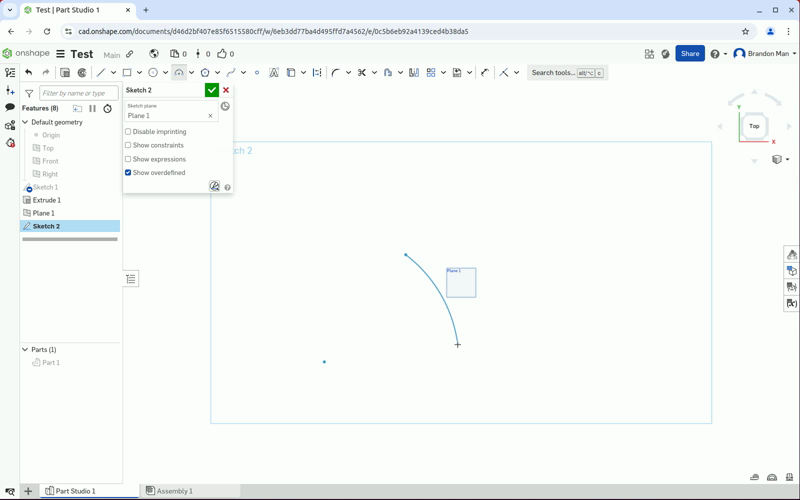
click(457, 344)
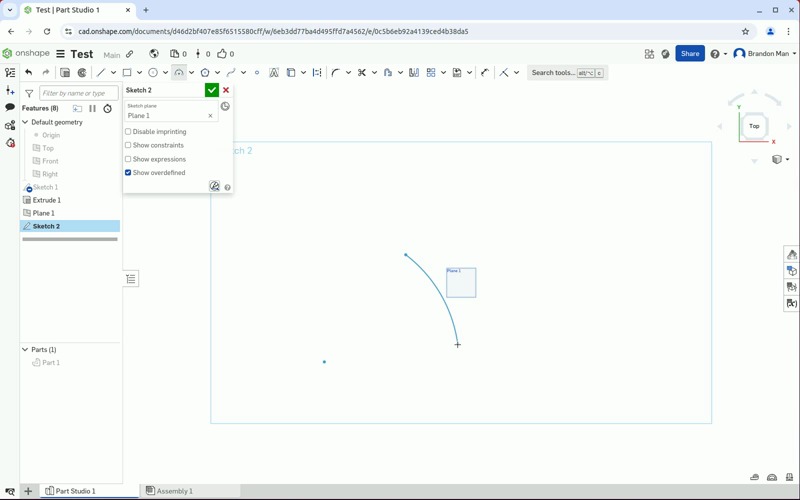
mouse_move(407, 313)
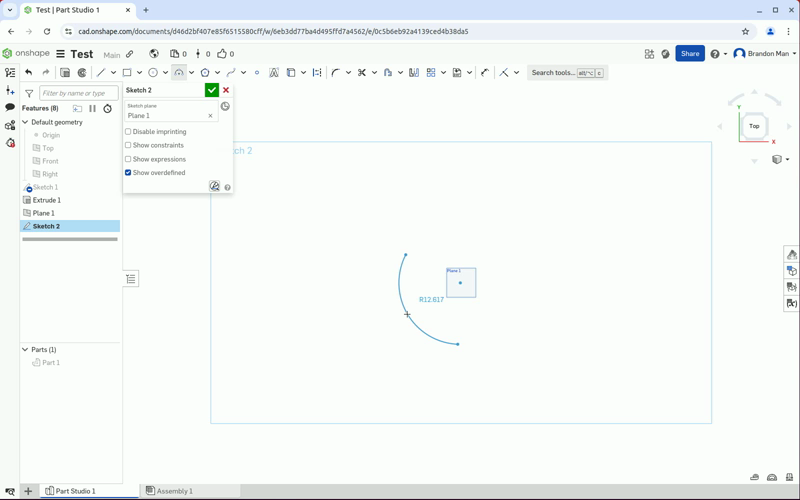
click(407, 313)
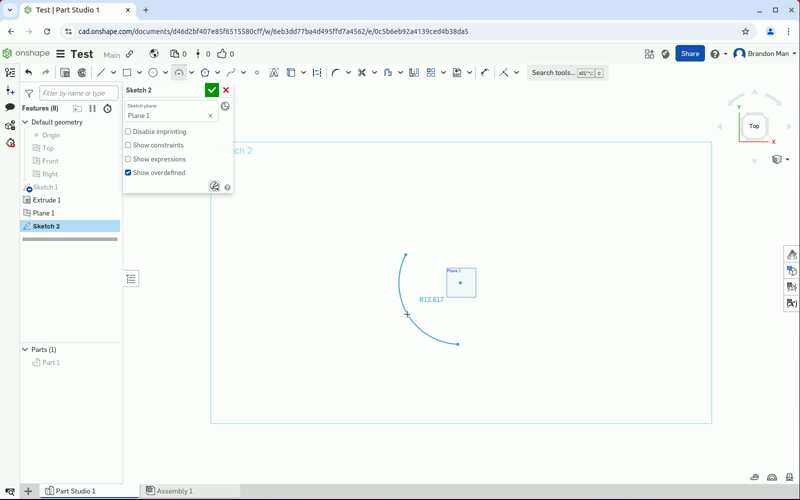
key_up(shift)
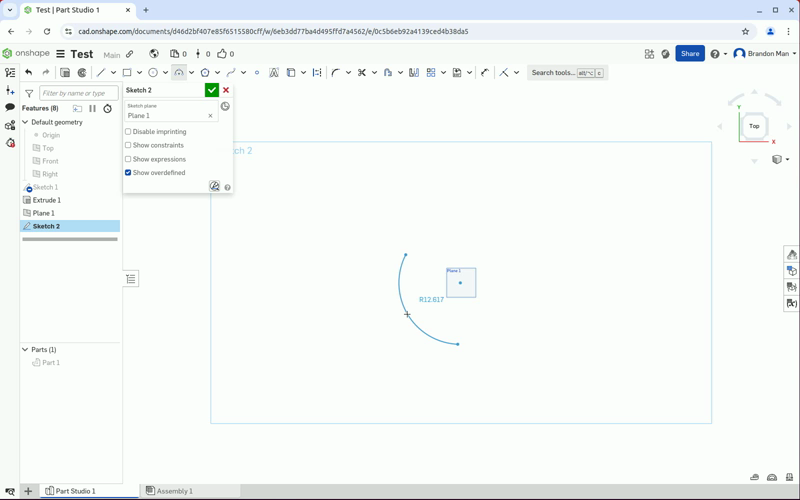
key(esc)
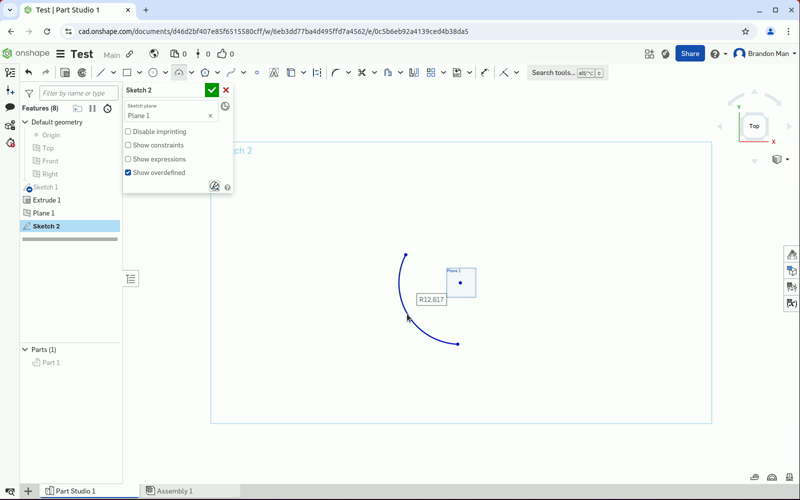
key(l)
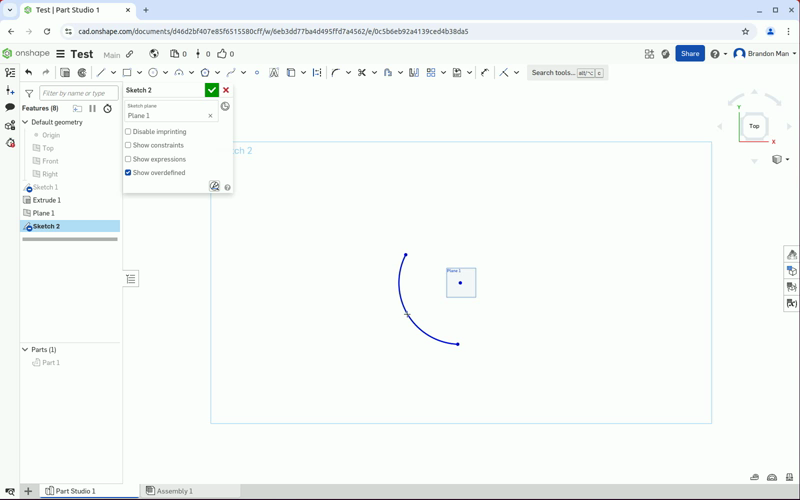
mouse_move(457, 344)
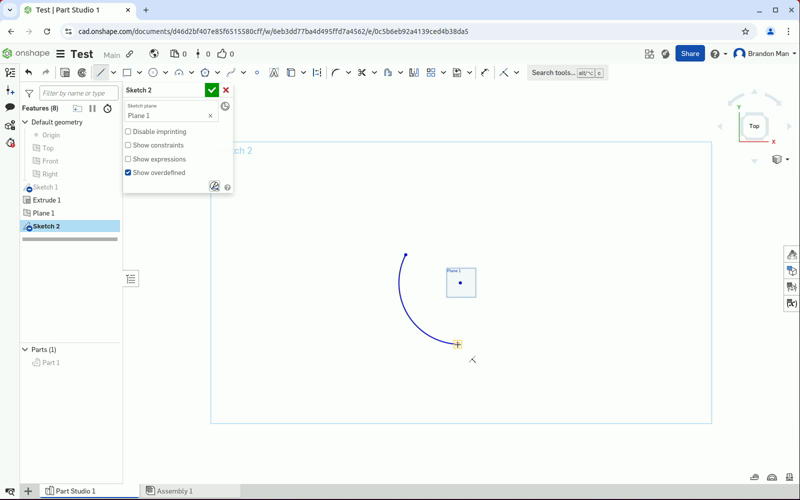
click(457, 344)
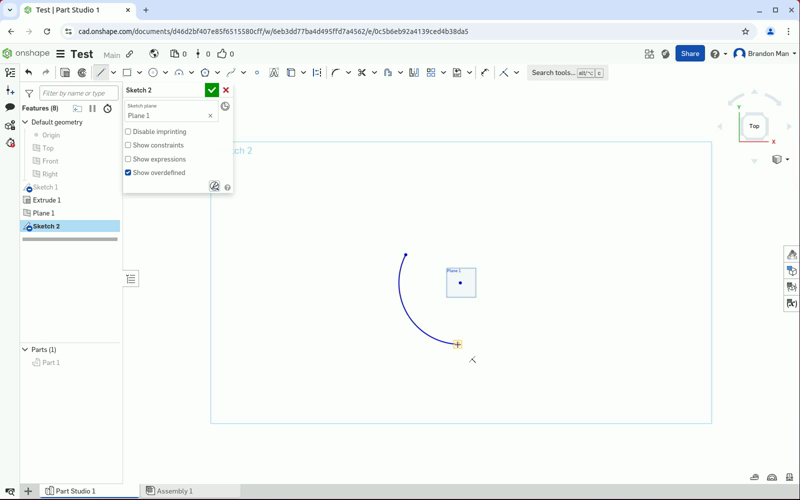
key_down(shift)
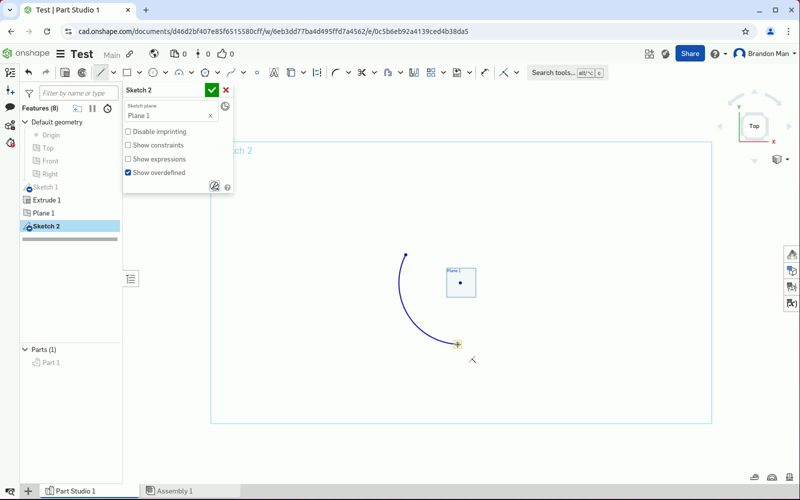
mouse_move(487, 344)
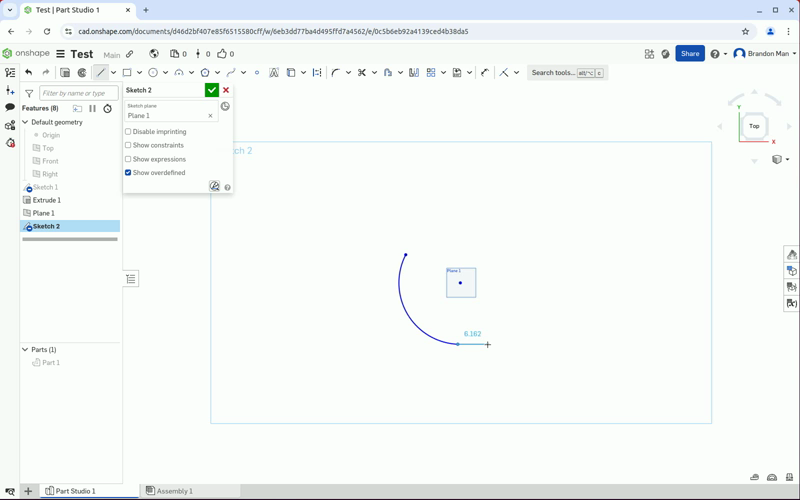
mouse_move(457, 284)
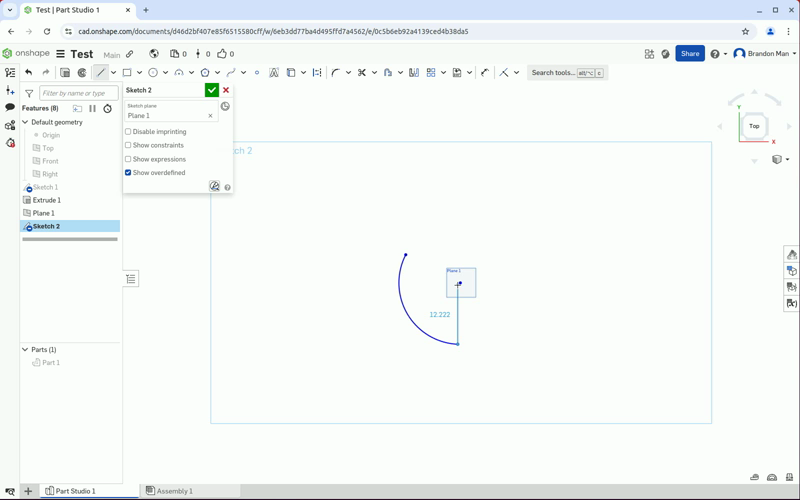
scroll(6)
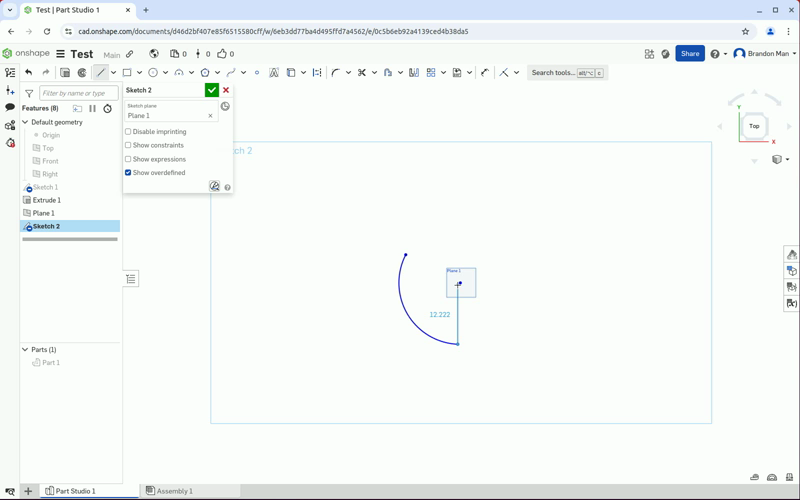
scroll(6)
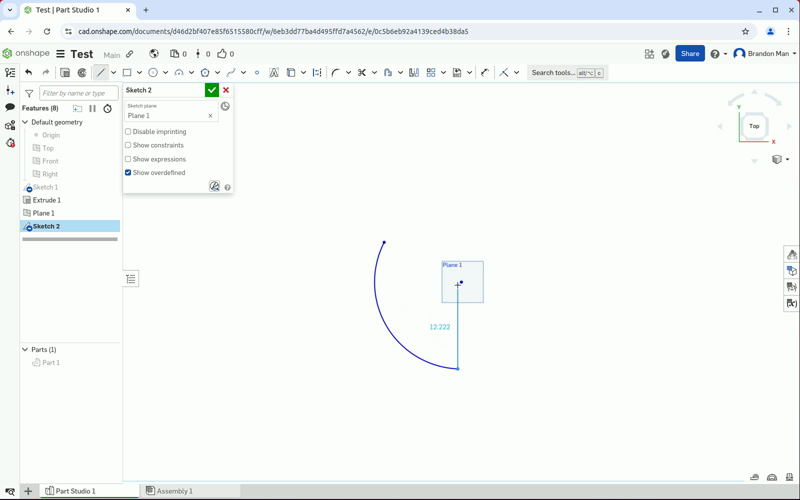
scroll(6)
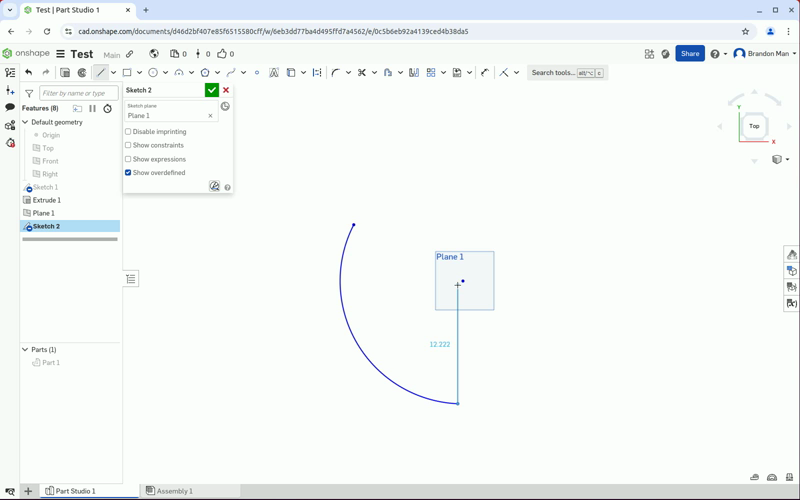
scroll(6)
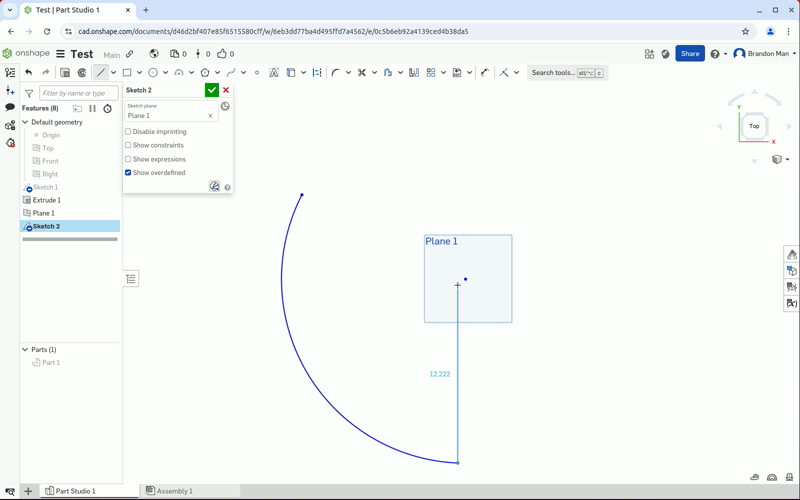
scroll(6)
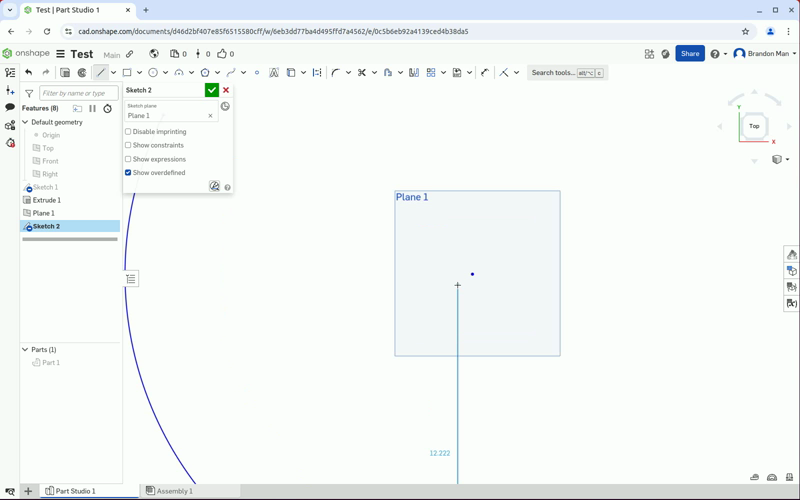
scroll(6)
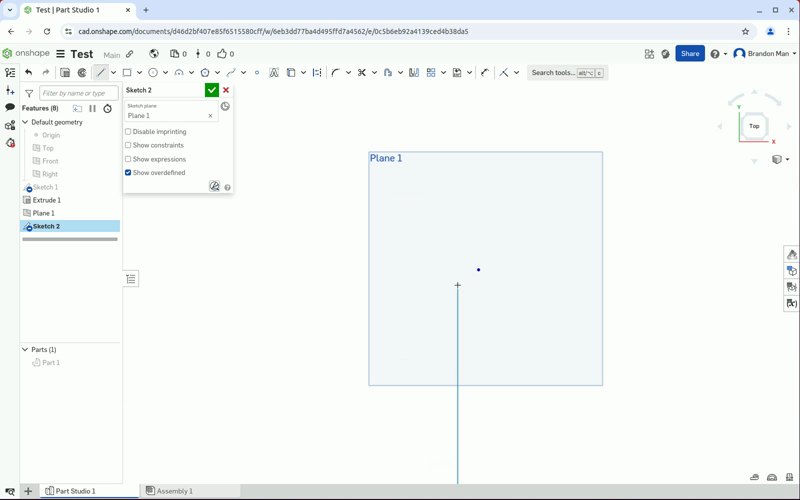
scroll(6)
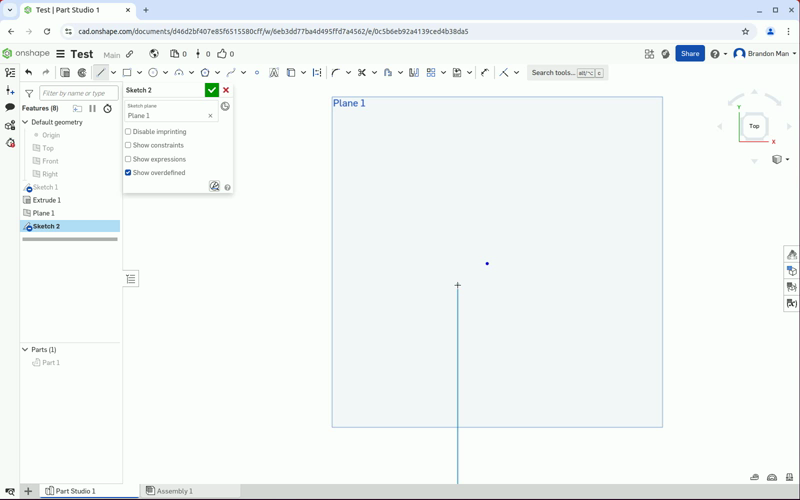
click(457, 284)
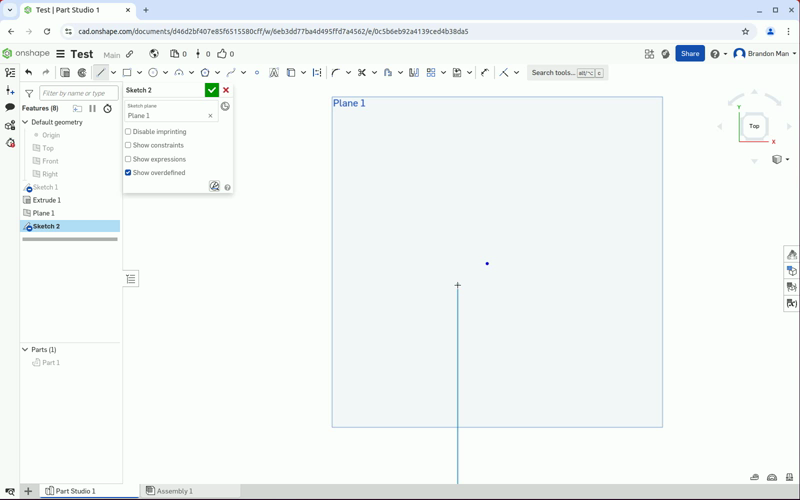
scroll(-6)
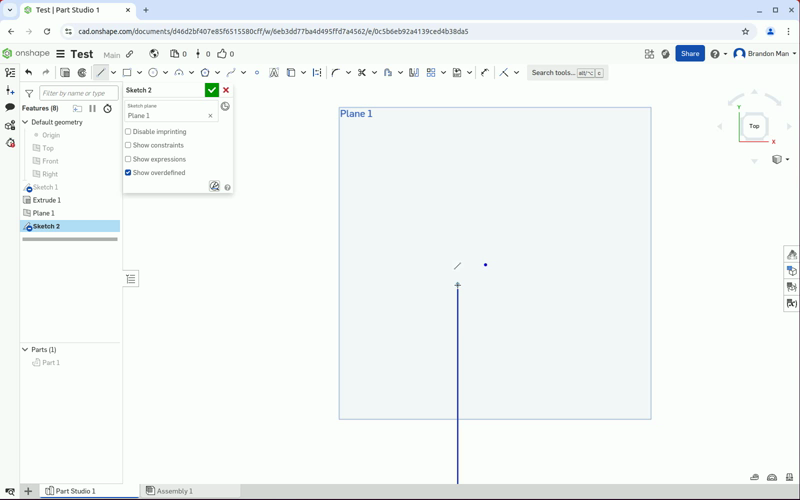
scroll(-6)
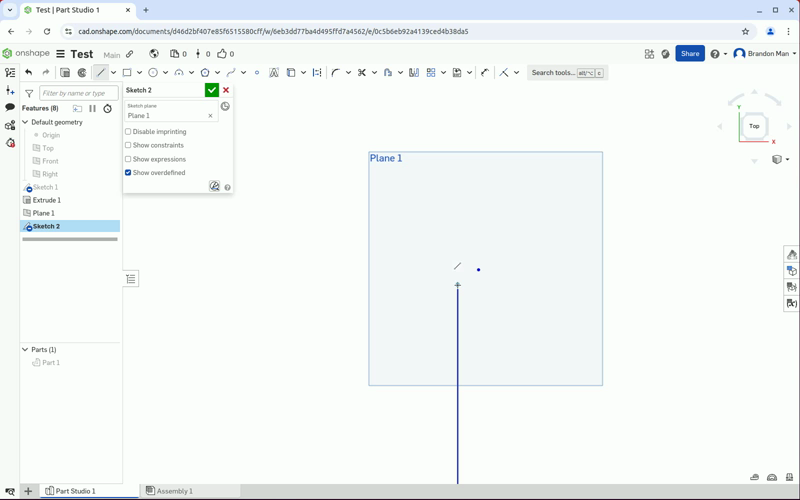
scroll(-6)
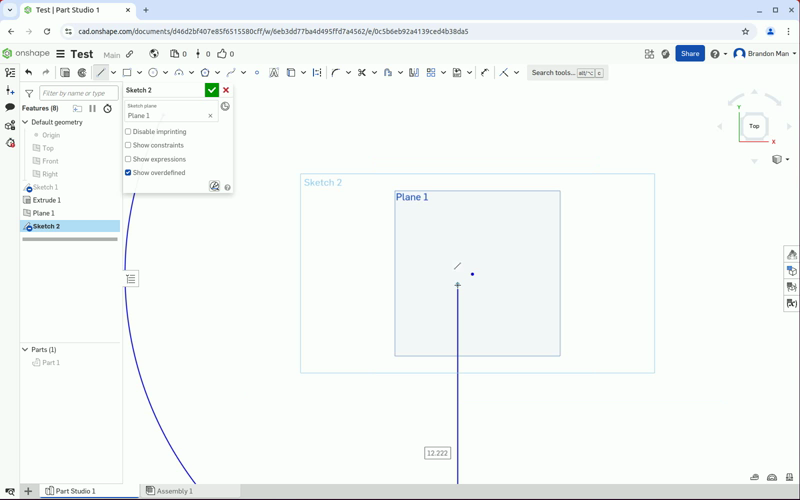
scroll(-6)
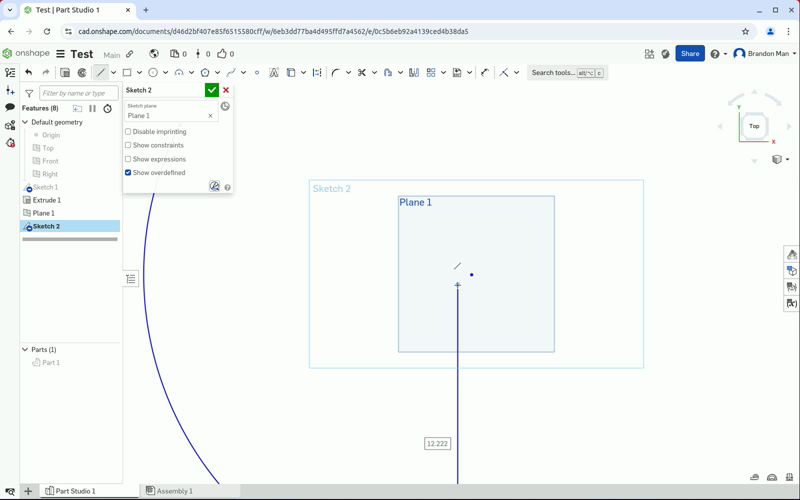
scroll(-6)
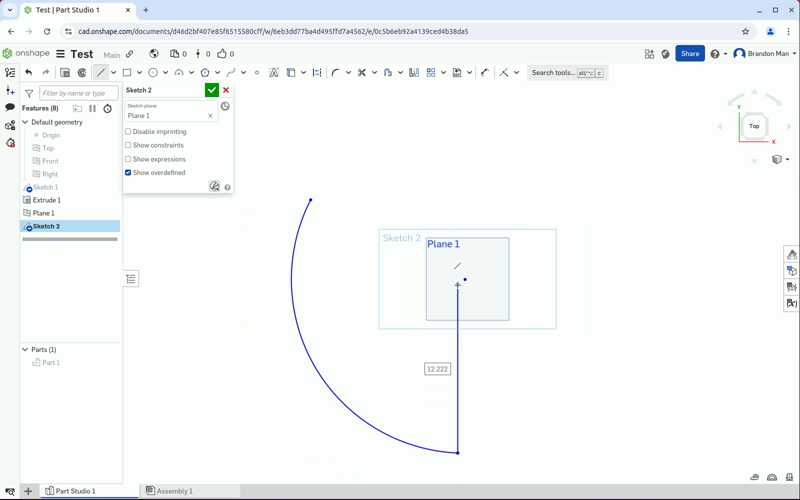
scroll(-6)
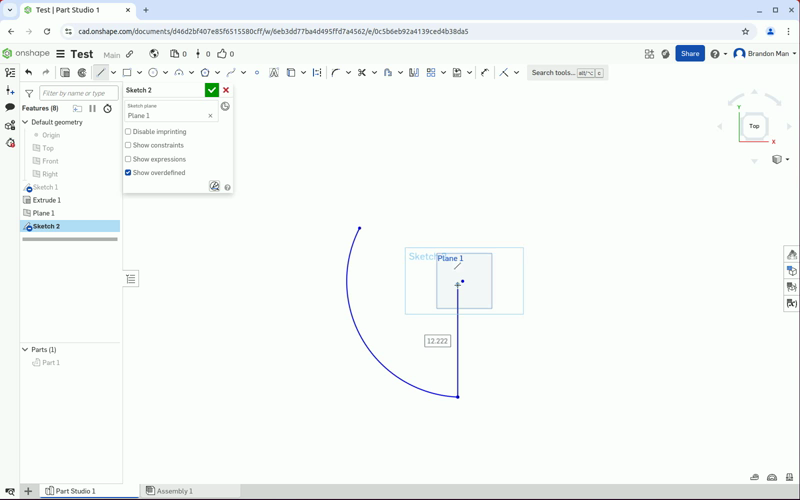
scroll(-6)
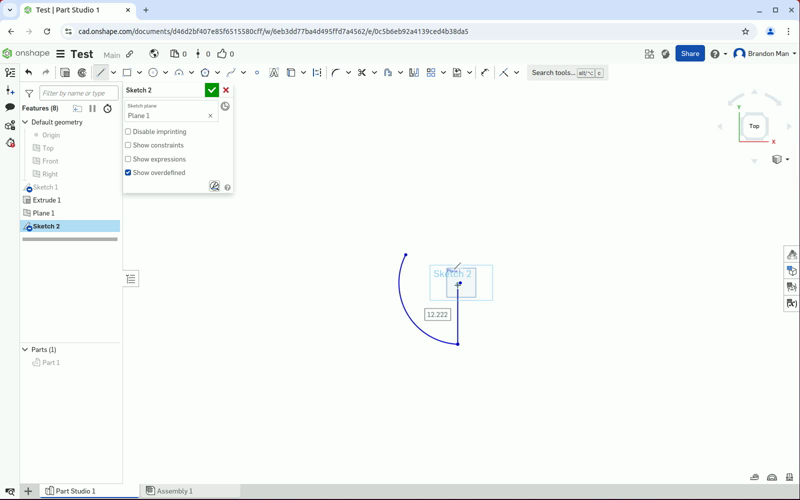
key_up(shift)
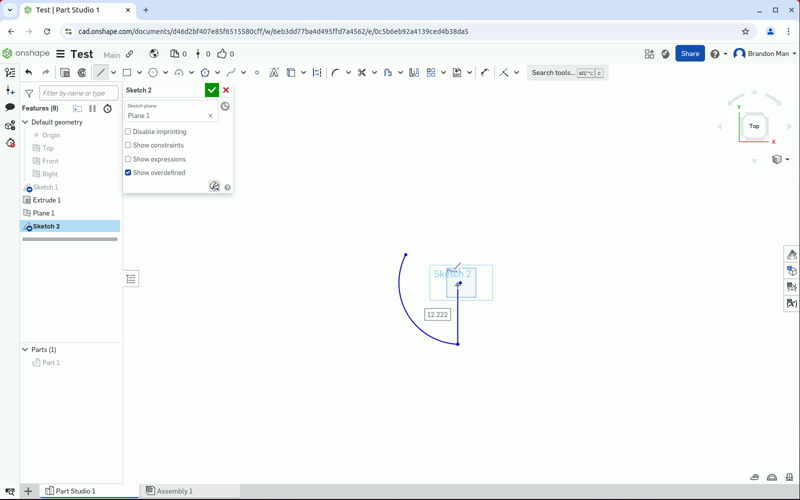
mouse_move(487, 284)
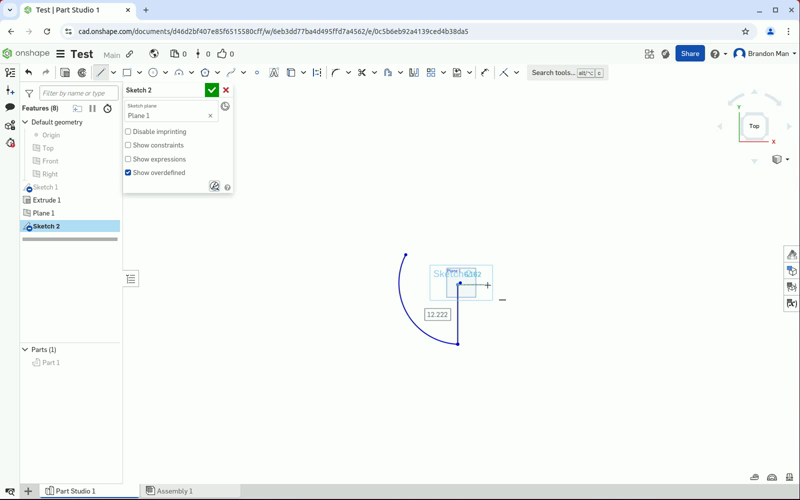
key_down(shift)
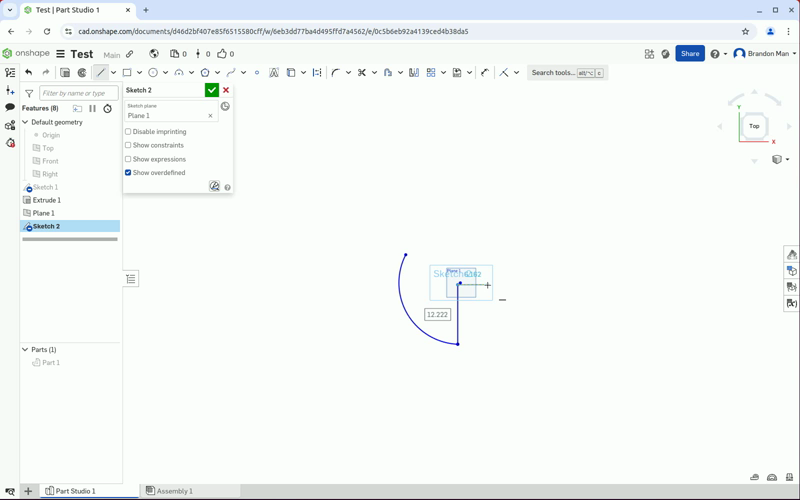
mouse_move(405, 254)
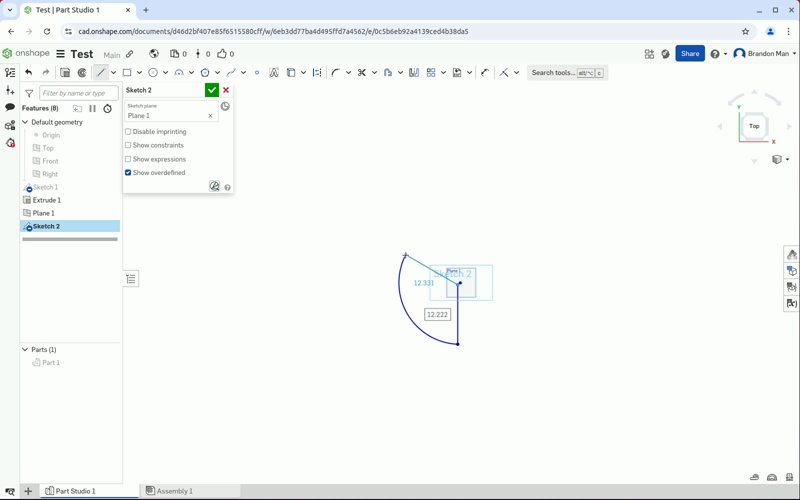
key_up(shift)
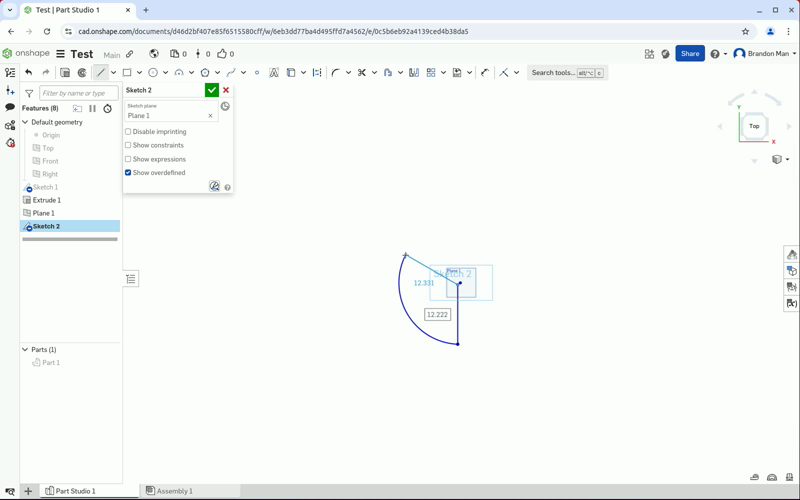
click(405, 254)
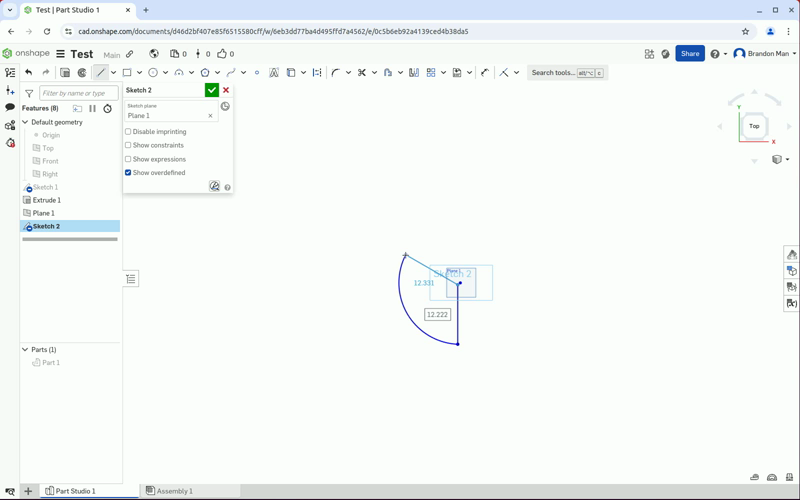
key(esc)
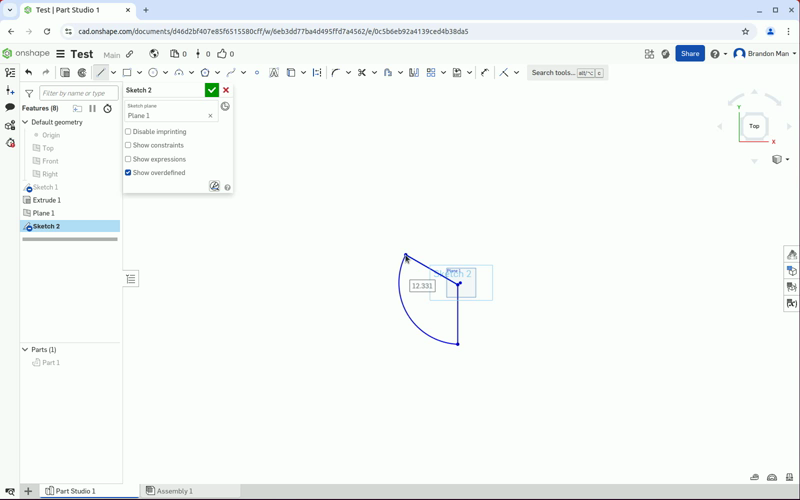
mouse_move(441, 331)
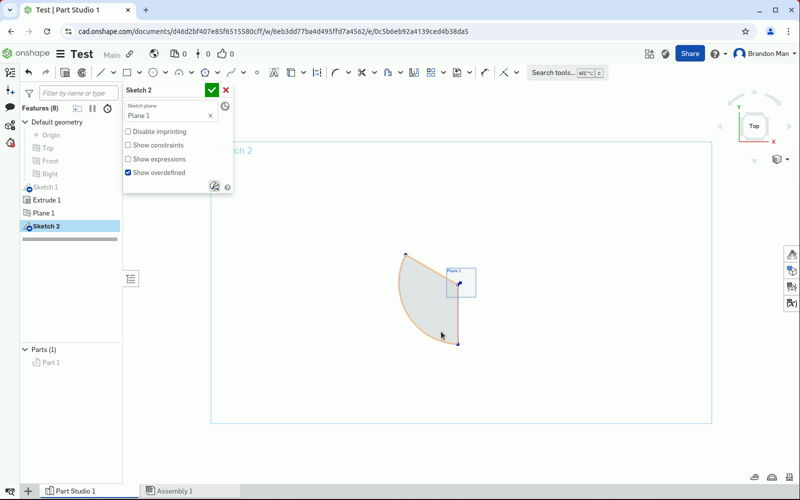
click(441, 331)
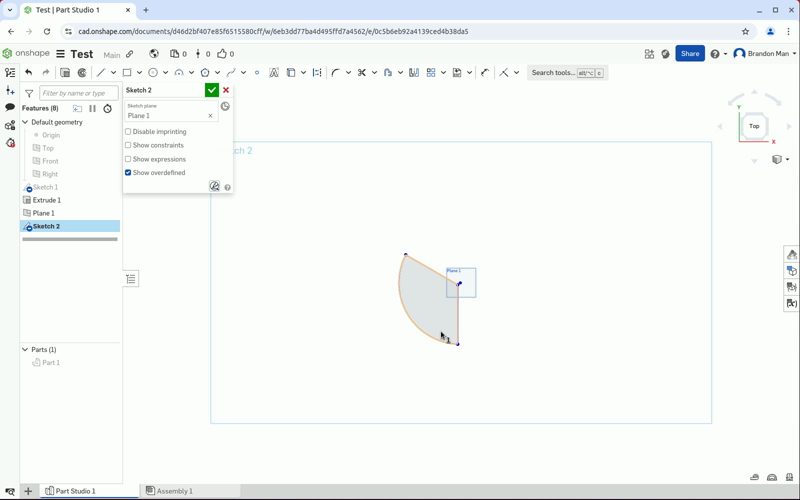
mouse_move(73, 352)
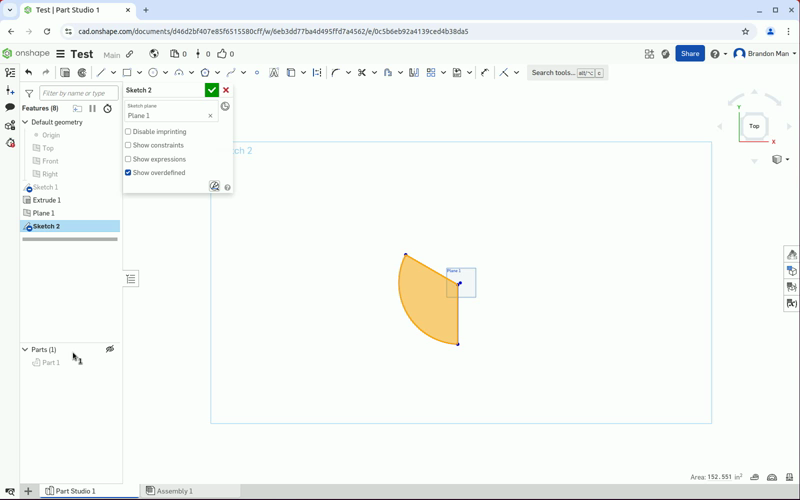
key(shift+y)
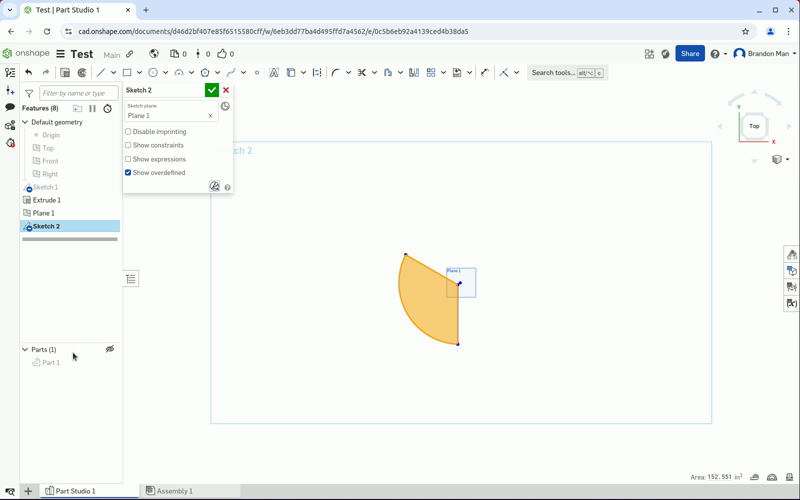
key(shift+e)
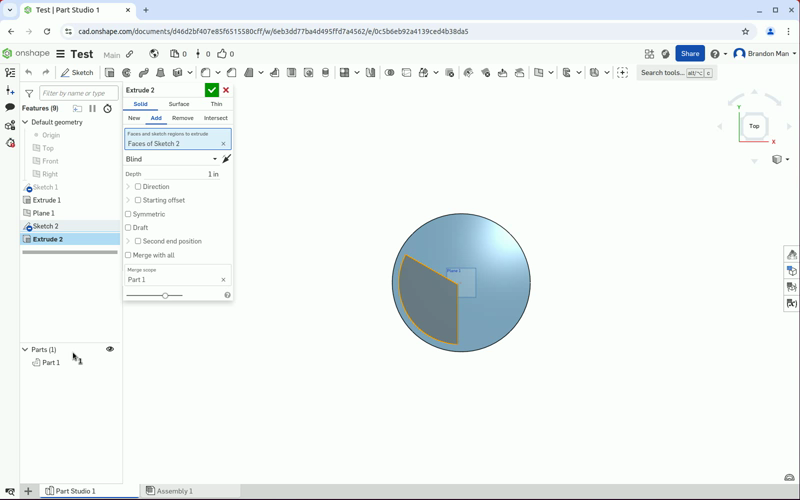
mouse_move(143, 106)
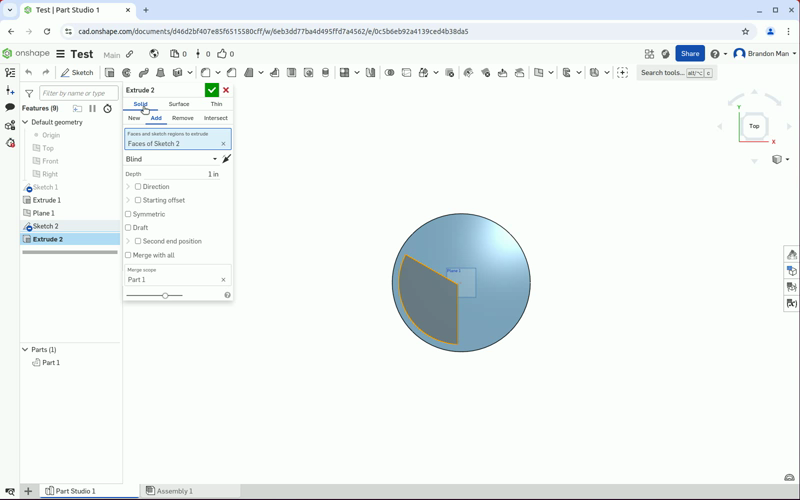
click(143, 106)
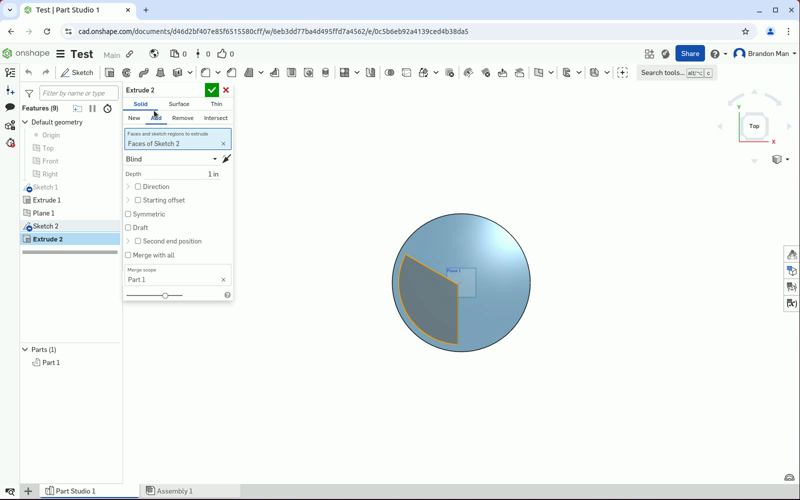
mouse_move(186, 120)
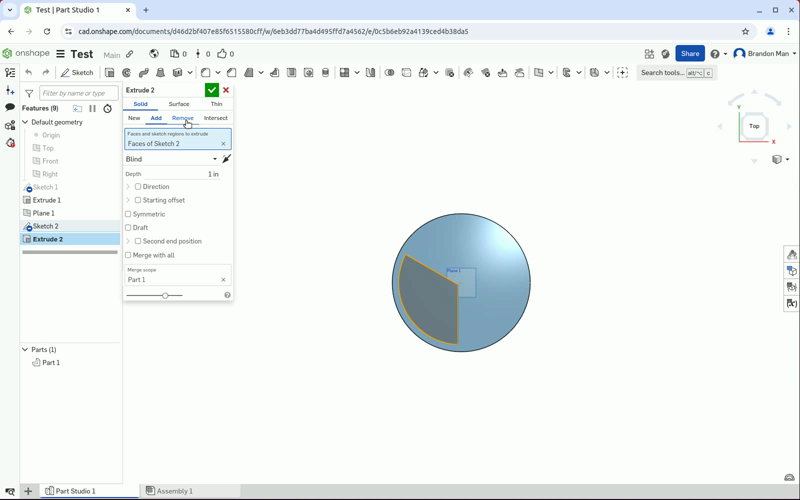
click(186, 120)
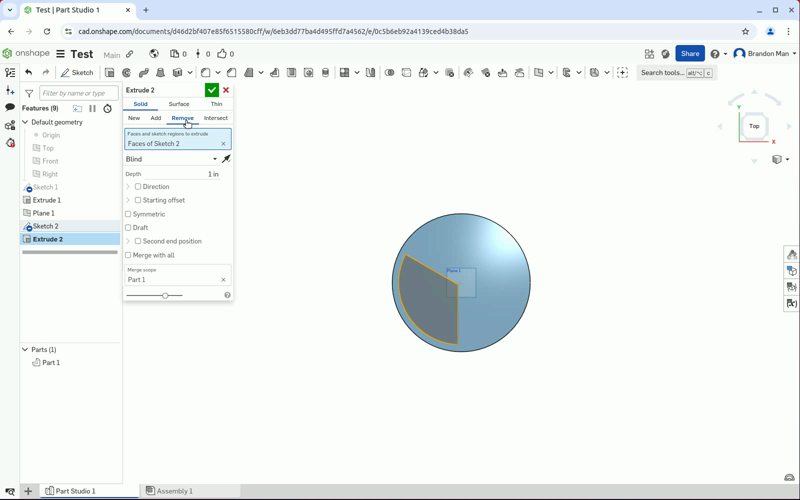
key(tab, 4)
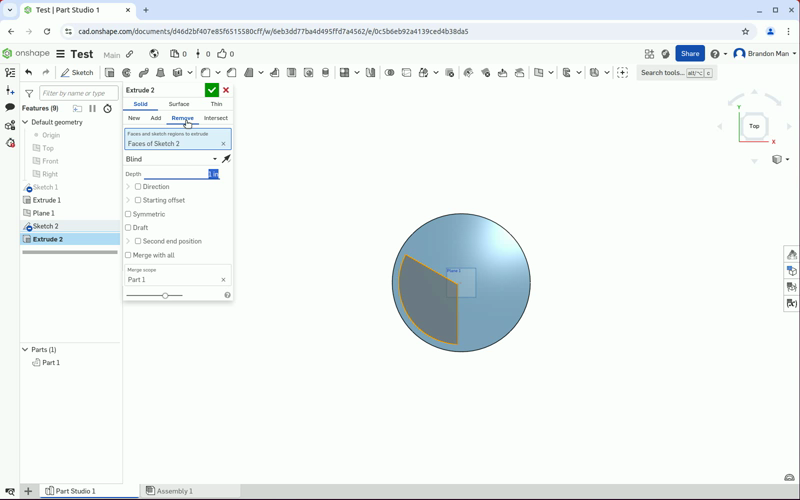
text(23.108)
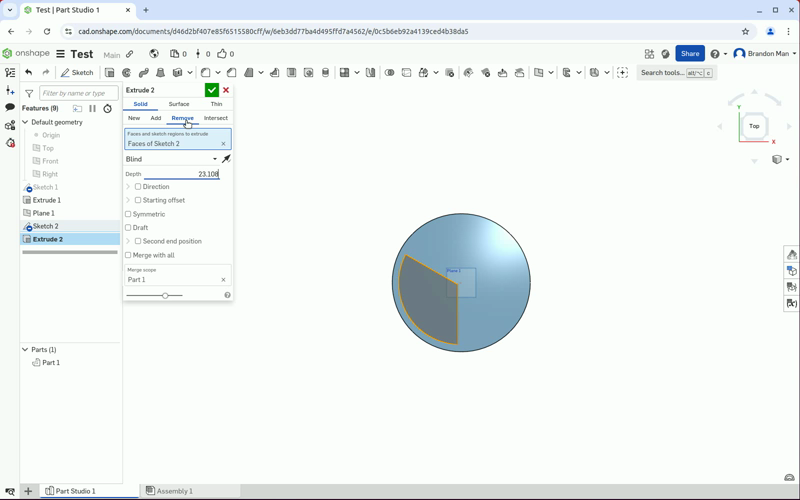
key(tab, 6)
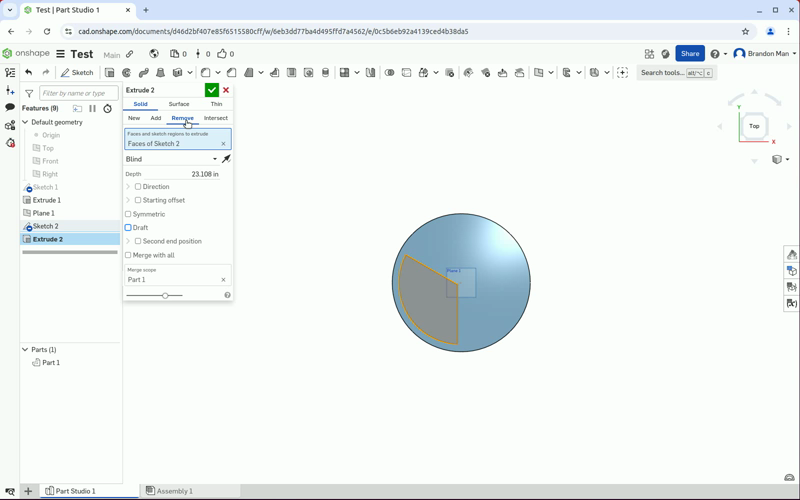
key(space)
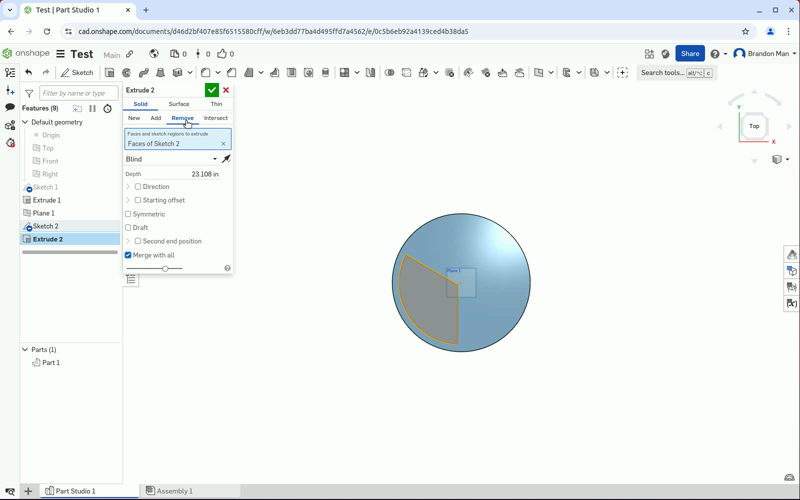
key(enter)
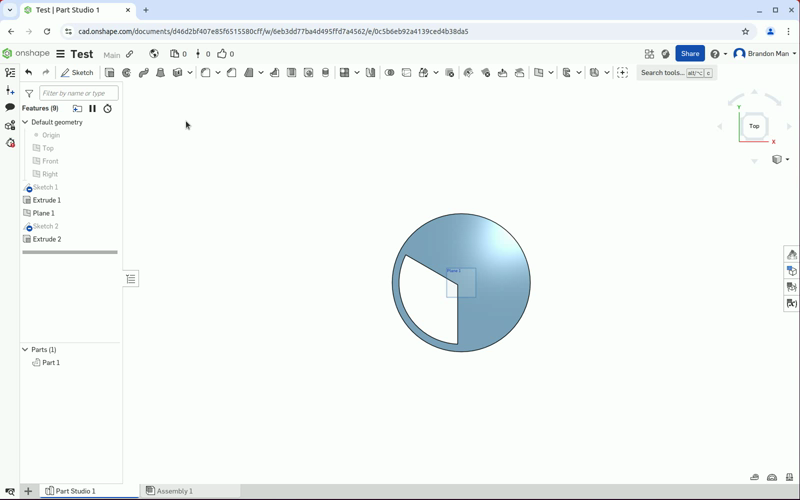
key(shift+h)
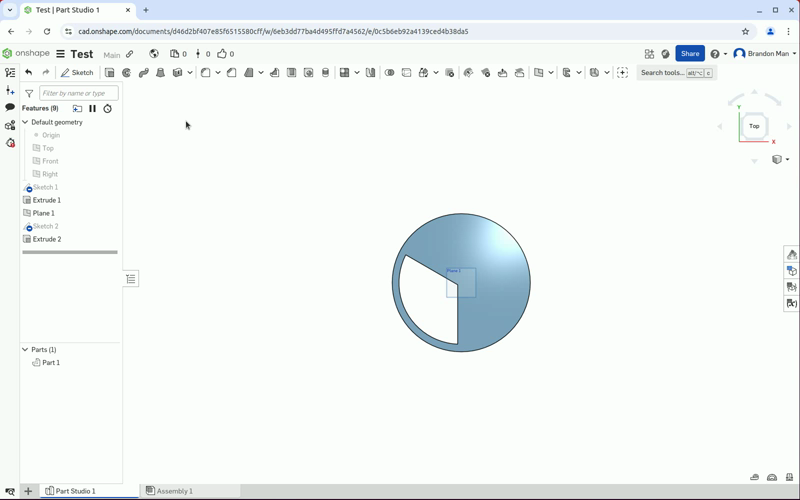
key(shift+h)
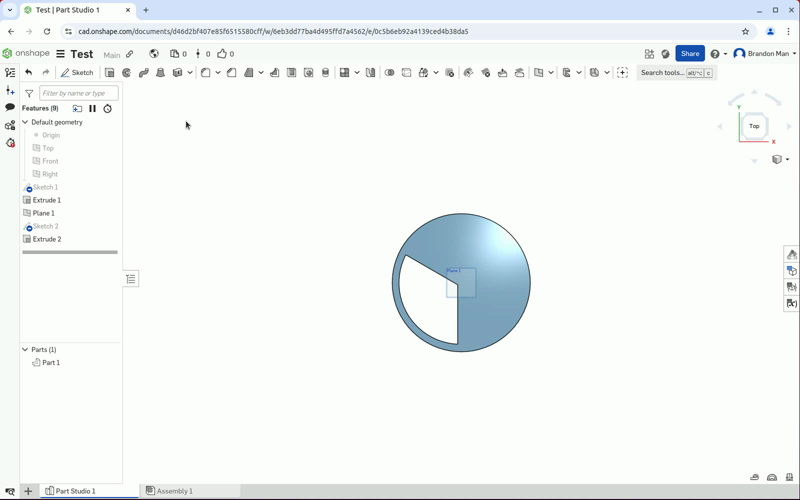
mouse_move(73, 189)
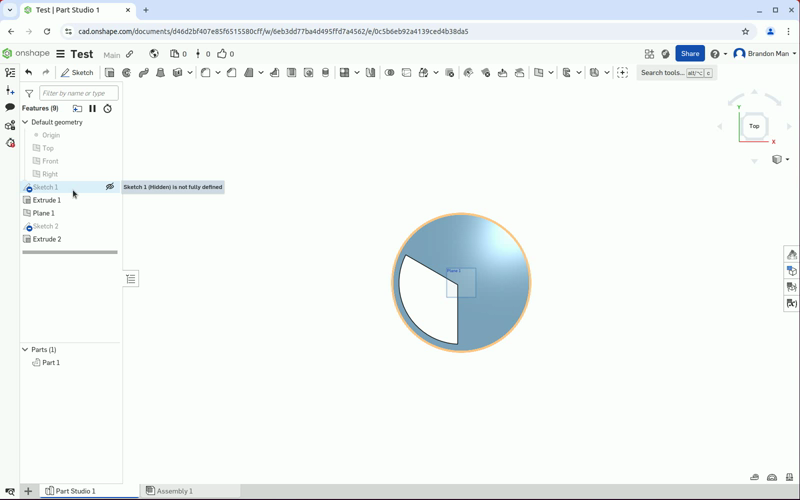
click(73, 189)
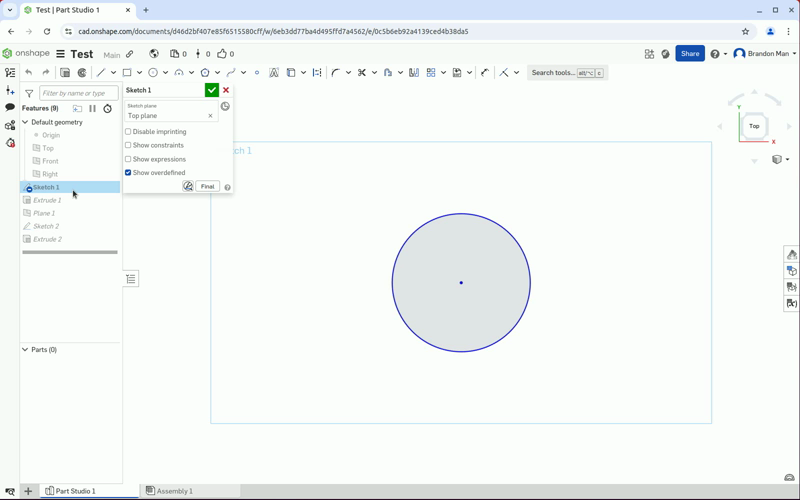
mouse_move(229, 92)
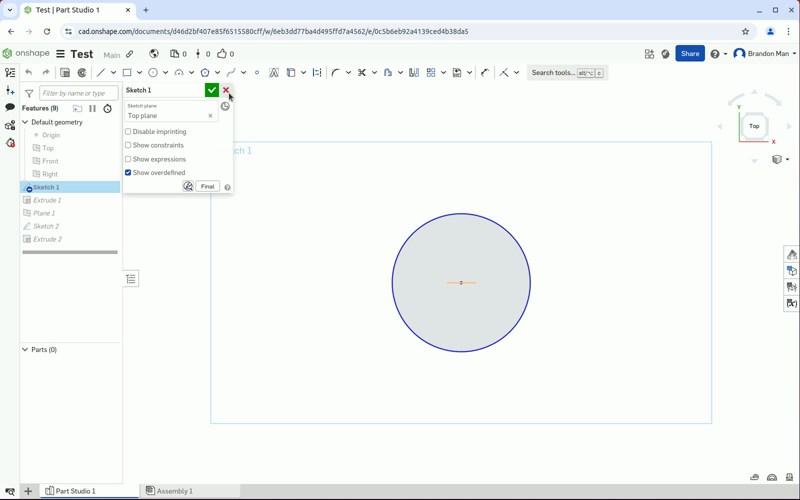
click(229, 92)
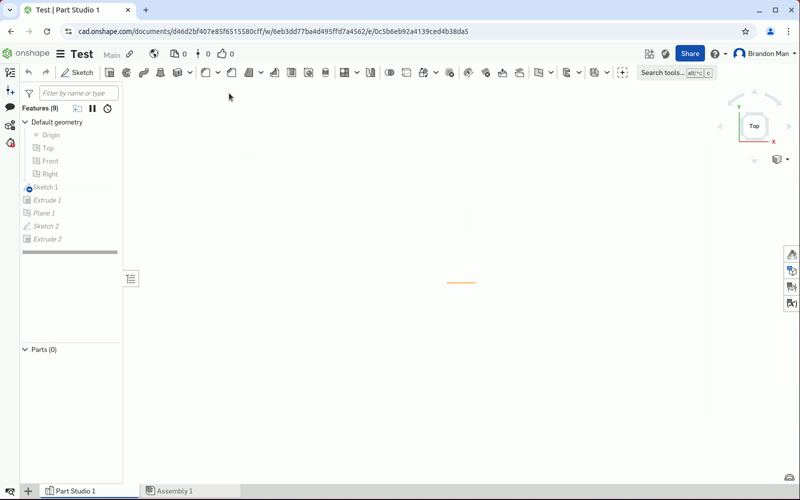
key(shift+s)
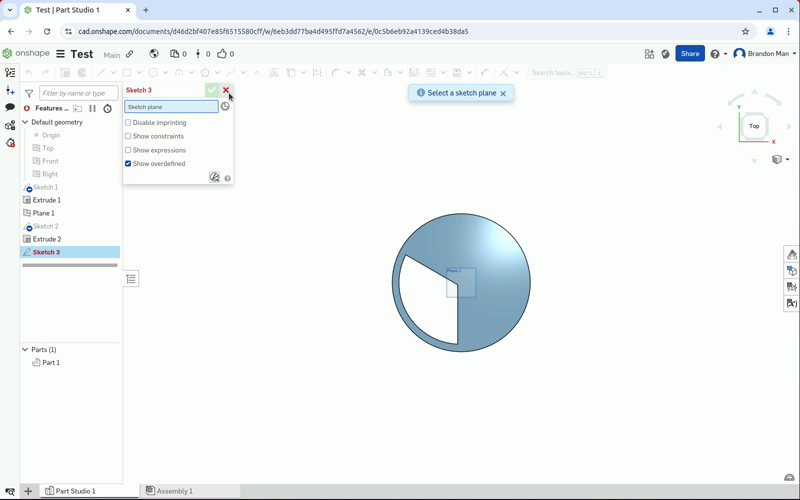
mouse_move(73, 215)
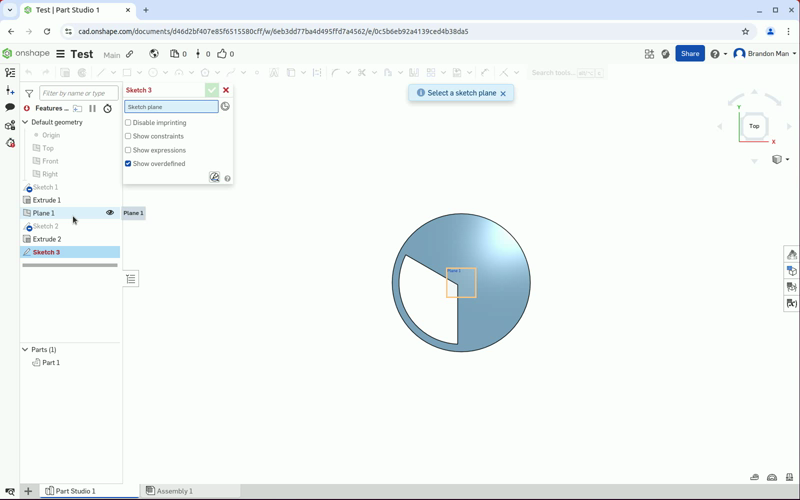
click(73, 215)
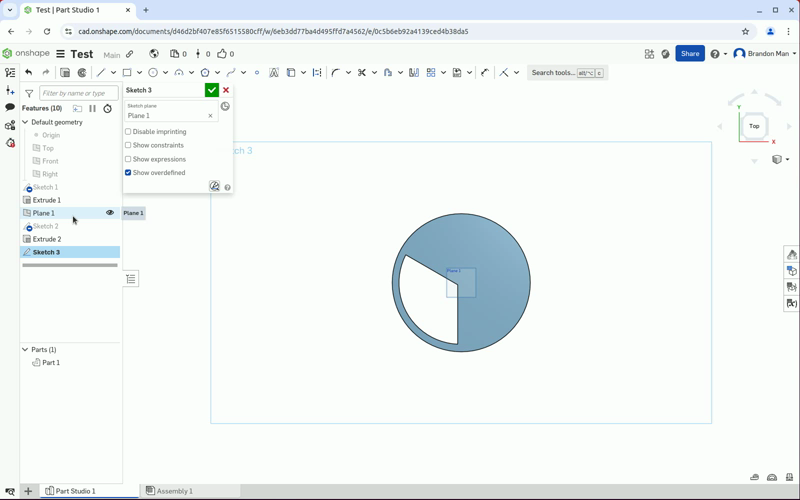
mouse_move(73, 352)
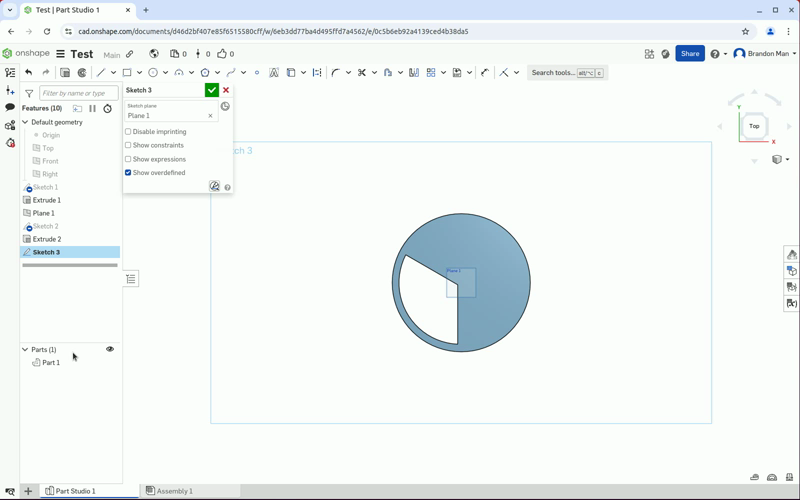
key(y)
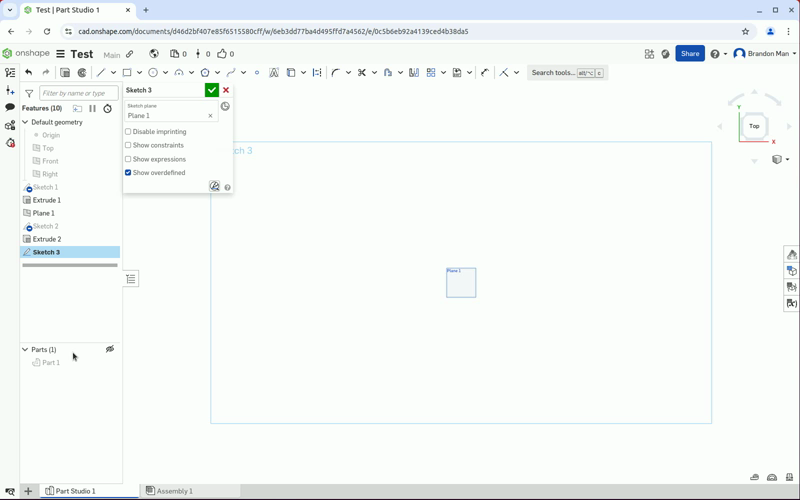
key(l)
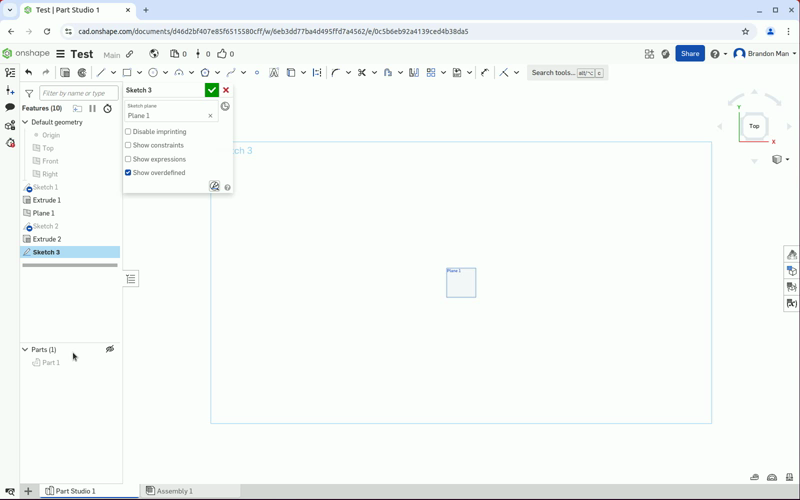
key_down(shift)
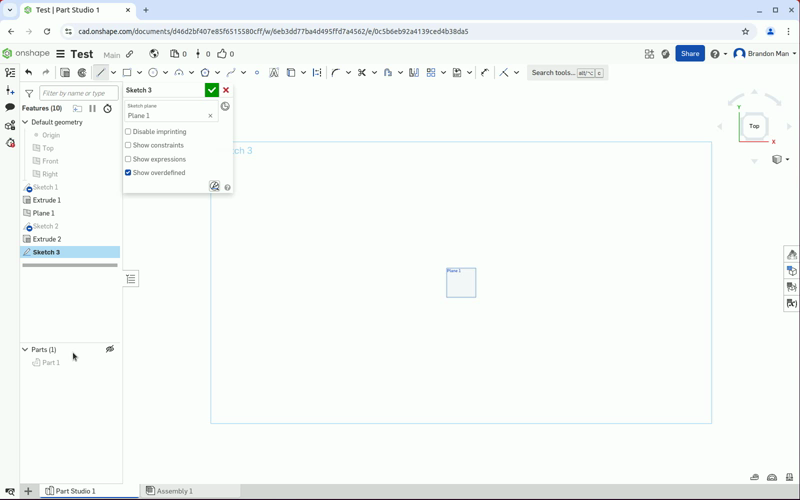
mouse_move(409, 249)
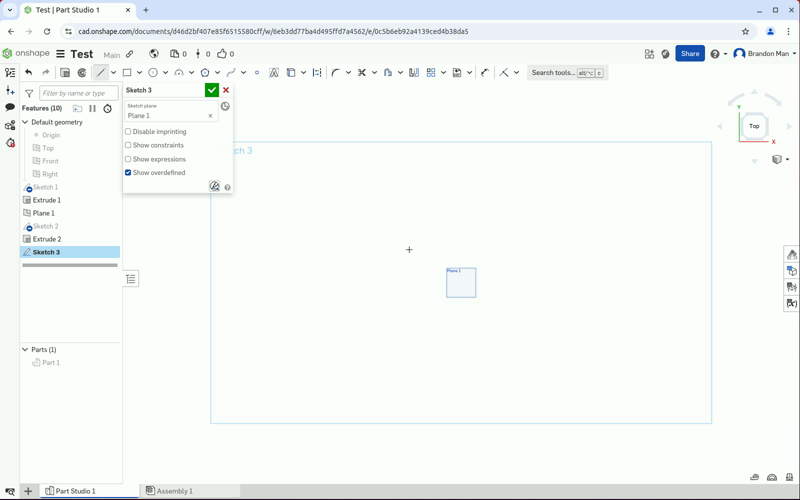
click(409, 249)
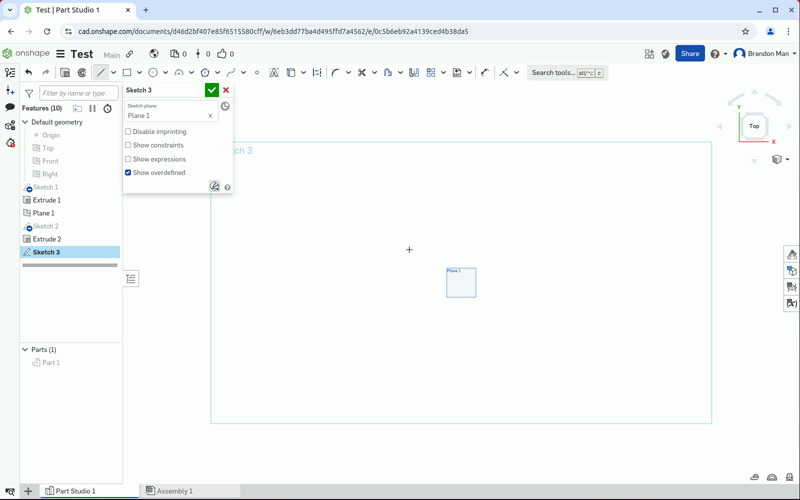
key_up(shift)
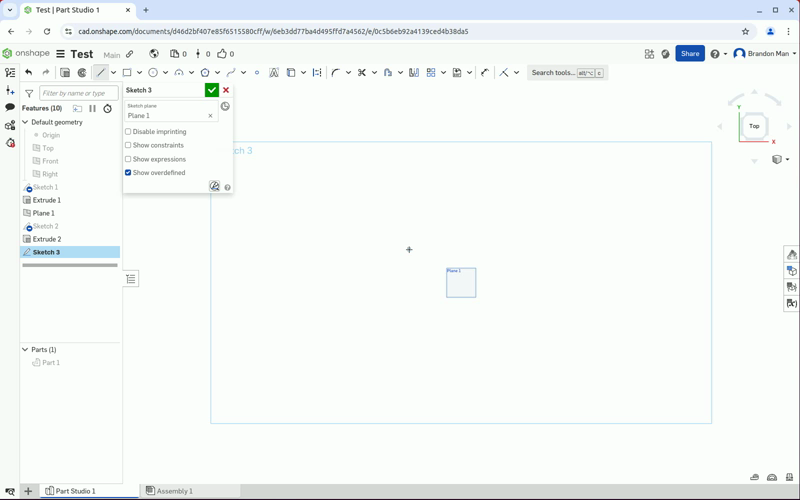
key_down(shift)
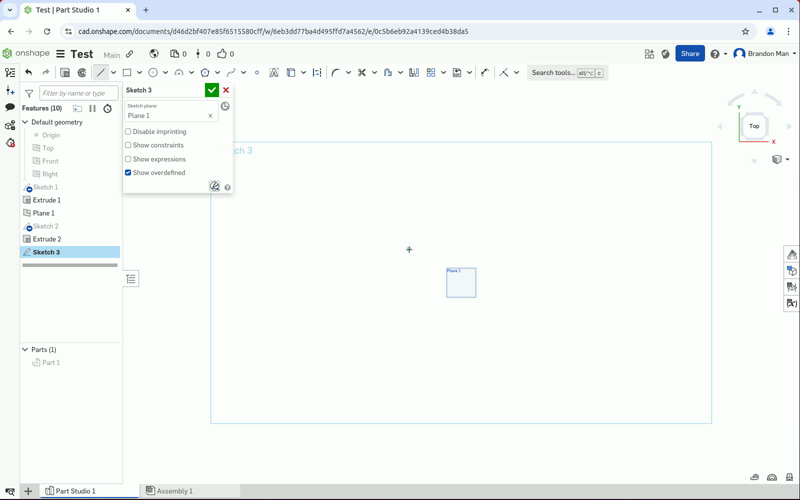
mouse_move(439, 249)
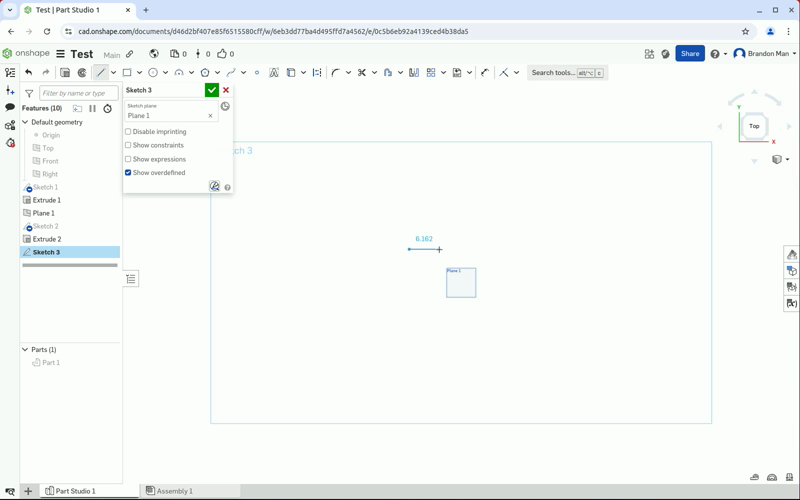
mouse_move(460, 277)
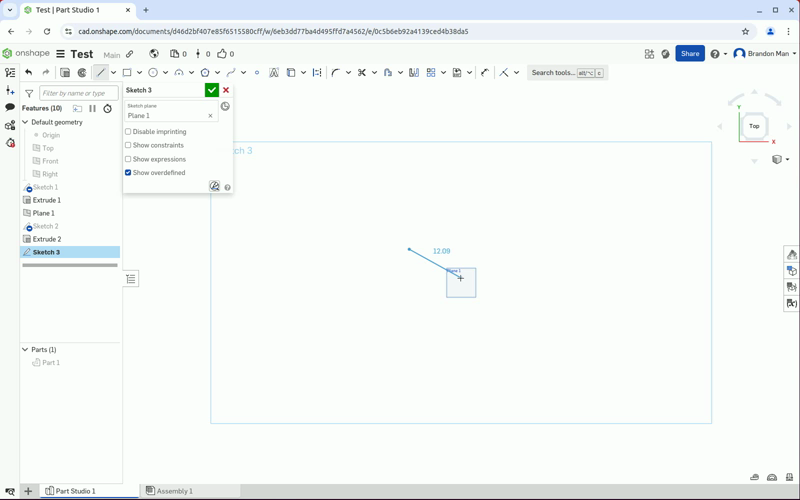
click(460, 277)
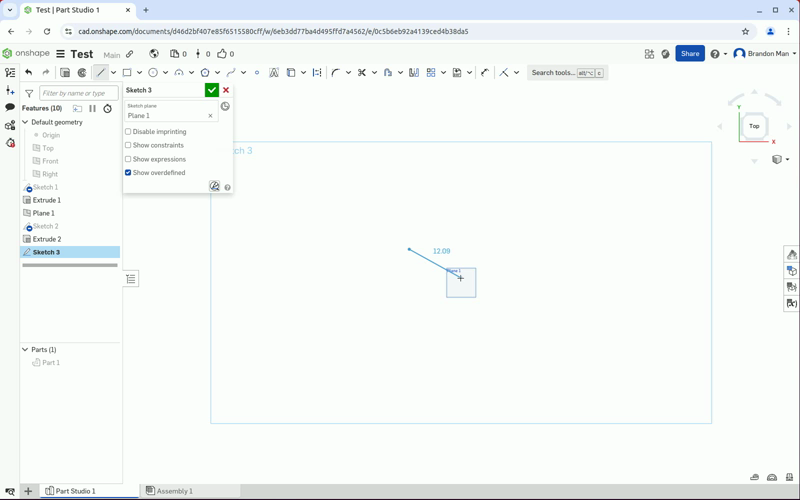
key_up(shift)
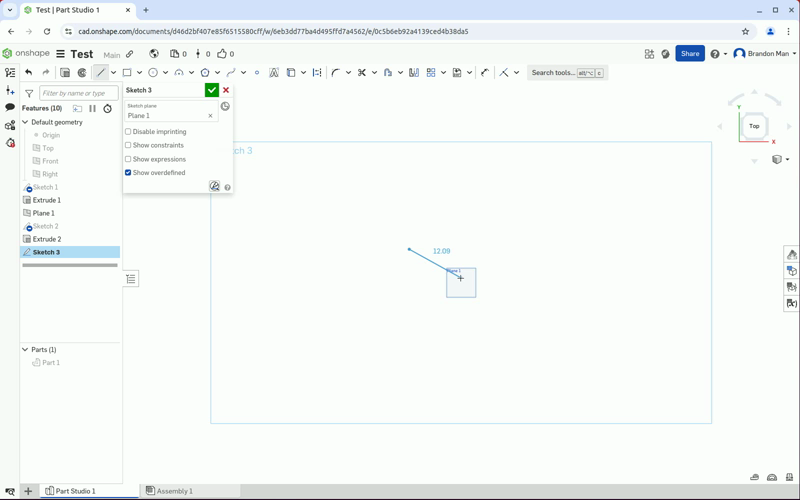
key_down(shift)
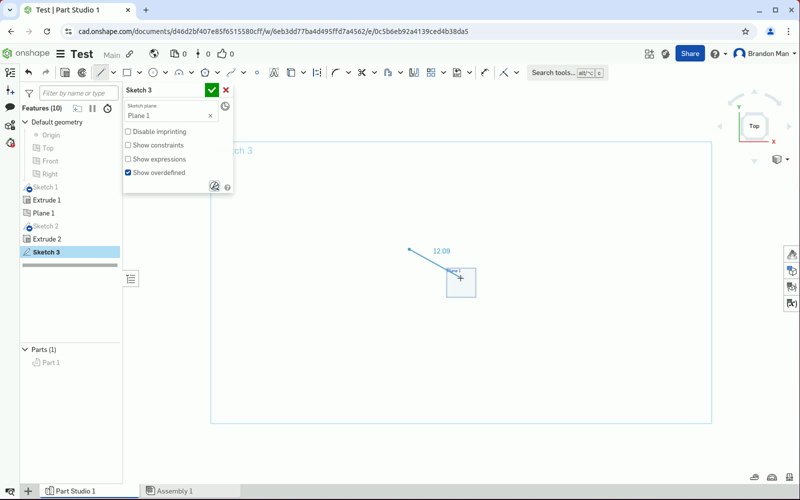
mouse_move(490, 277)
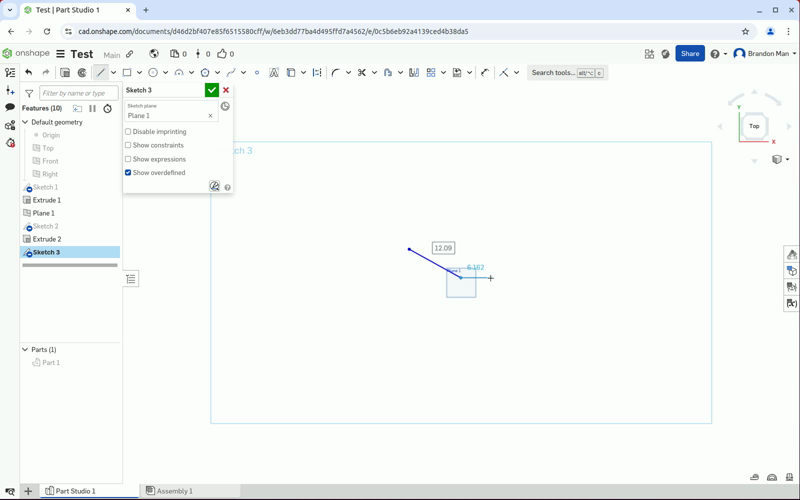
mouse_move(511, 249)
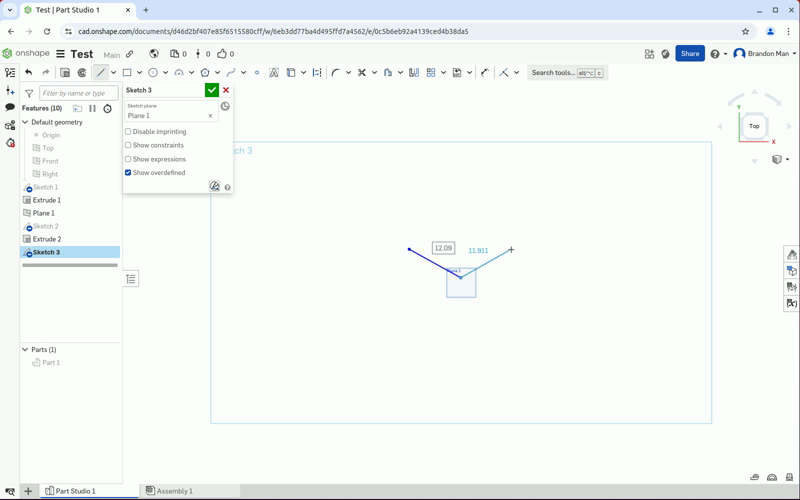
click(511, 249)
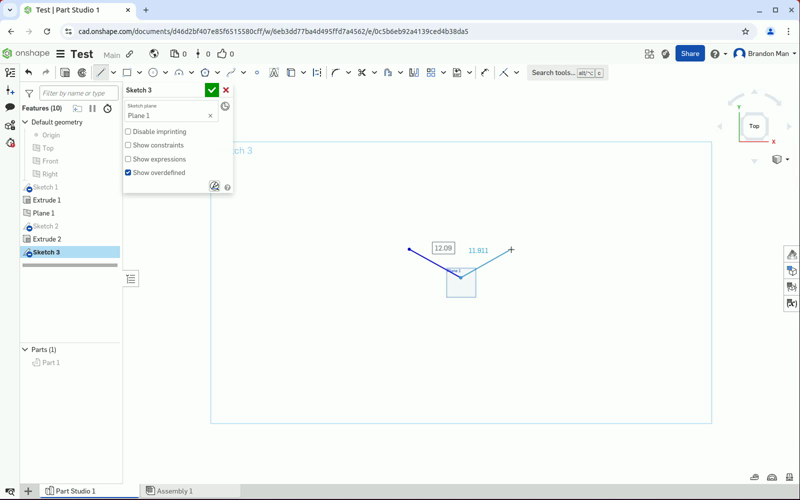
key_up(shift)
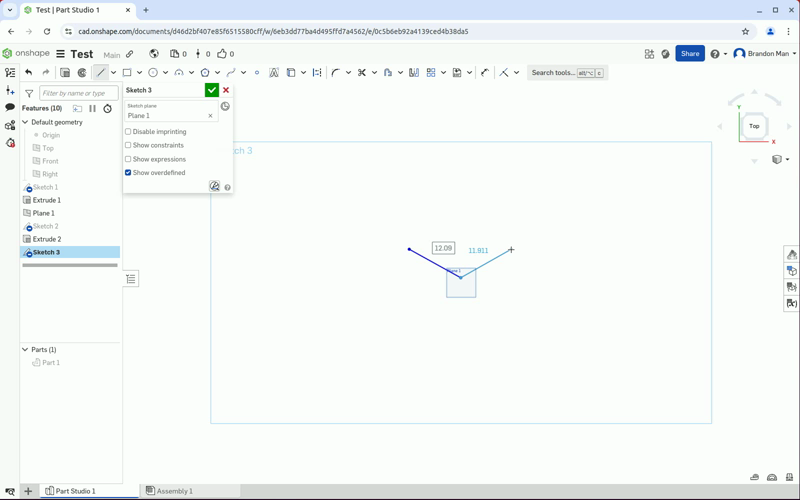
key(esc)
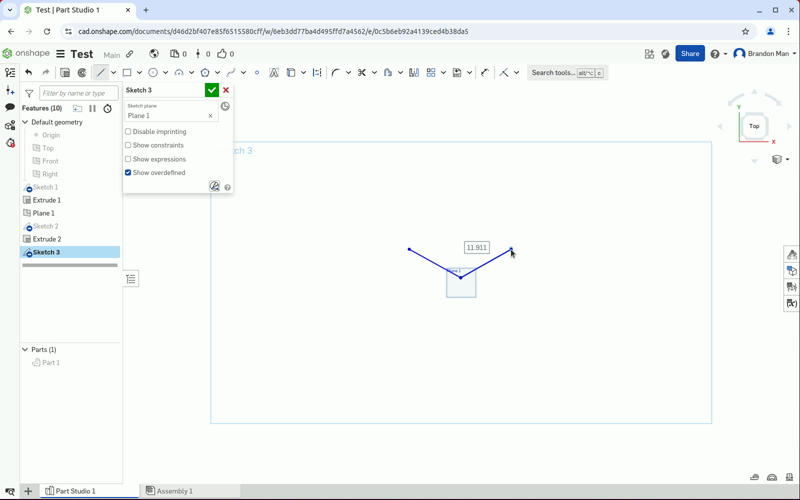
key(a)
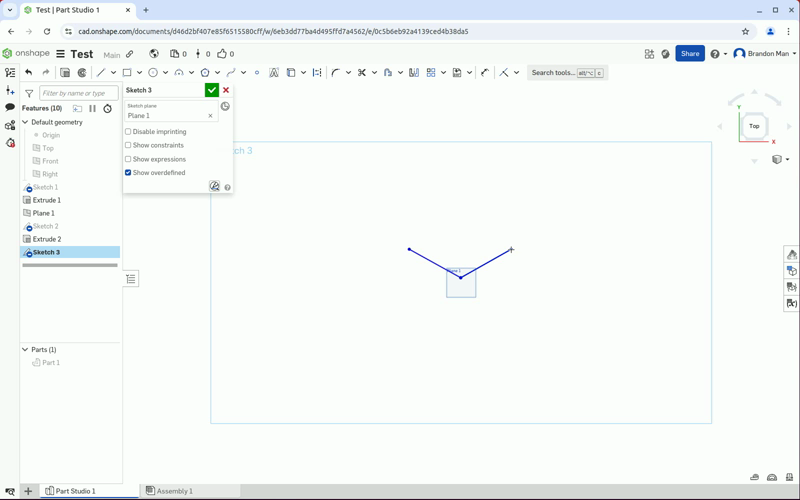
mouse_move(511, 249)
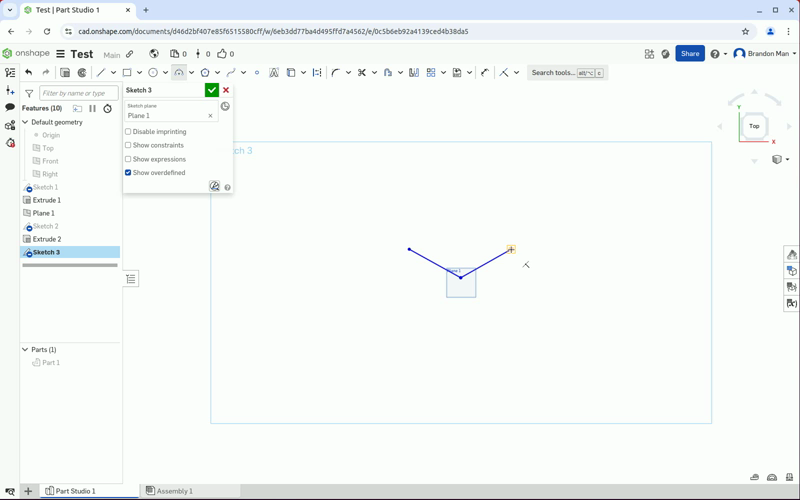
click(511, 249)
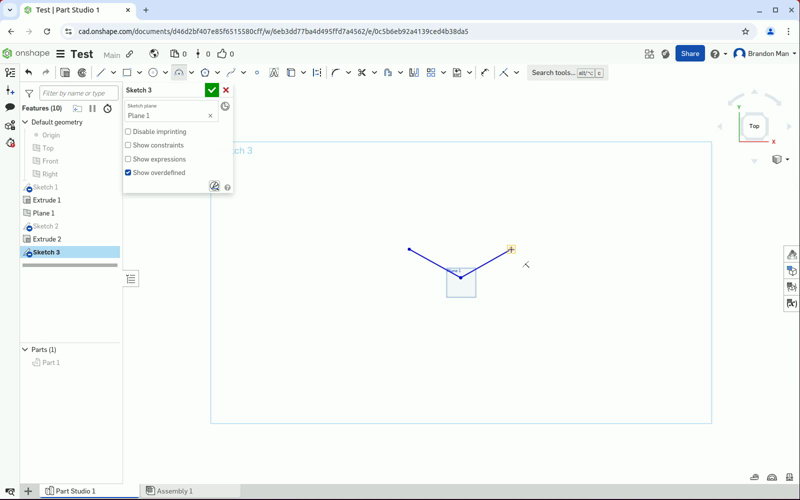
mouse_move(409, 249)
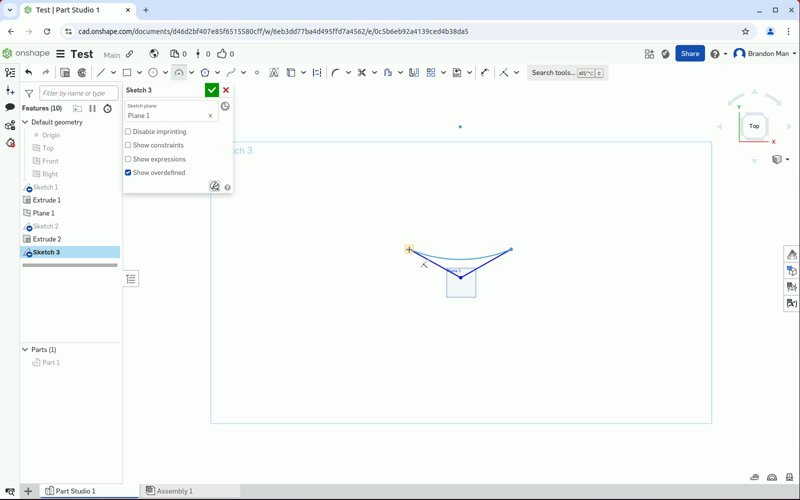
click(409, 249)
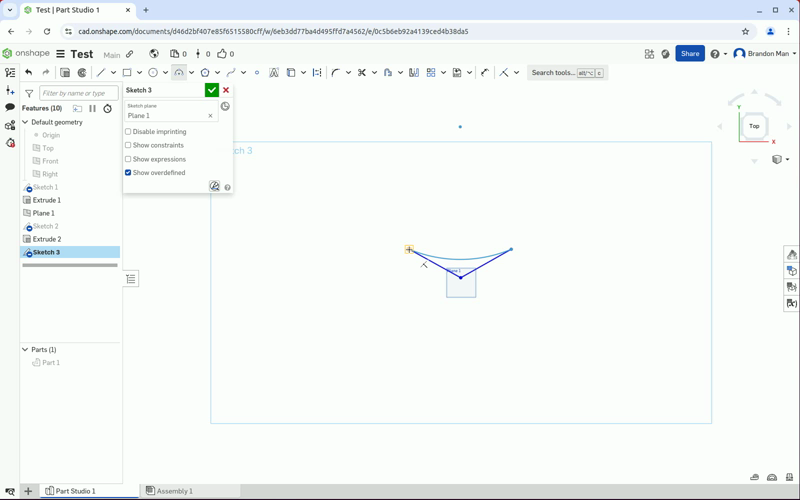
key_down(shift)
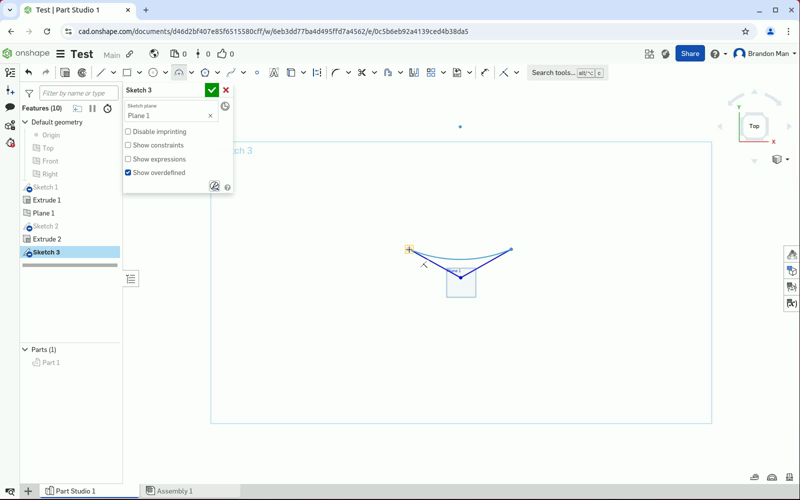
mouse_move(460, 221)
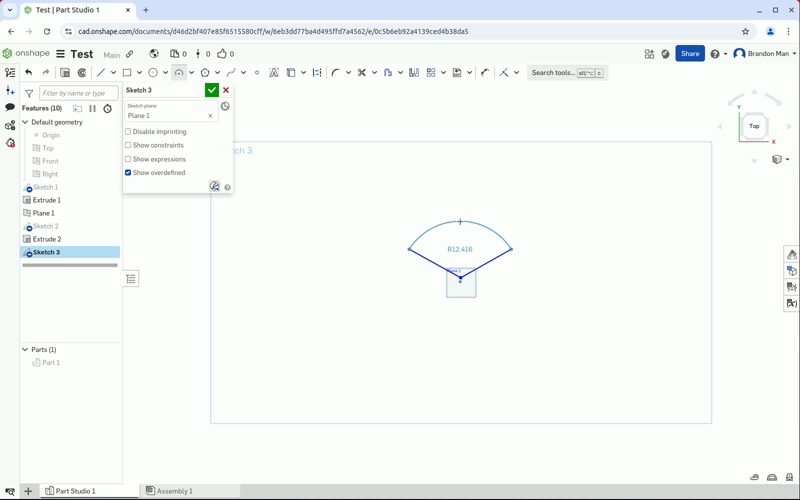
click(460, 221)
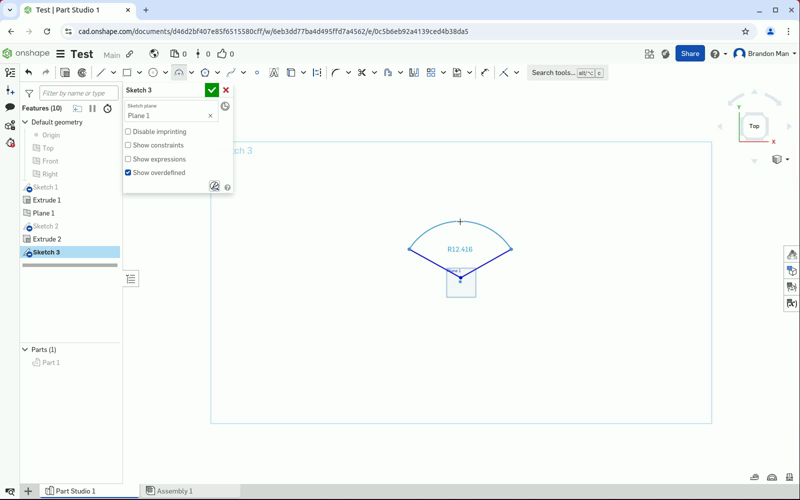
key_up(shift)
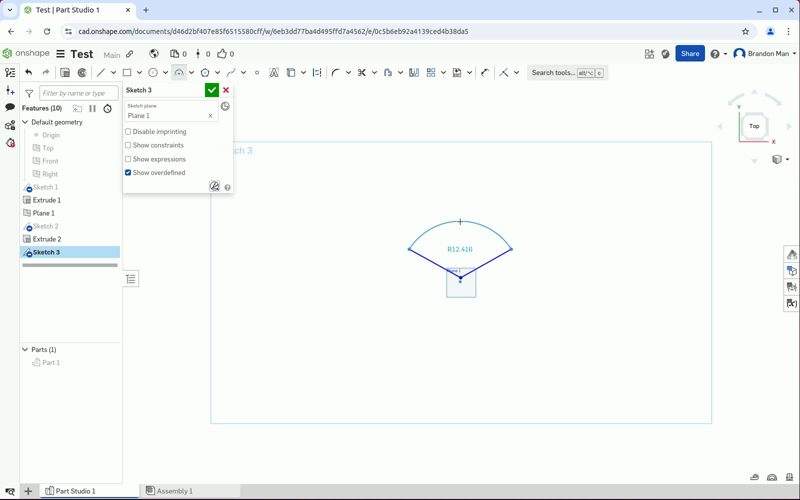
key(esc)
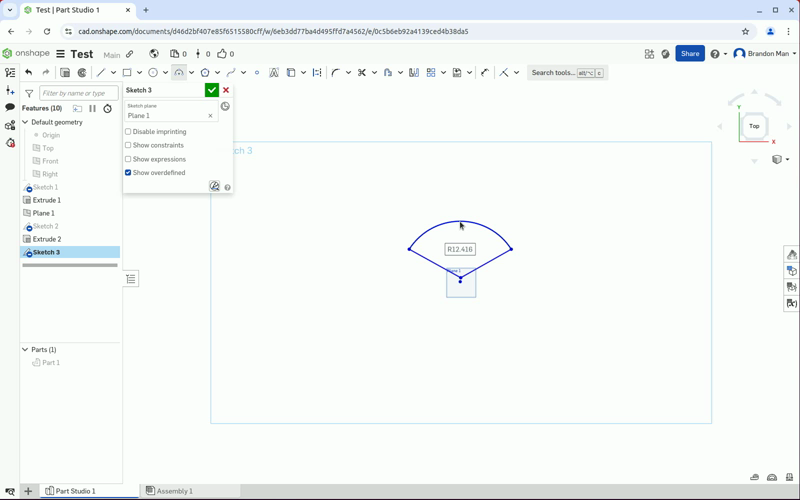
mouse_move(429, 250)
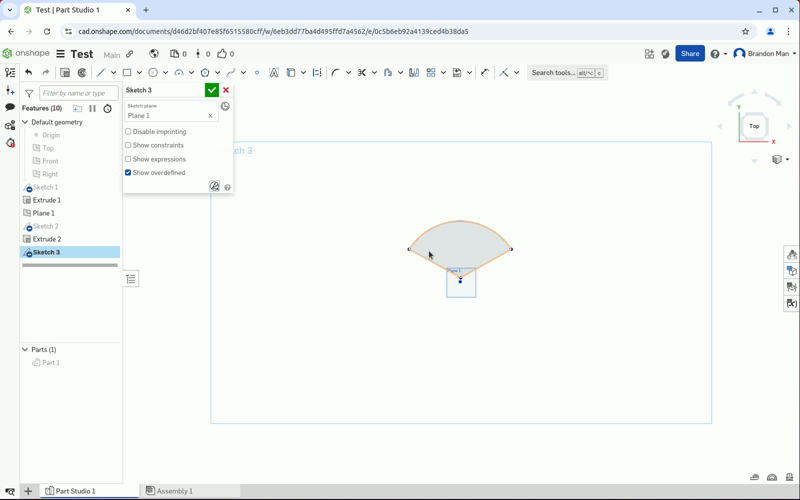
click(429, 250)
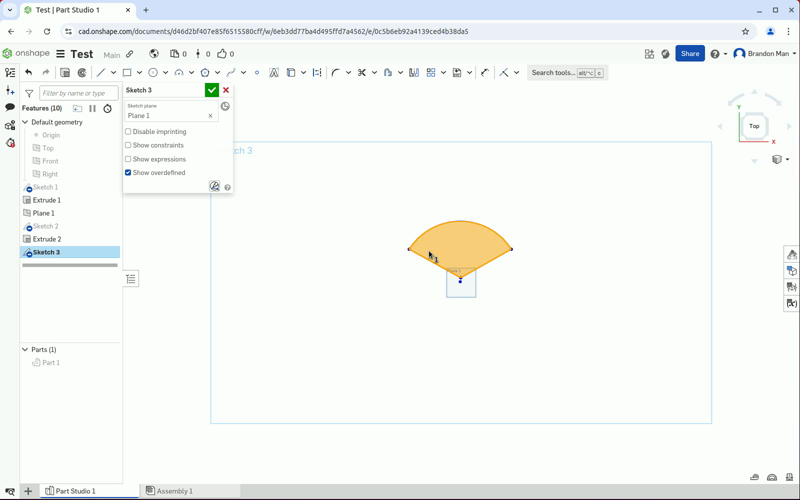
mouse_move(73, 352)
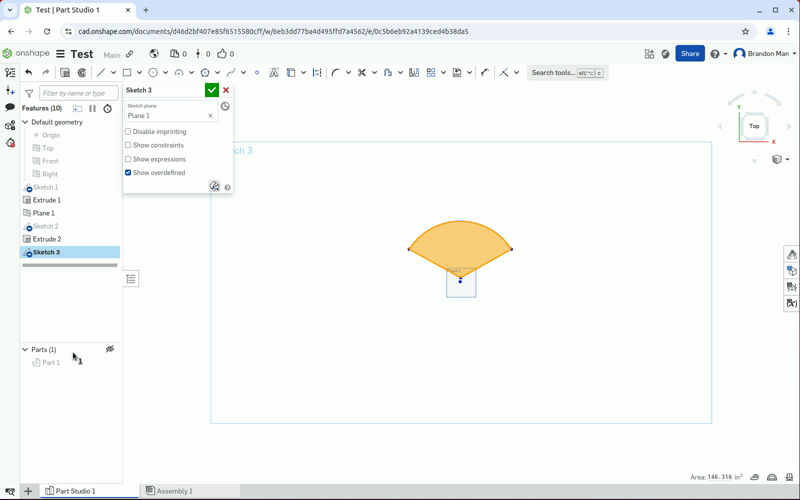
key(shift+y)
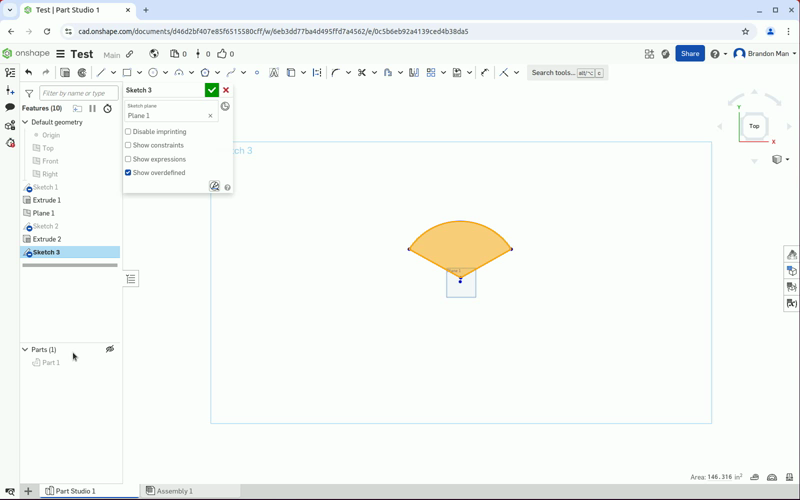
key(shift+e)
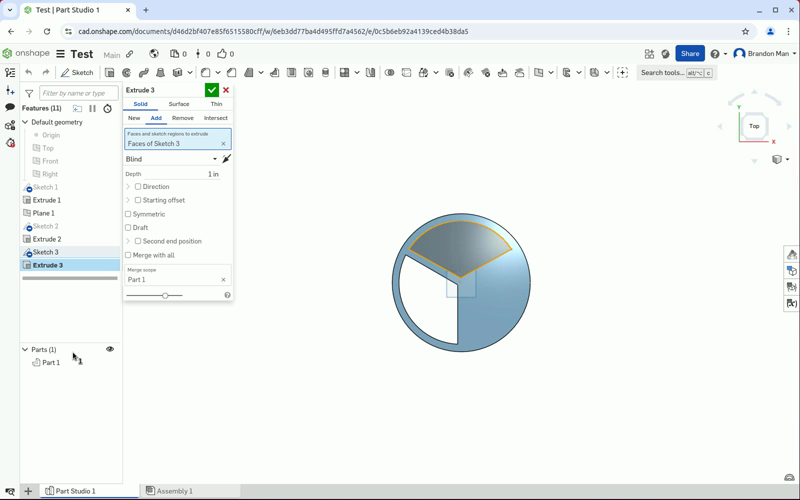
mouse_move(143, 106)
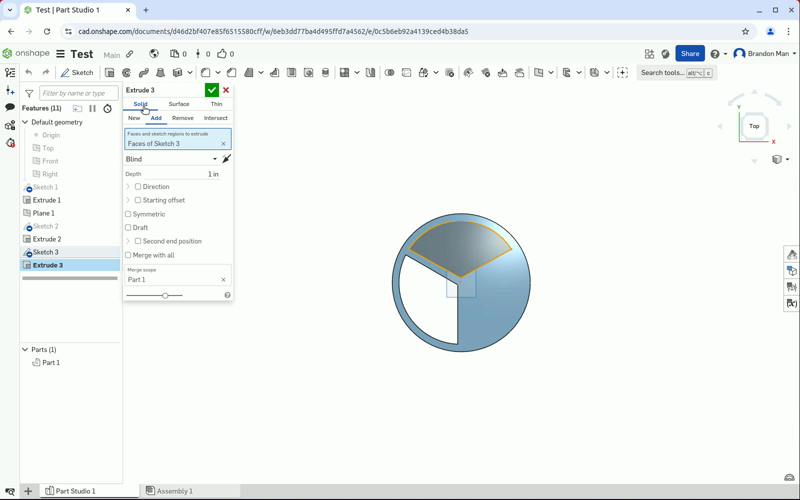
click(143, 106)
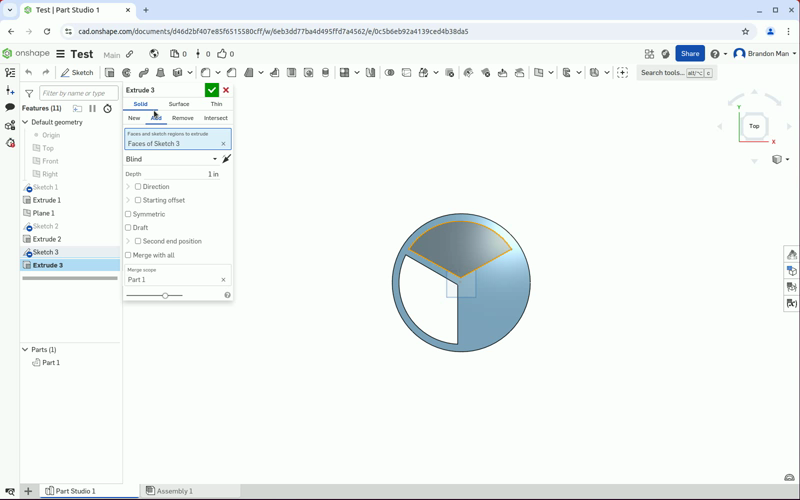
mouse_move(186, 120)
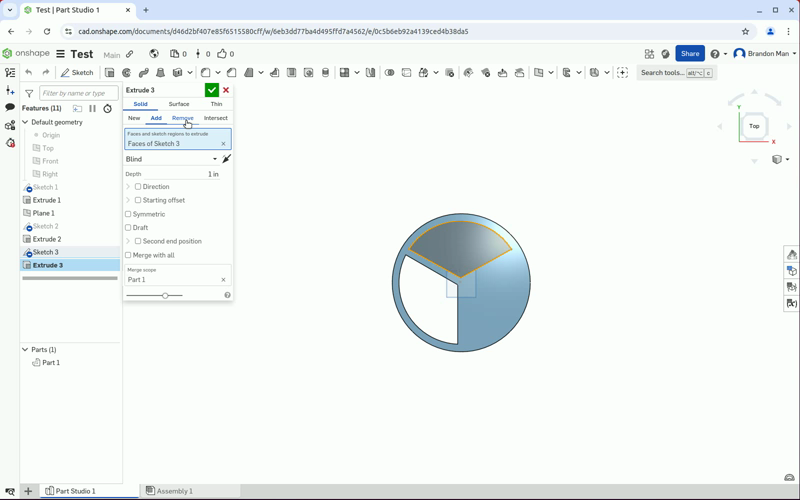
click(186, 120)
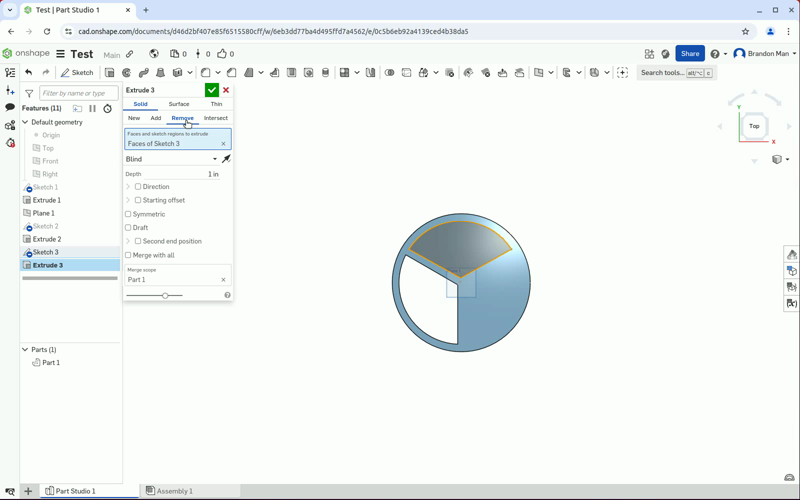
key(tab, 4)
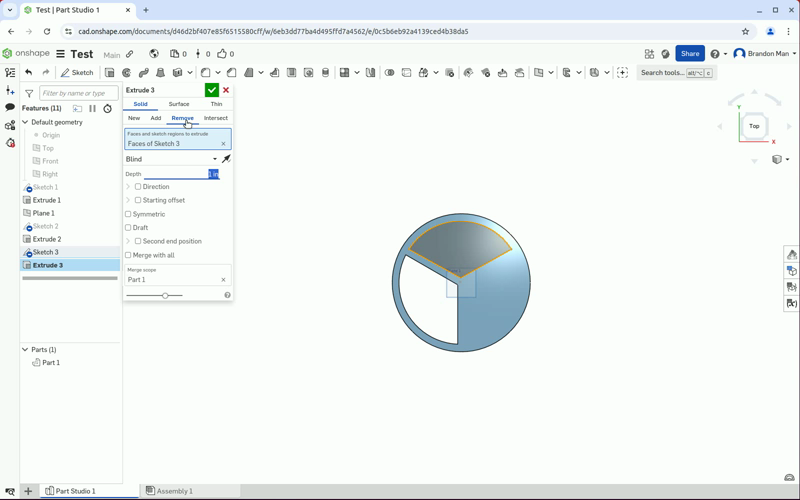
text(23.108)
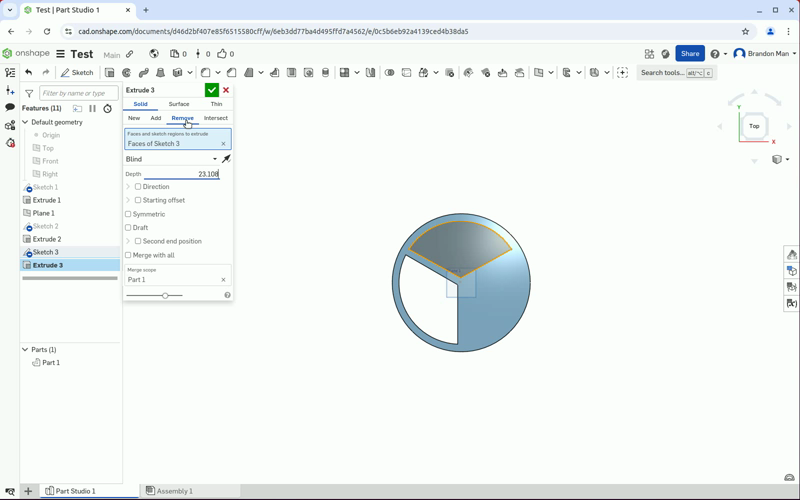
key(tab, 6)
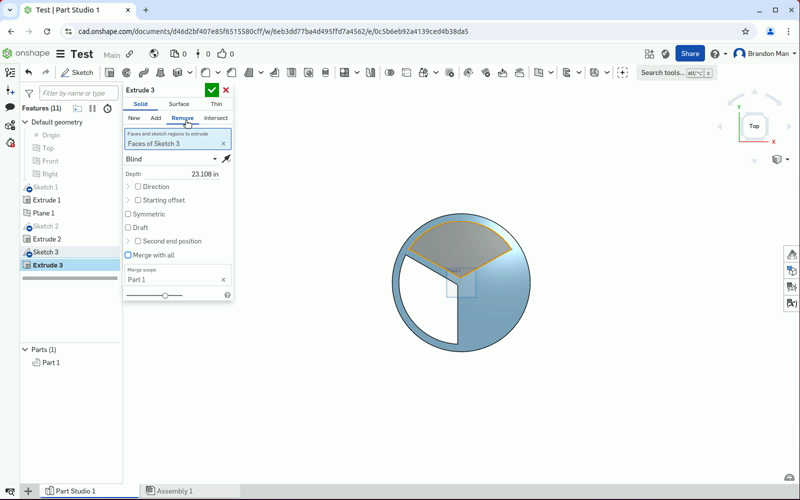
key(space)
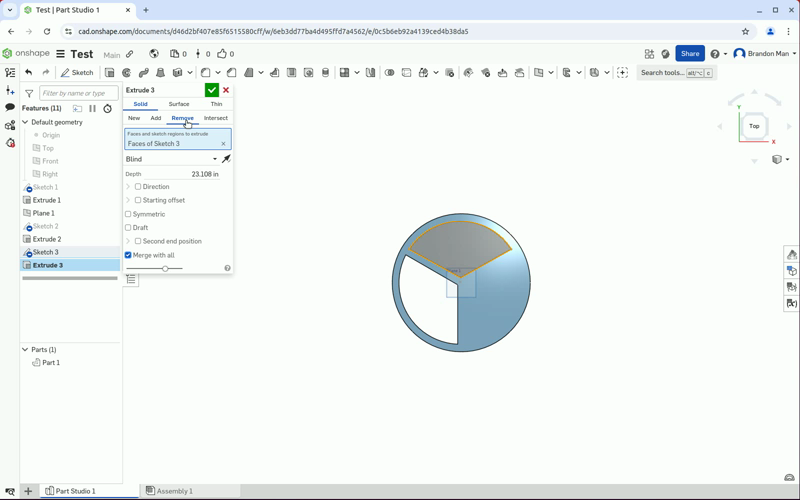
key(enter)
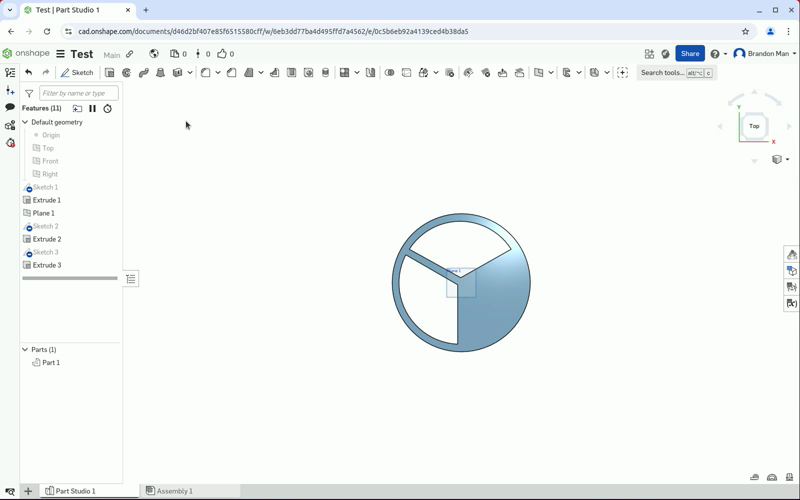
key(shift+h)
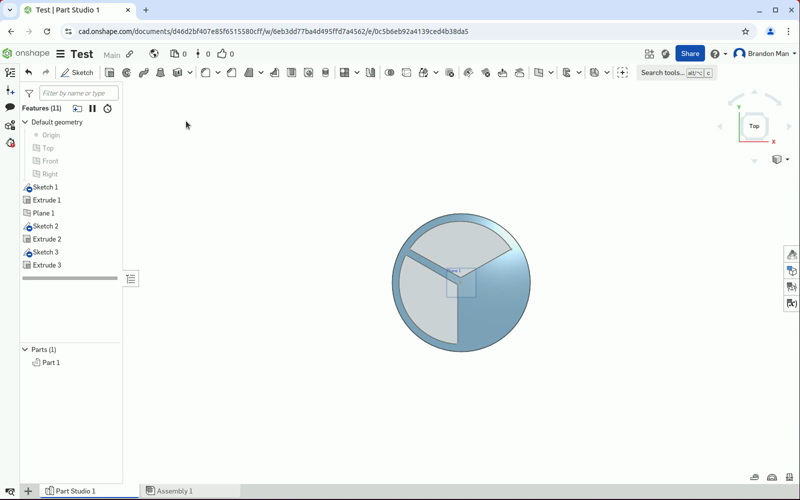
key(shift+h)
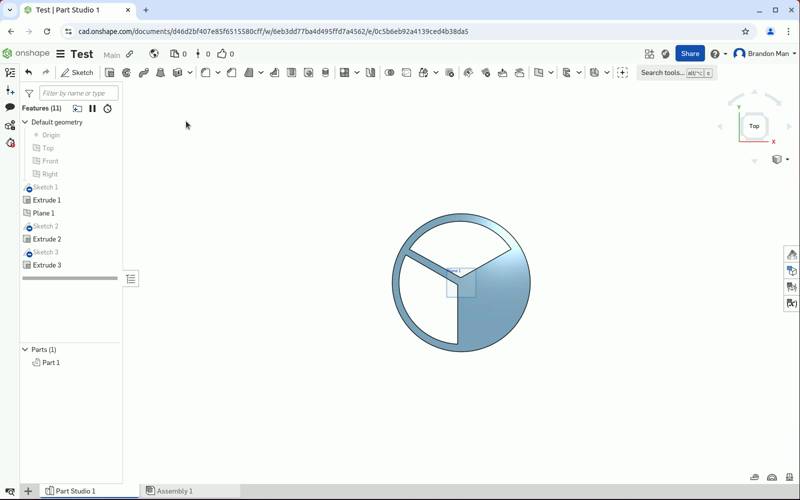
mouse_move(73, 189)
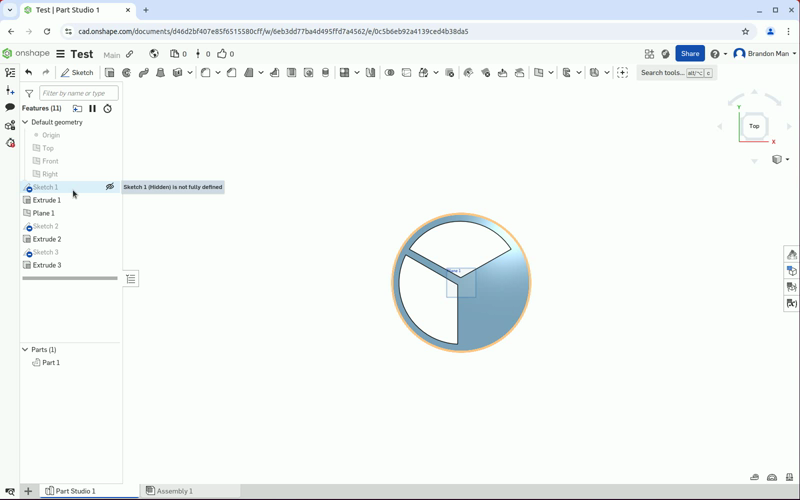
click(73, 189)
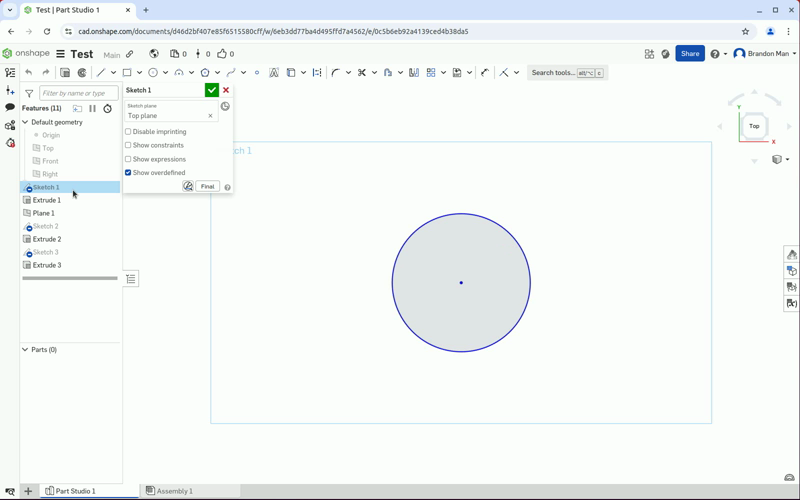
mouse_move(229, 92)
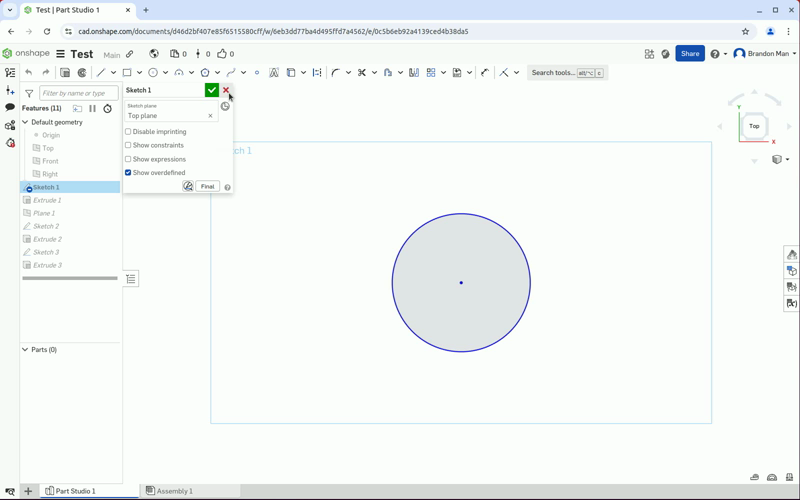
click(229, 92)
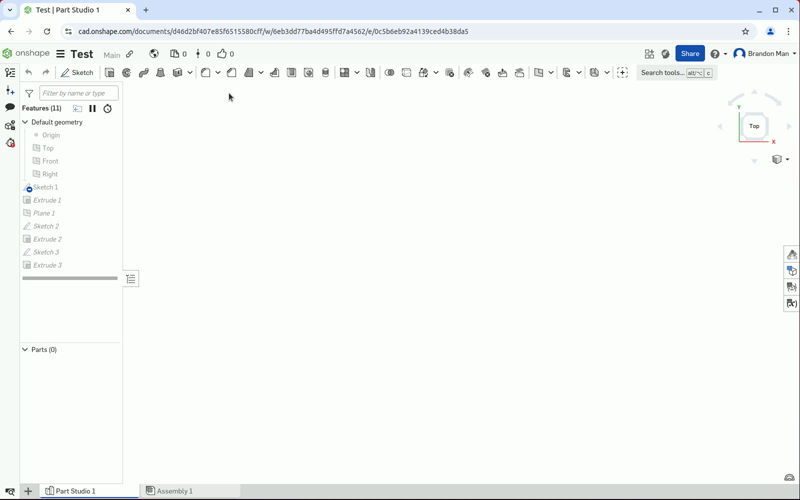
key(shift+s)
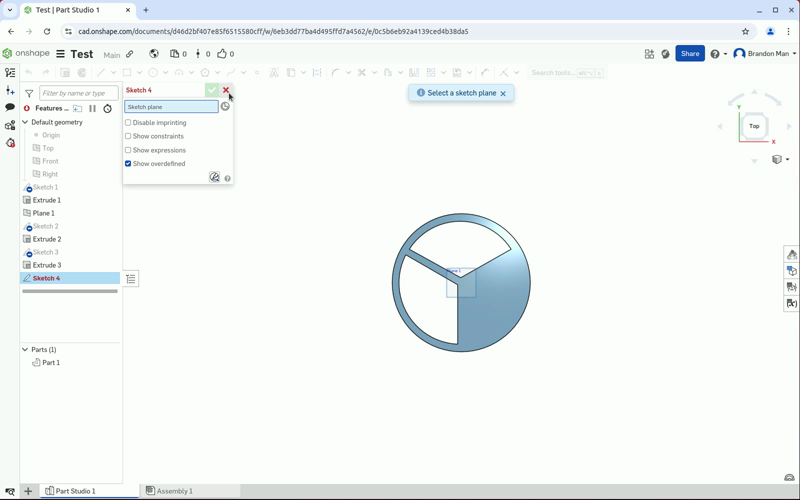
mouse_move(73, 215)
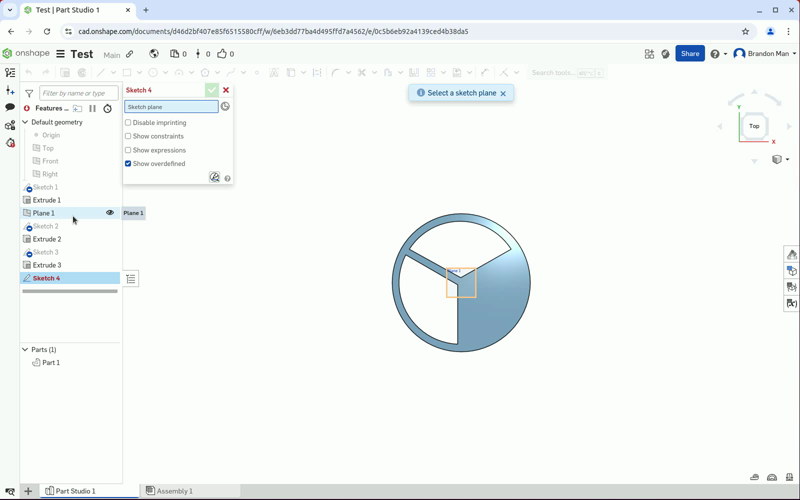
click(73, 215)
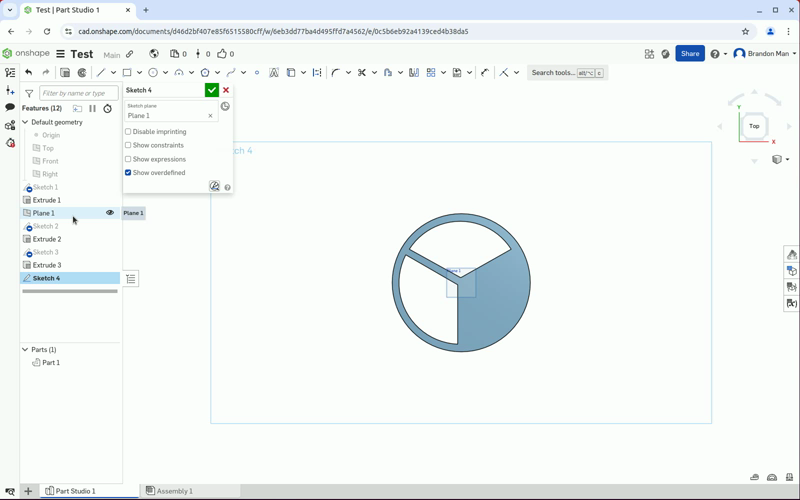
mouse_move(73, 352)
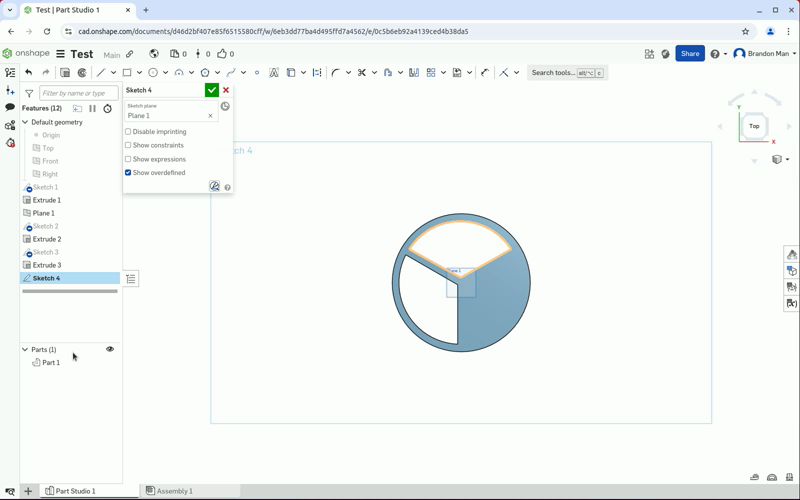
key(y)
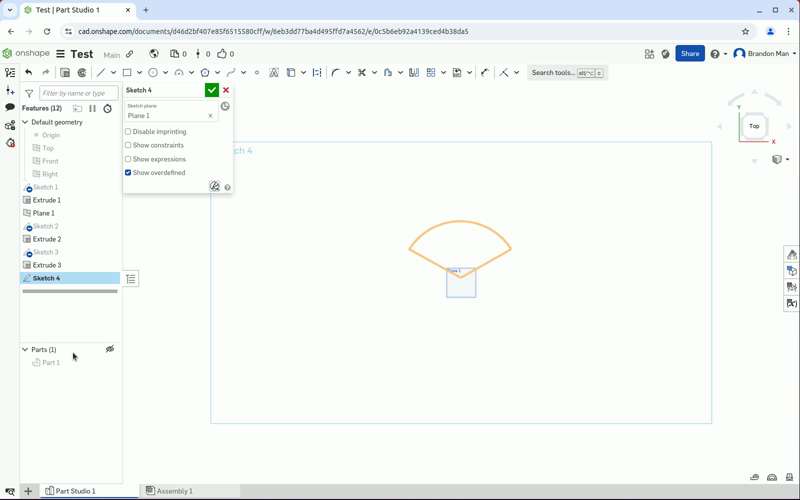
key(a)
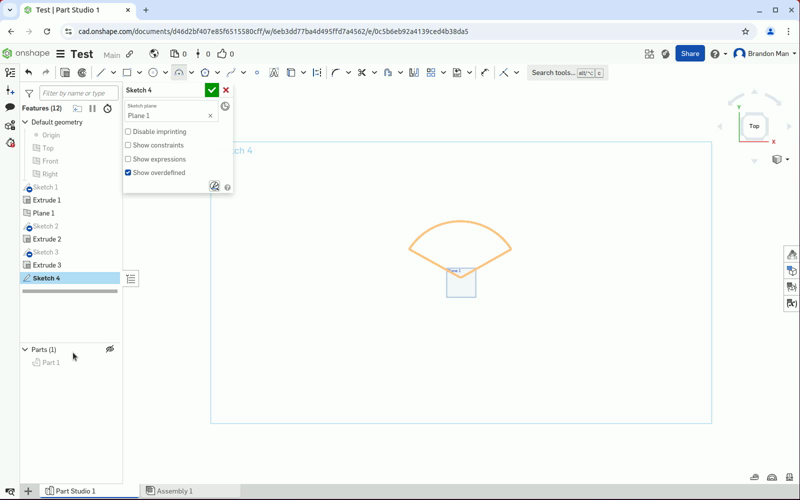
key_down(shift)
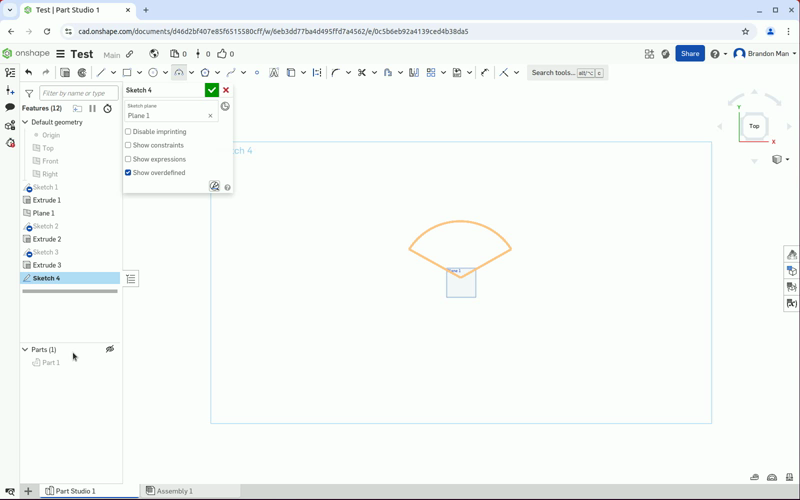
mouse_move(464, 343)
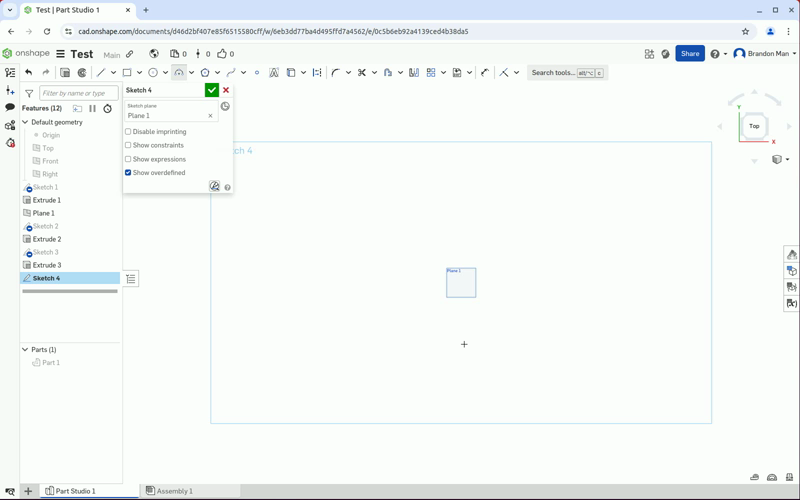
click(464, 343)
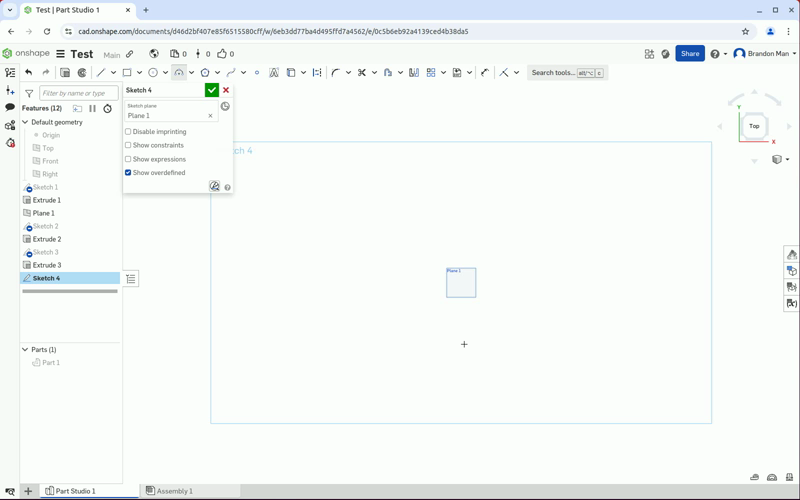
key_up(shift)
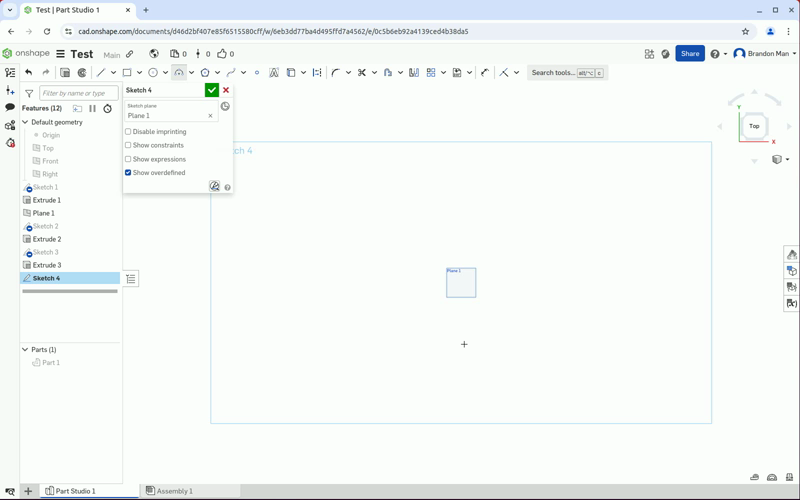
key_down(shift)
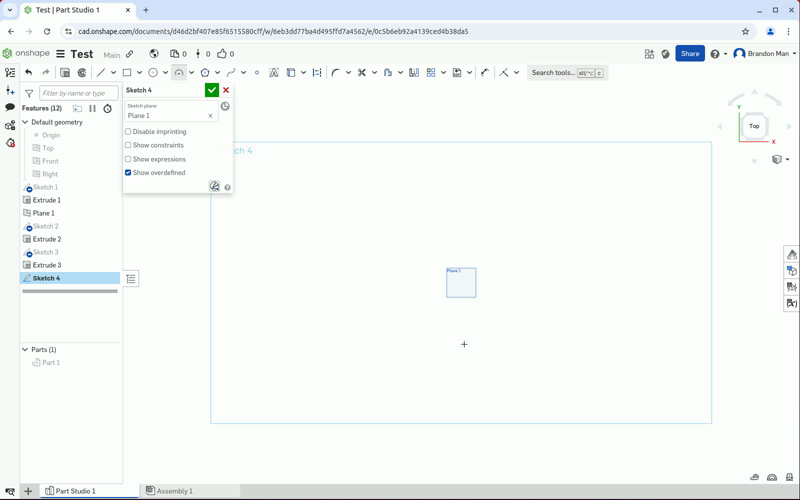
mouse_move(516, 254)
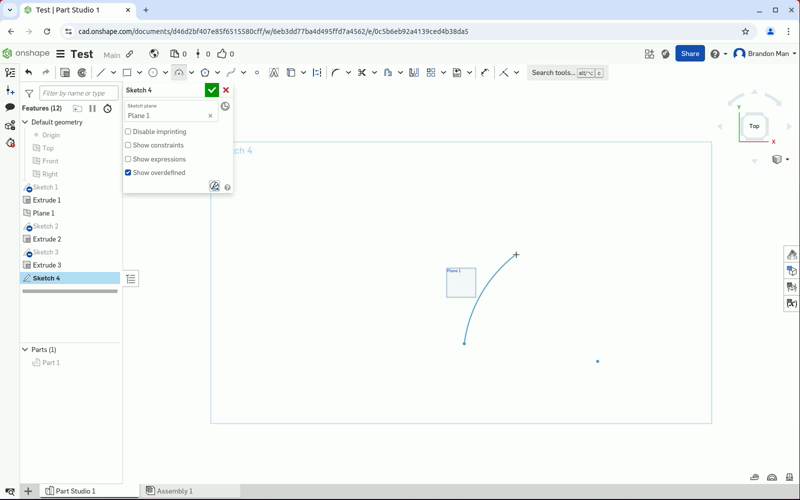
click(516, 254)
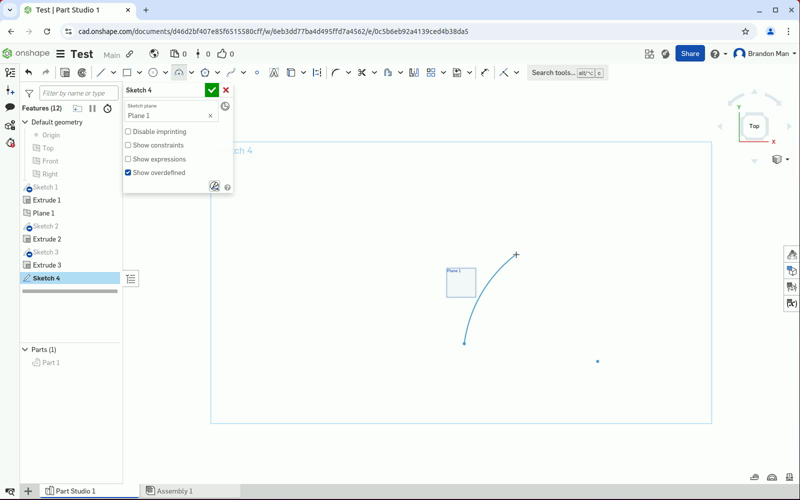
mouse_move(514, 313)
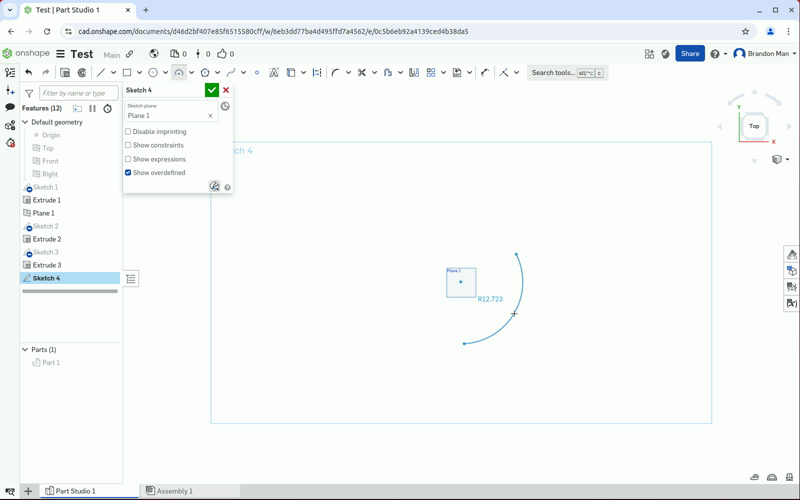
click(514, 313)
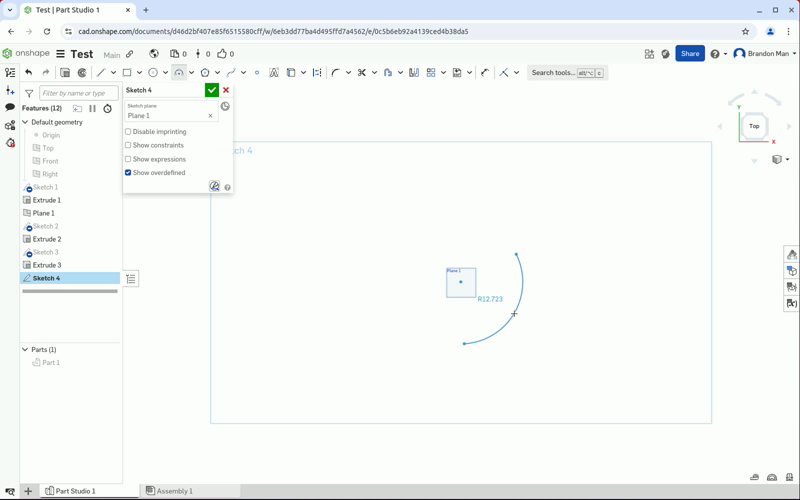
key_up(shift)
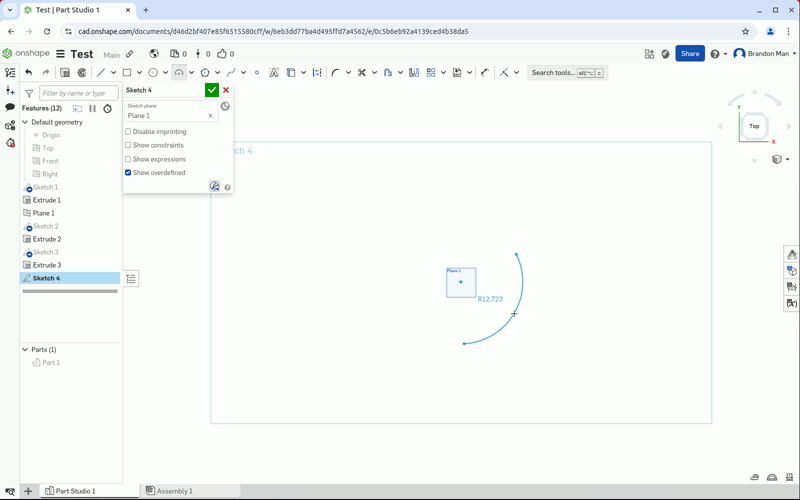
key(esc)
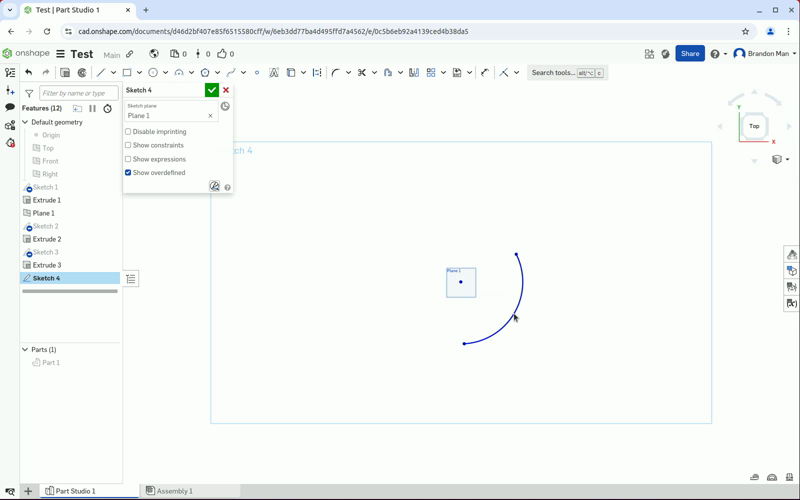
key(l)
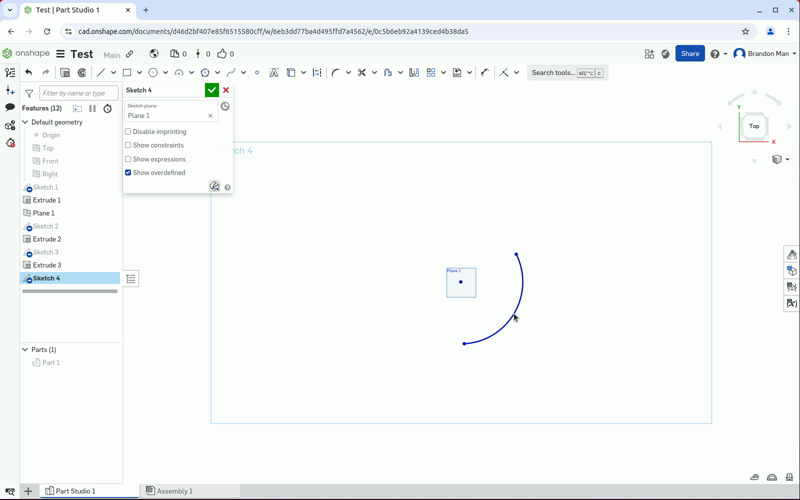
mouse_move(516, 254)
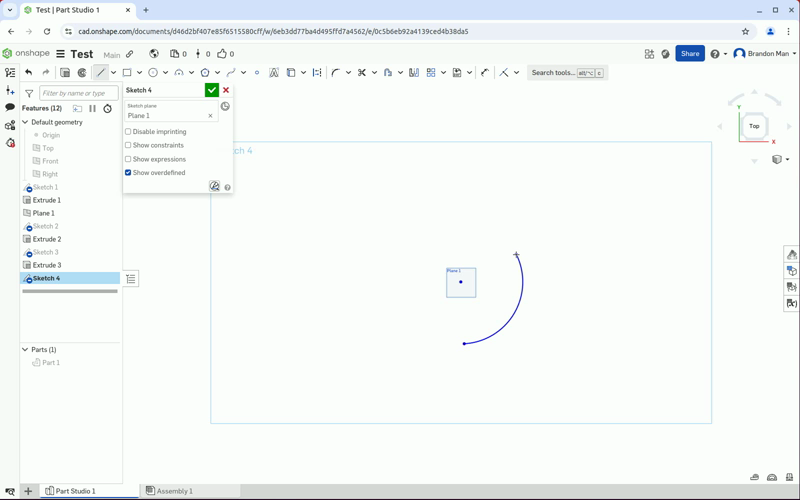
click(516, 254)
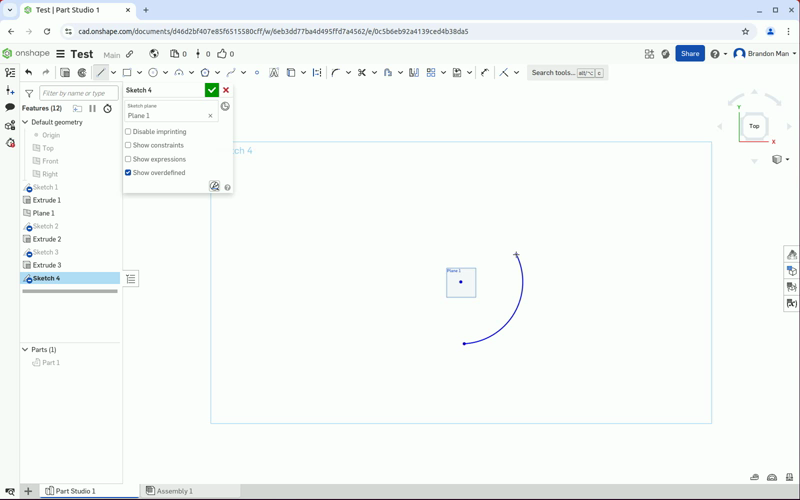
key_down(shift)
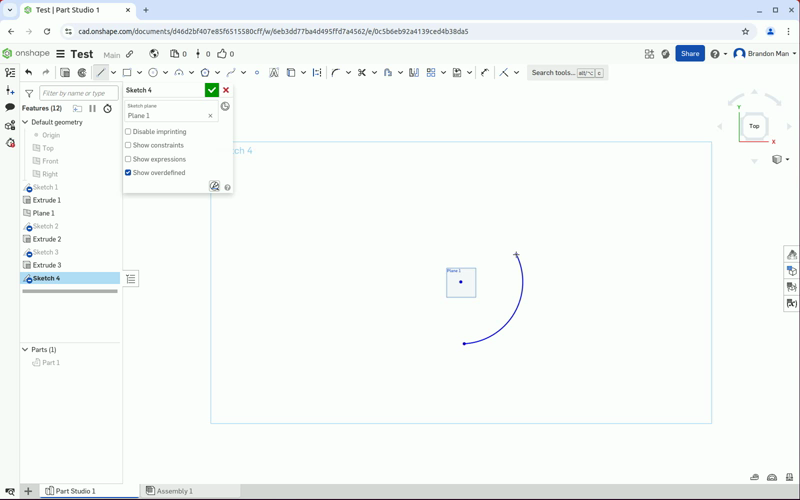
mouse_move(464, 284)
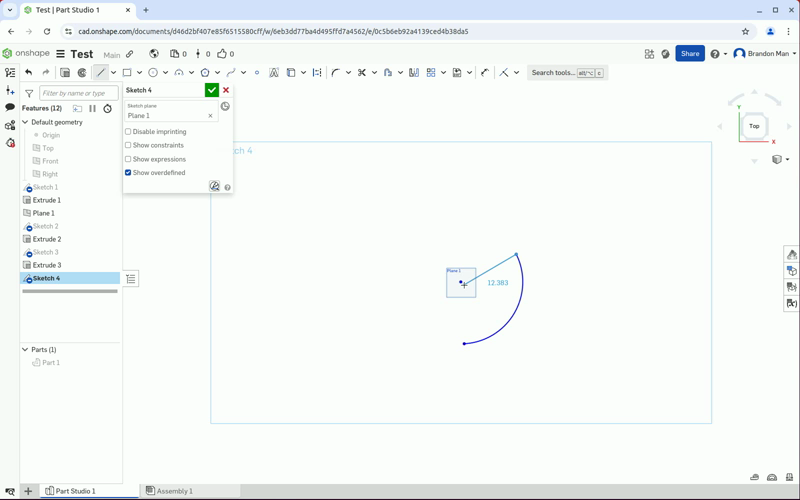
scroll(6)
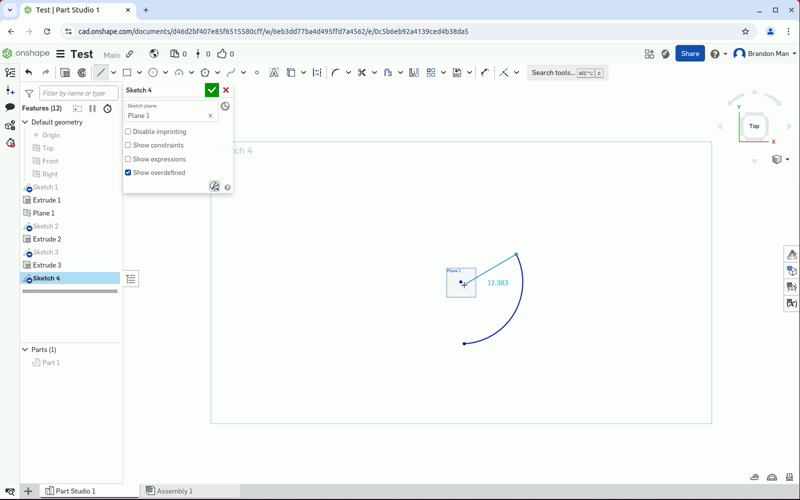
scroll(6)
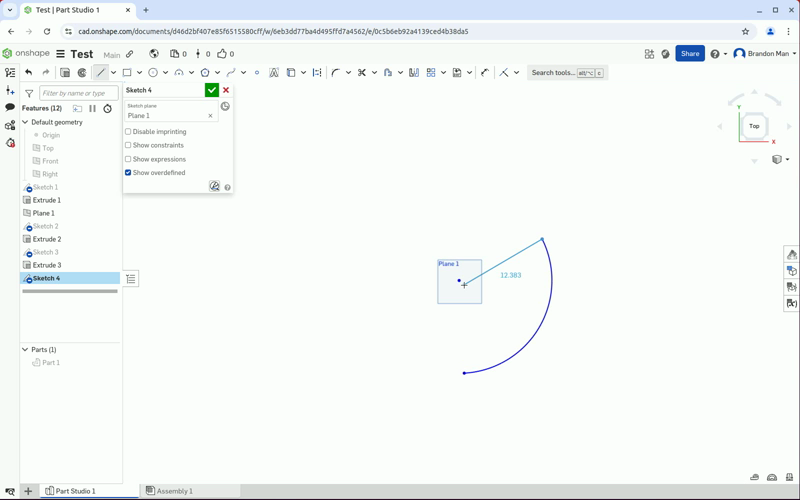
scroll(6)
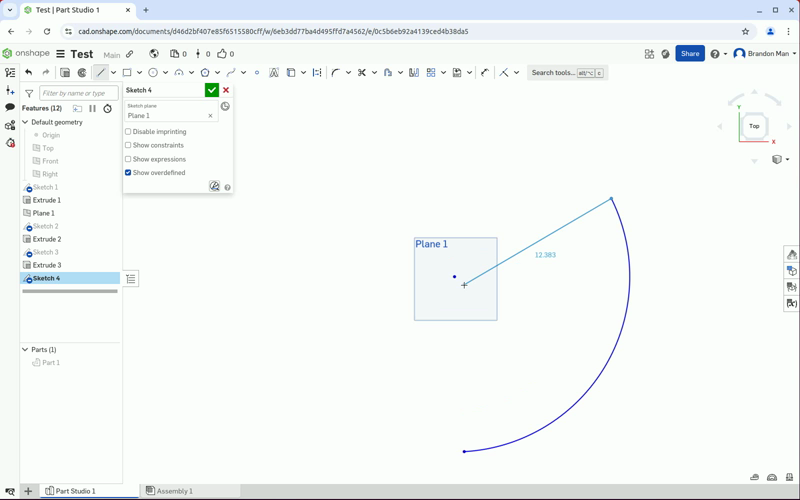
scroll(6)
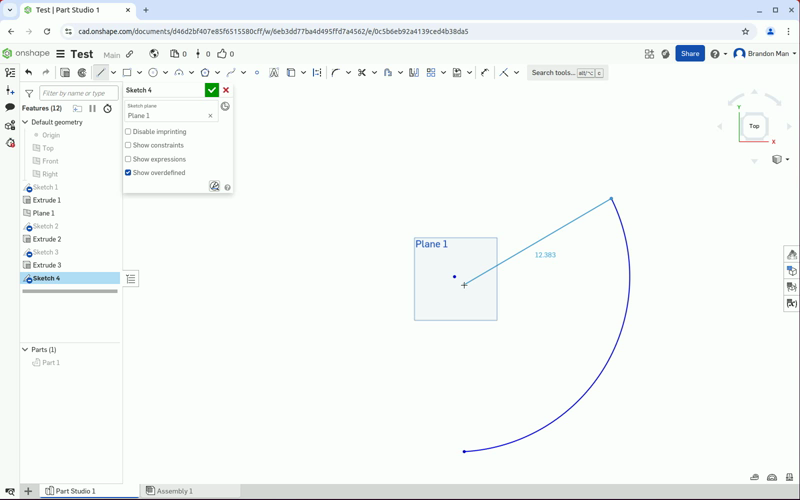
scroll(6)
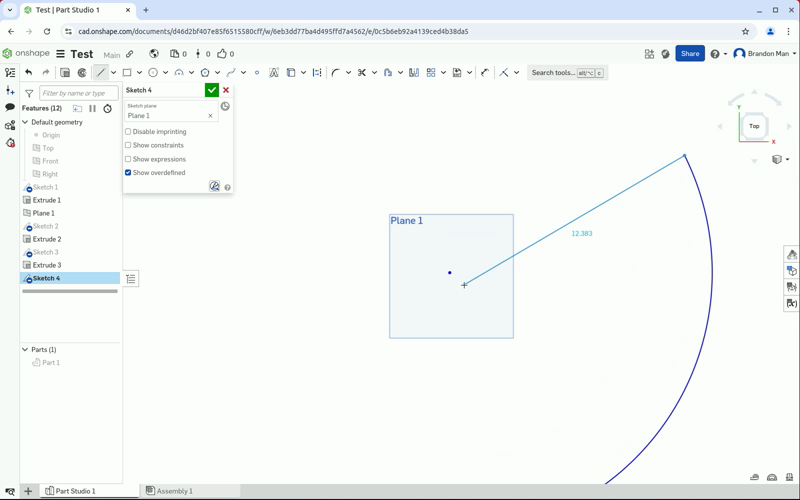
scroll(6)
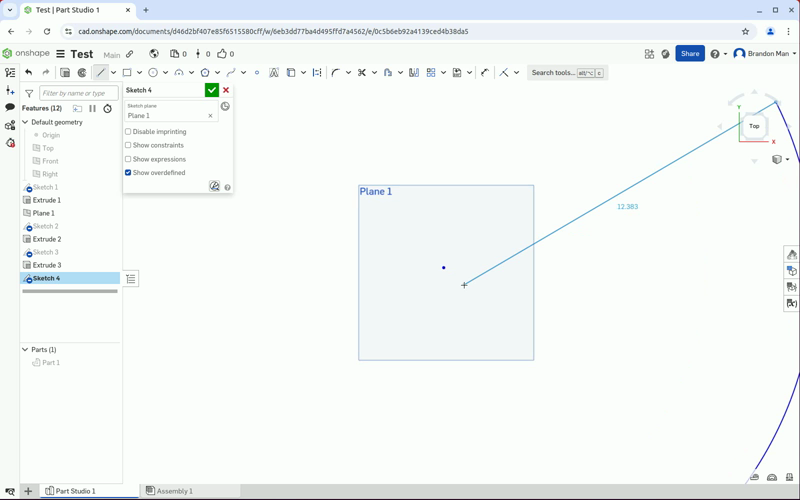
scroll(6)
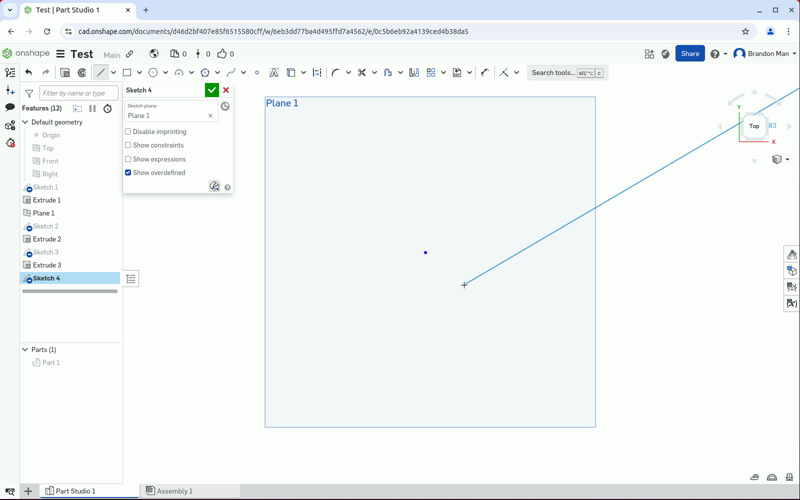
click(464, 284)
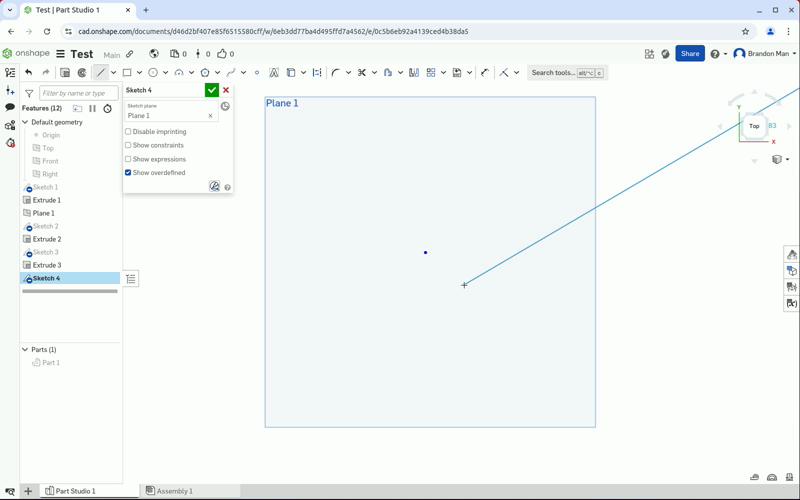
scroll(-6)
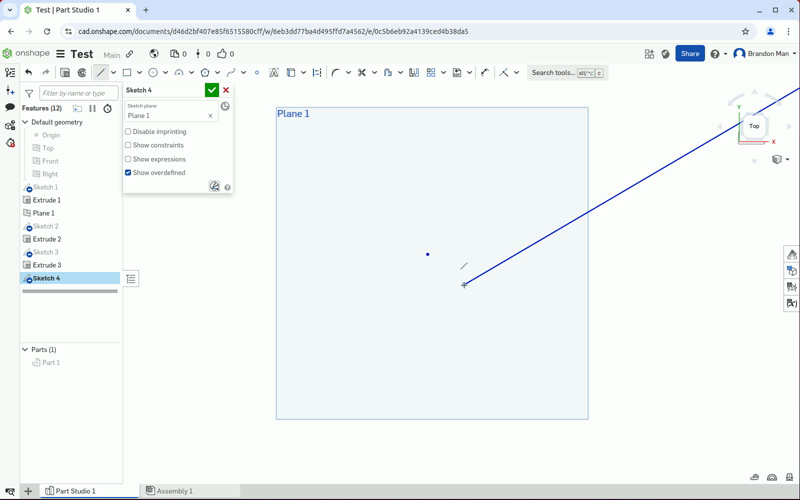
scroll(-6)
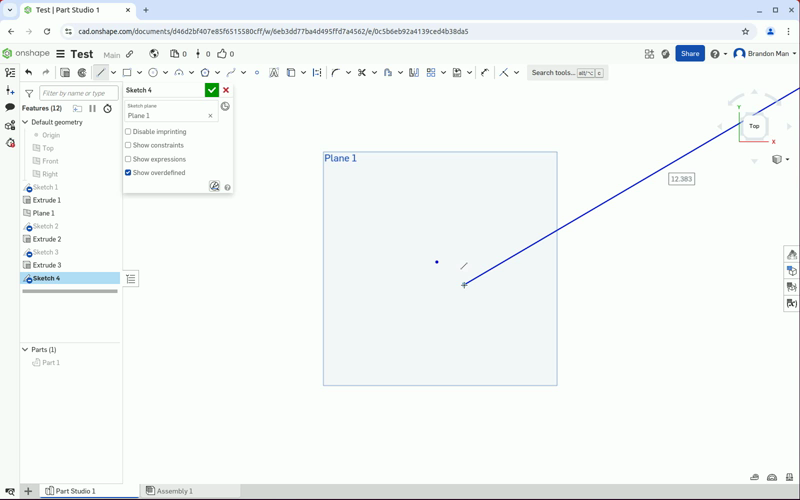
scroll(-6)
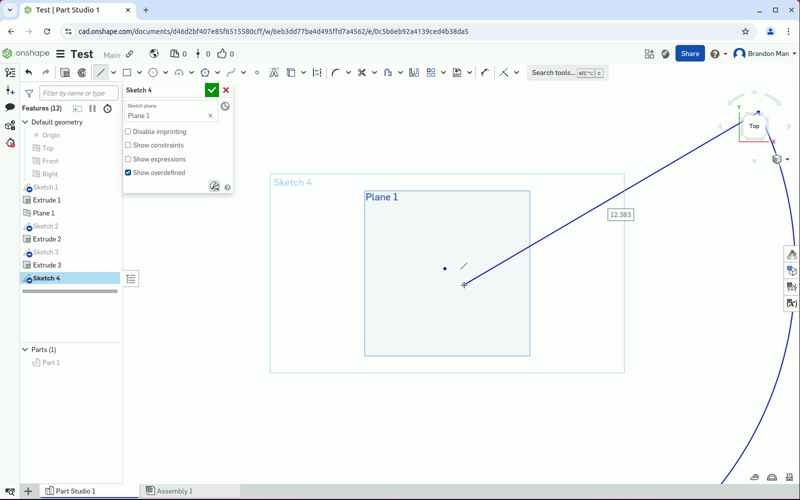
scroll(-6)
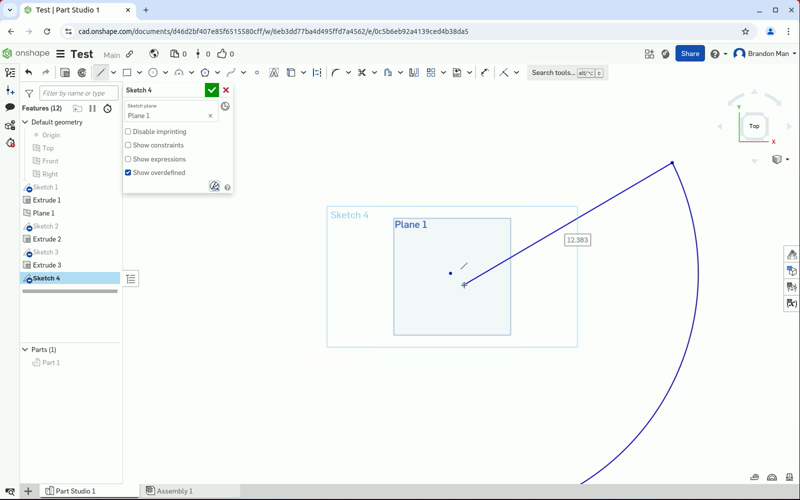
scroll(-6)
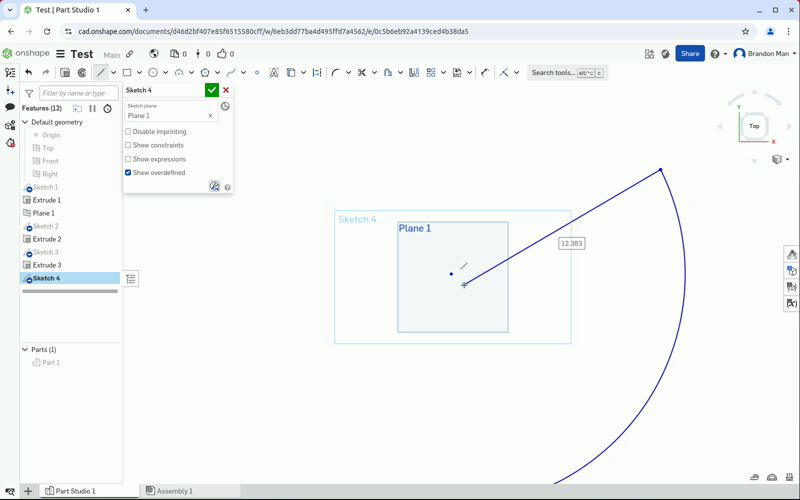
scroll(-6)
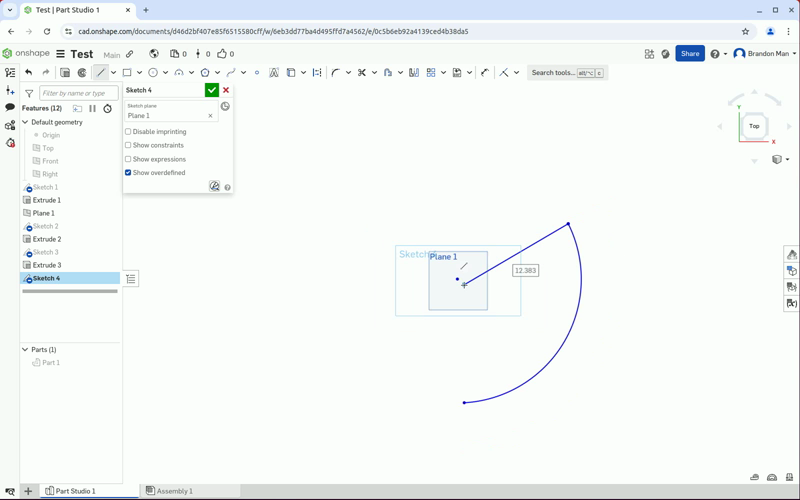
scroll(-6)
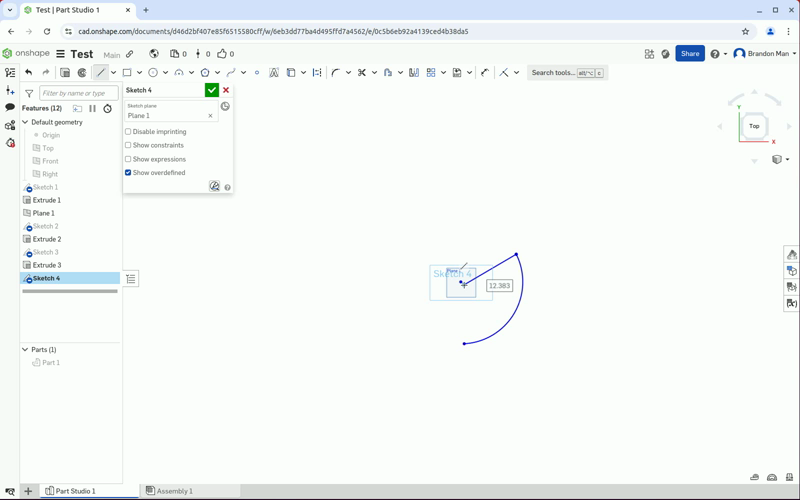
key_up(shift)
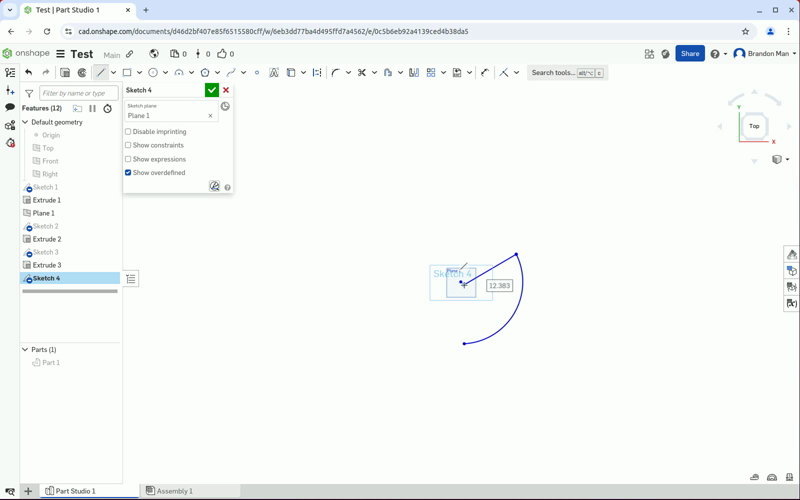
mouse_move(494, 284)
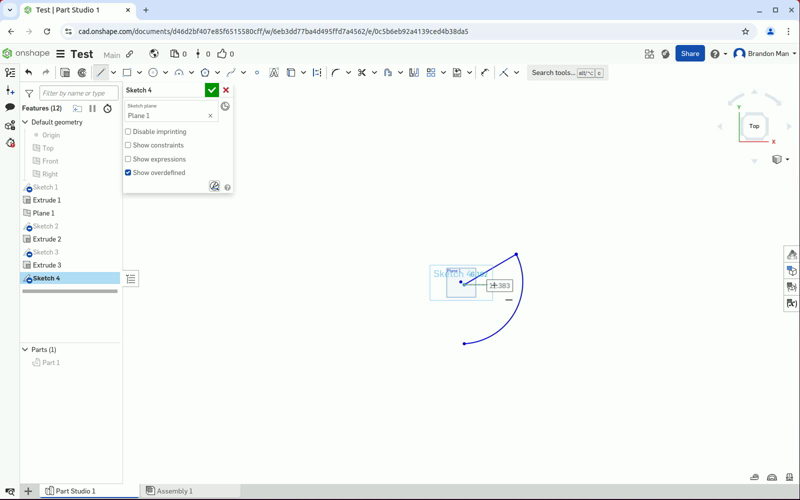
key_down(shift)
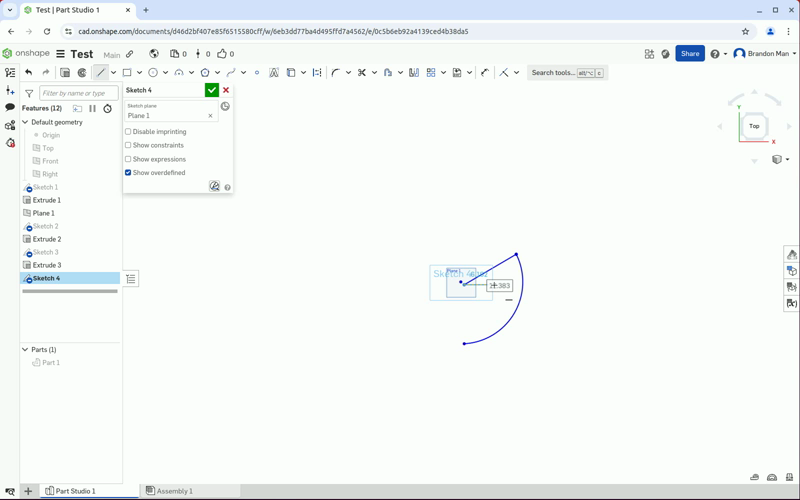
mouse_move(464, 343)
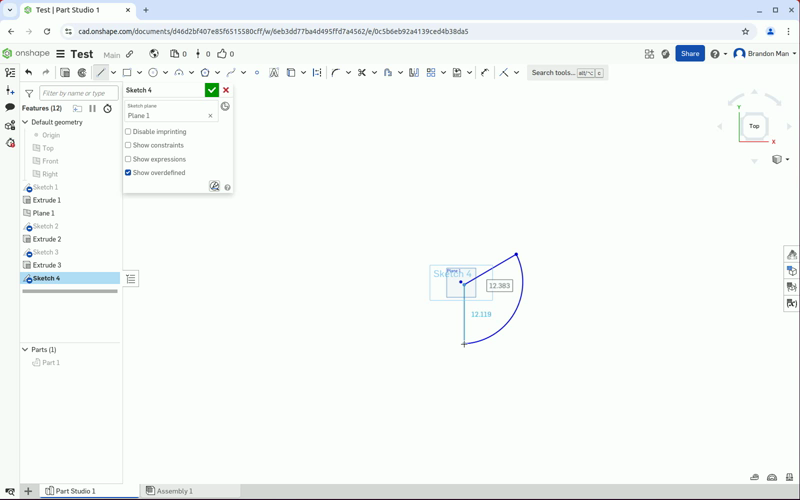
key_up(shift)
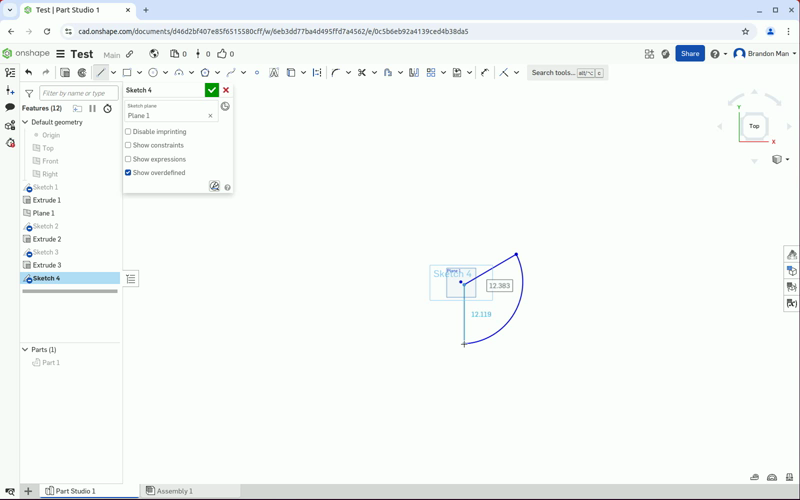
click(464, 343)
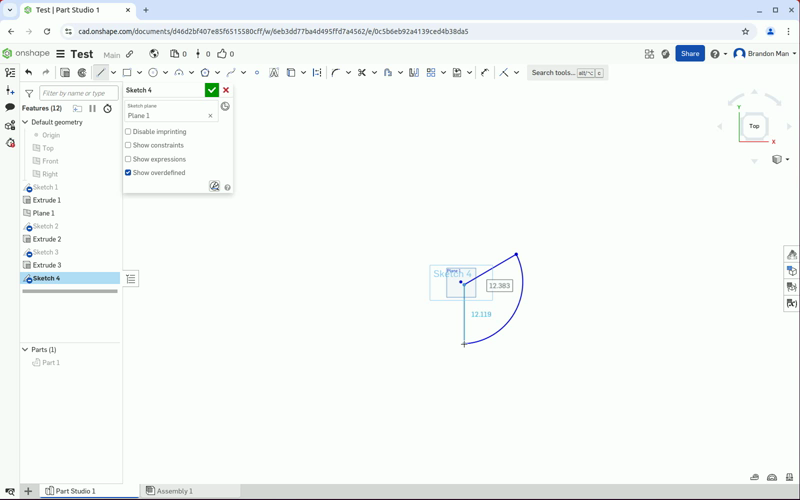
key(esc)
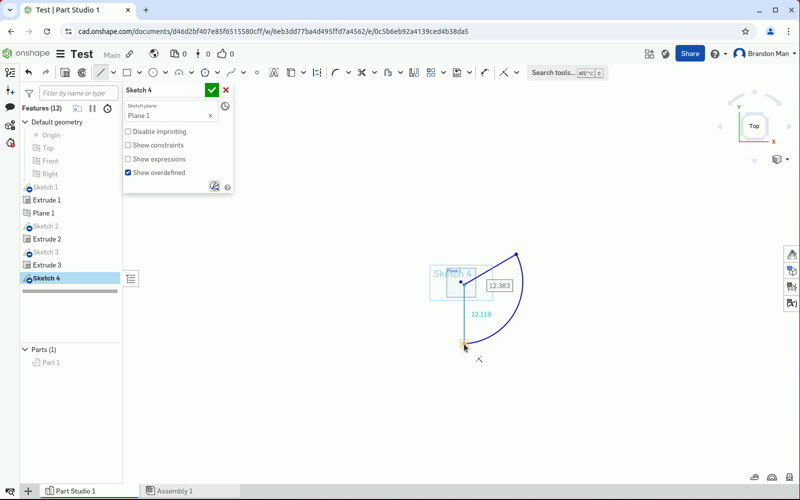
mouse_move(506, 276)
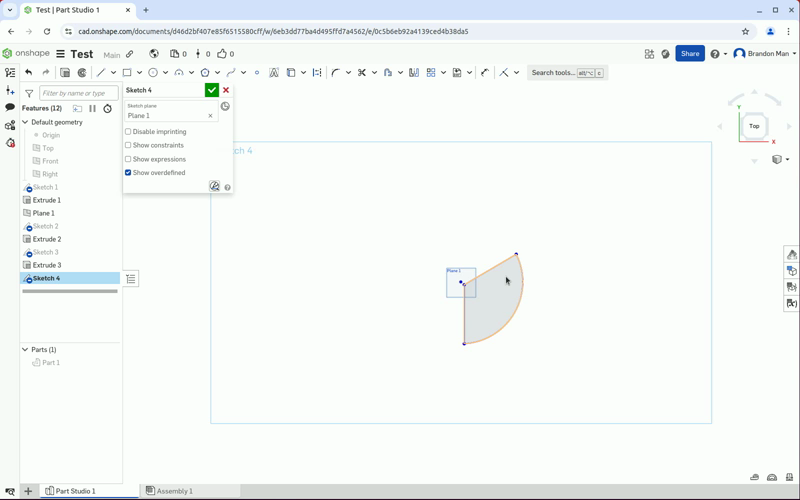
click(506, 276)
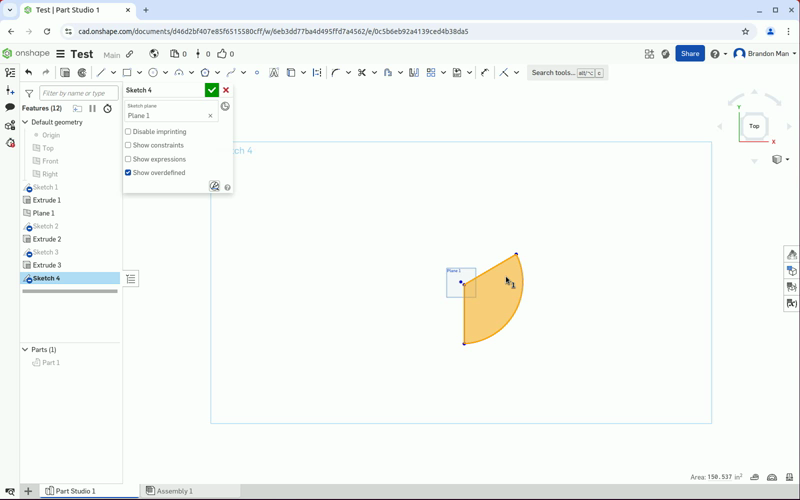
mouse_move(73, 352)
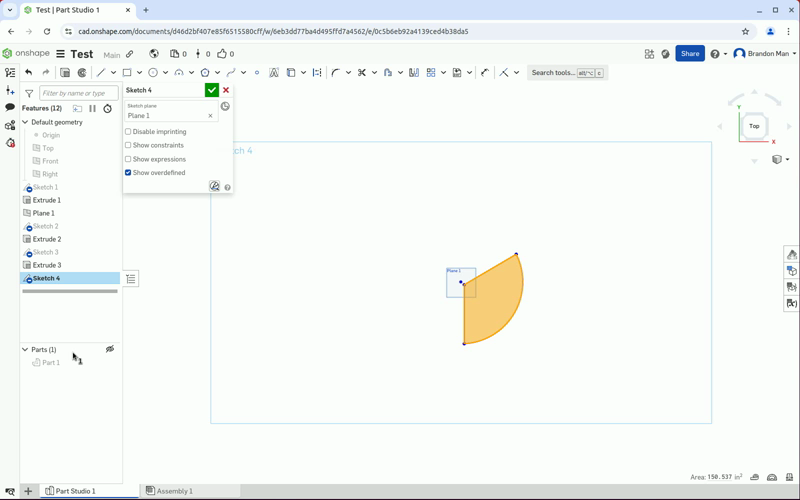
key(shift+y)
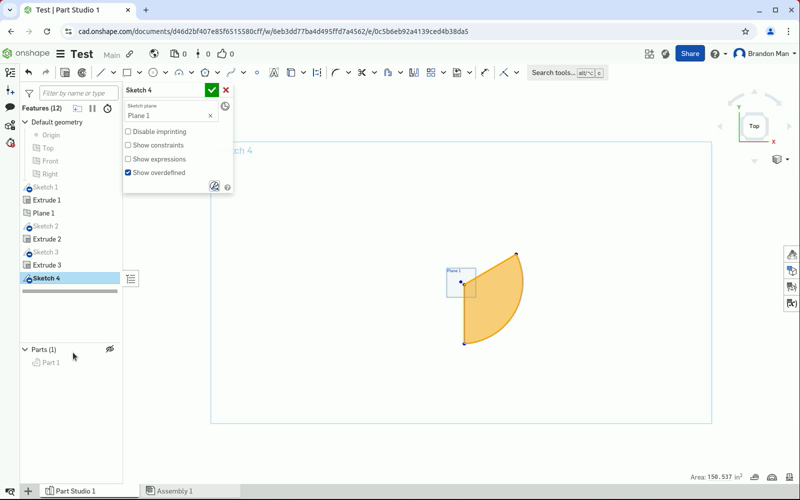
key(shift+e)
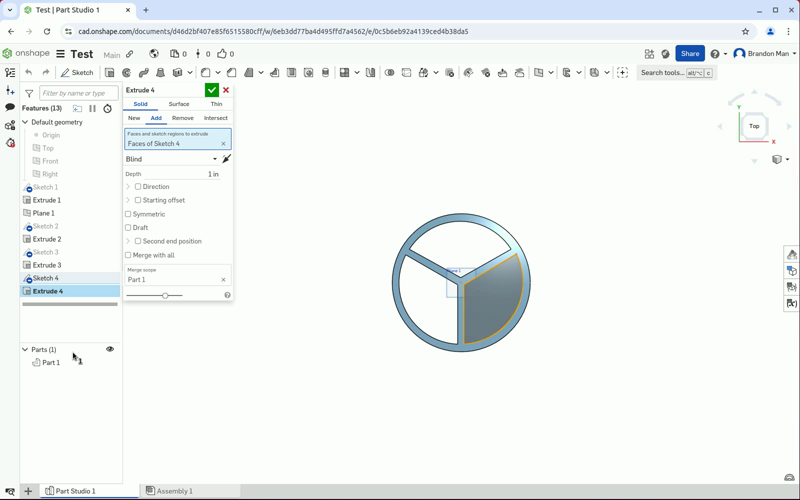
mouse_move(143, 106)
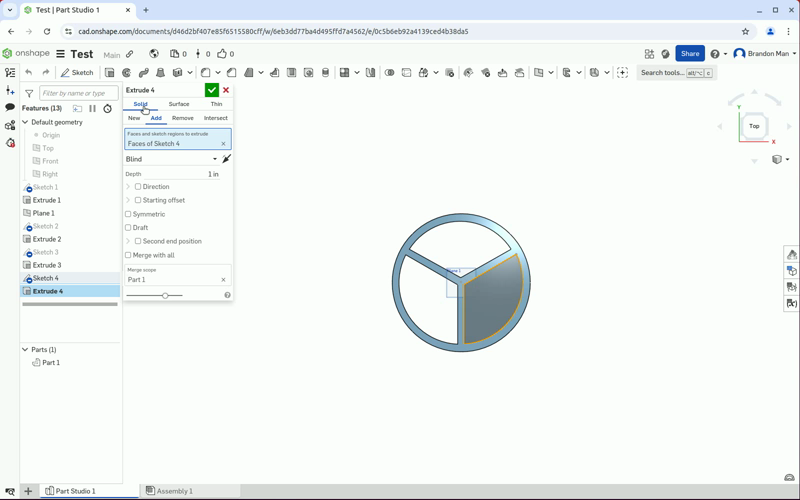
click(143, 106)
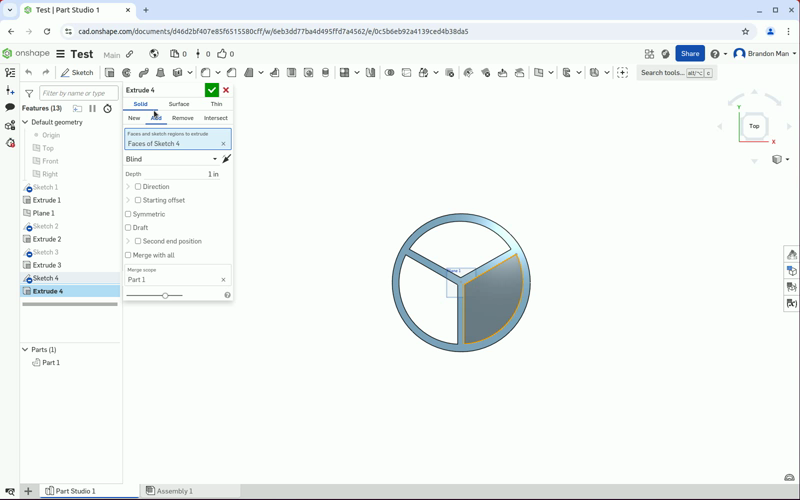
mouse_move(186, 120)
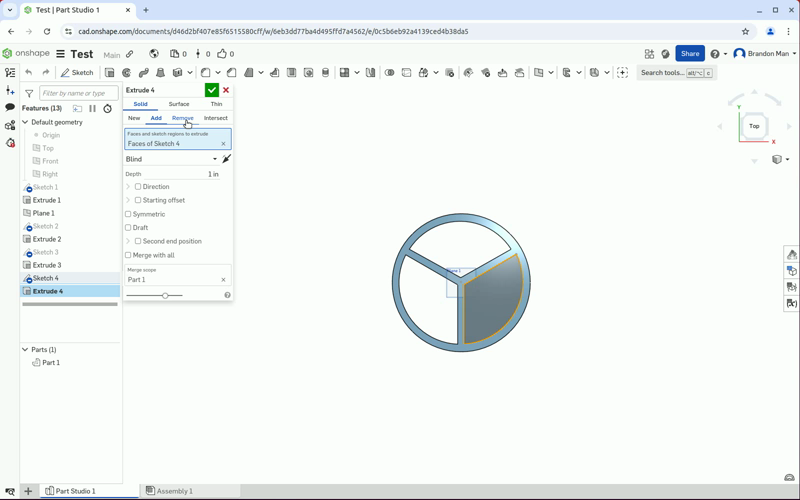
click(186, 120)
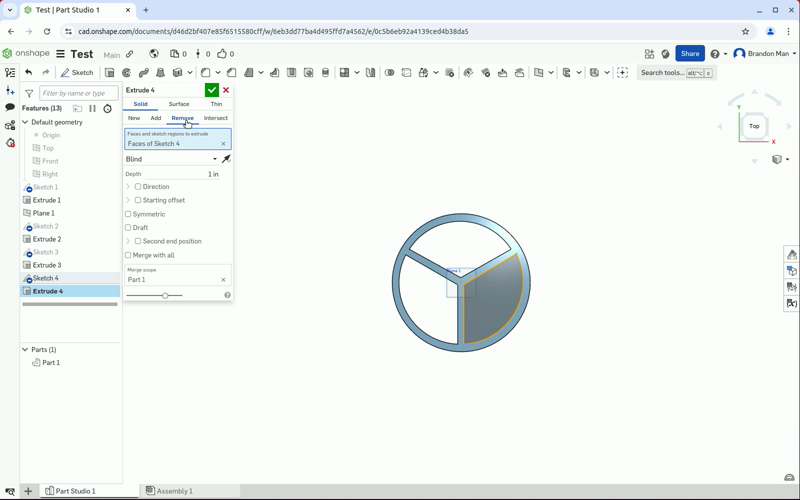
key(tab, 4)
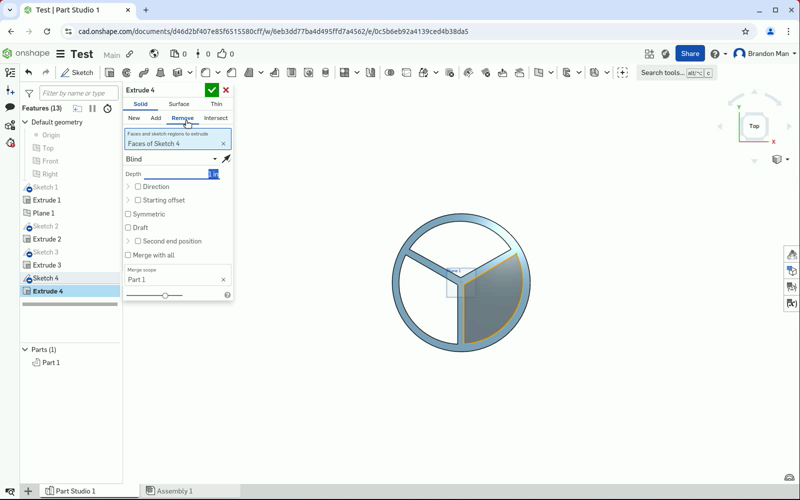
text(23.108)
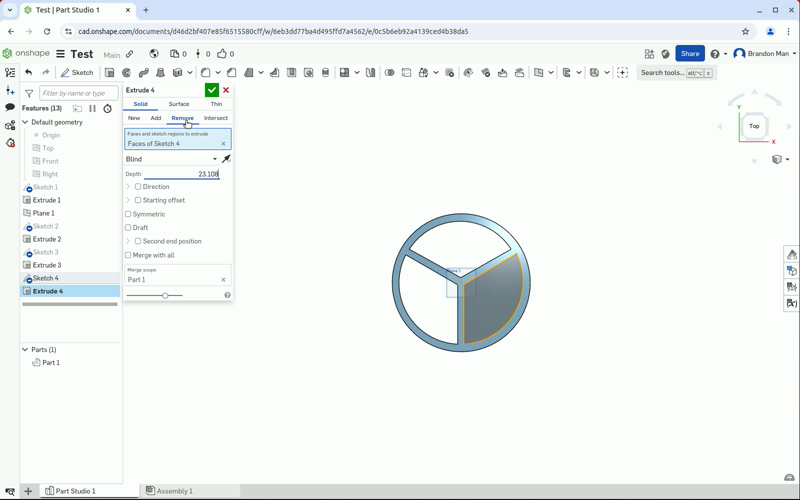
key(tab, 6)
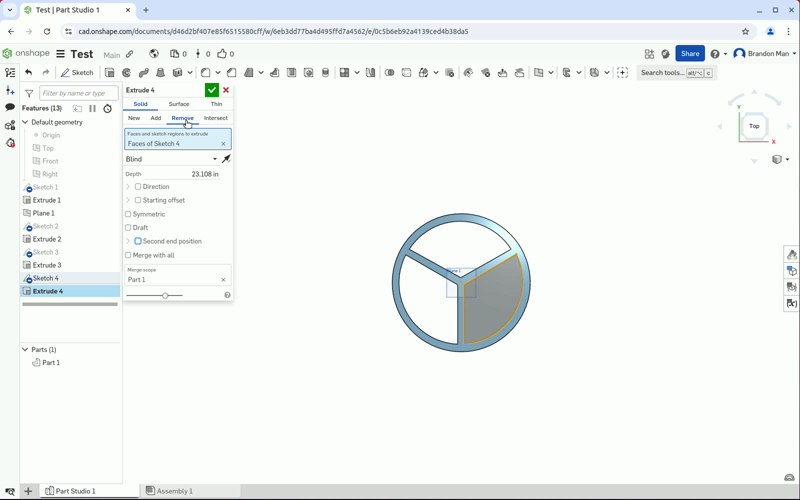
key(space)
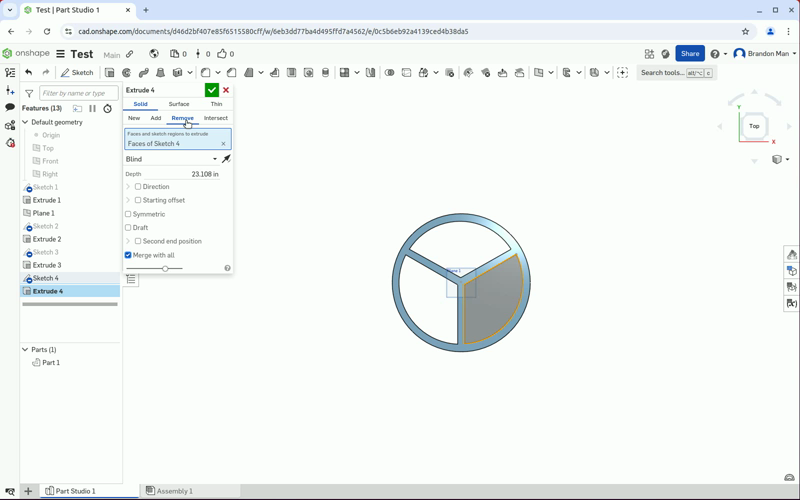
key(enter)
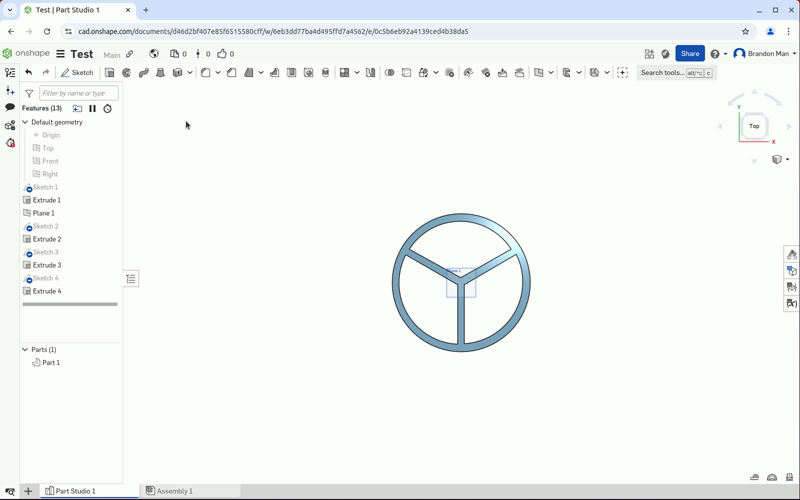
key(shift+h)
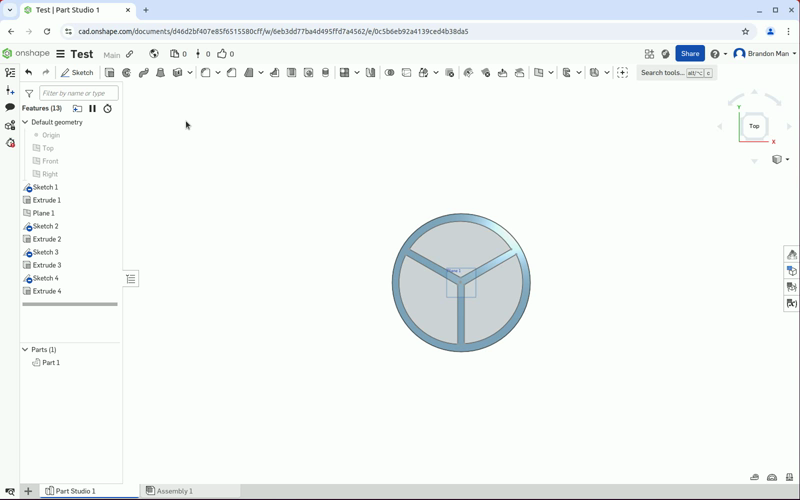
key(shift+h)
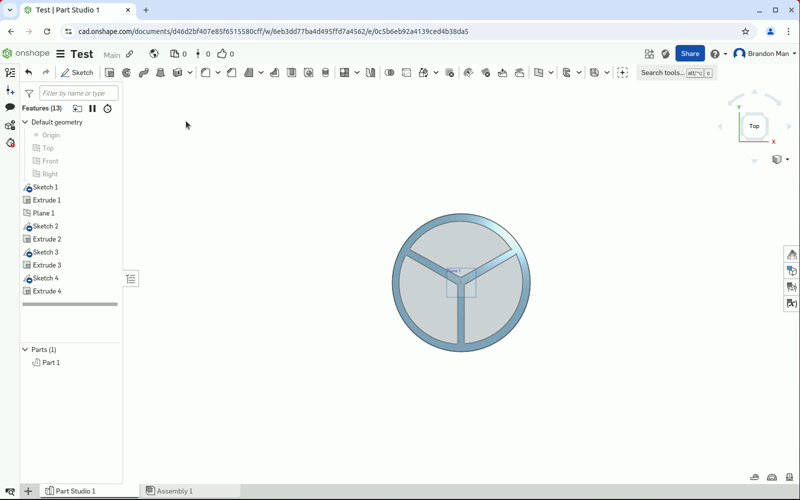
key(shift+7)
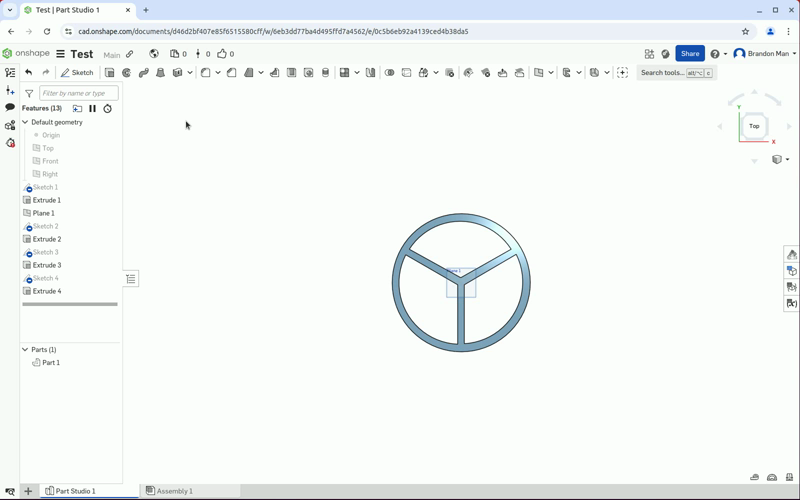
key(up, 3)
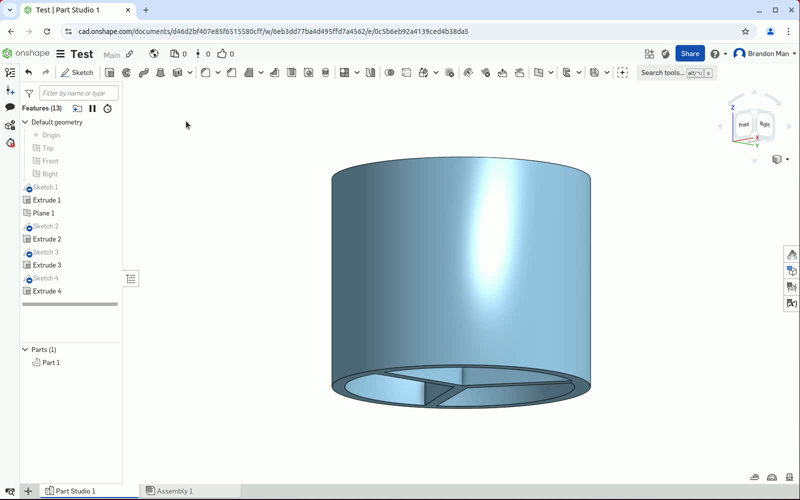
key(left, 3)
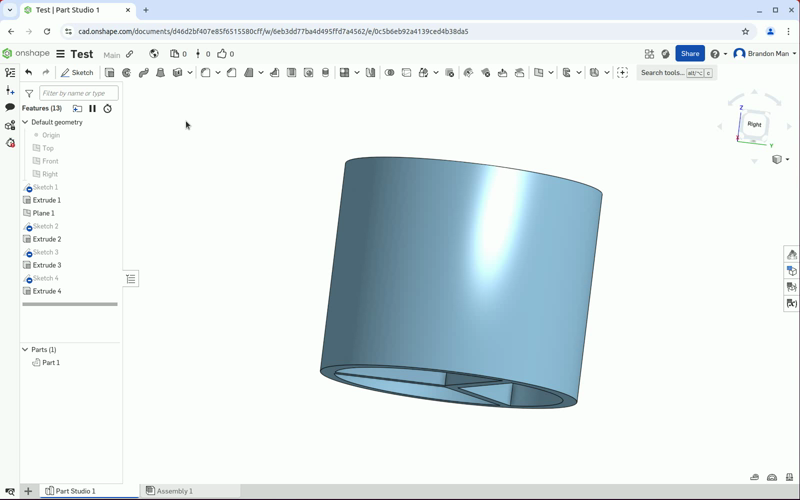
key(right, 3)
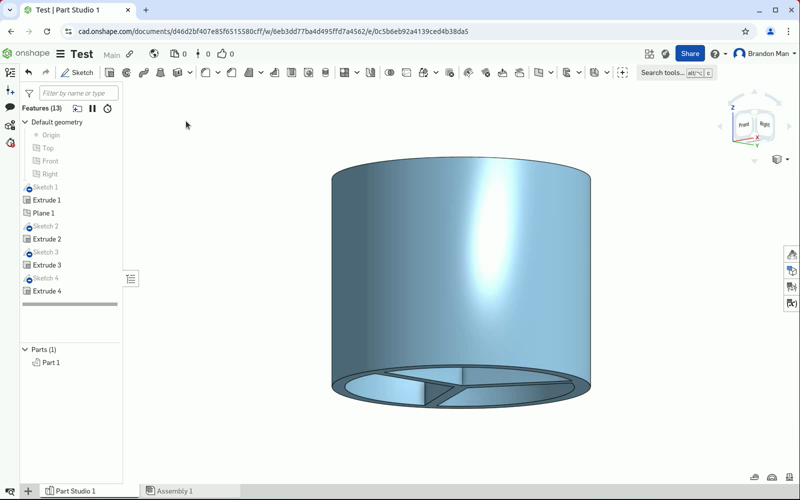
key(down, 3)
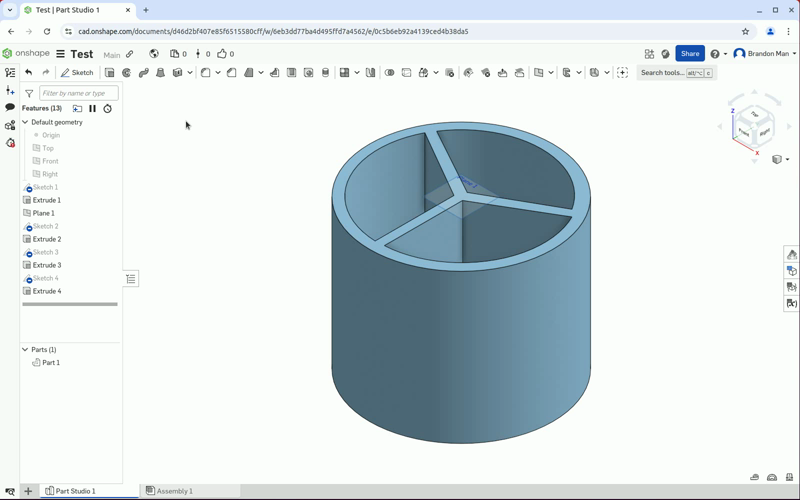
mouse_move(73, 189)
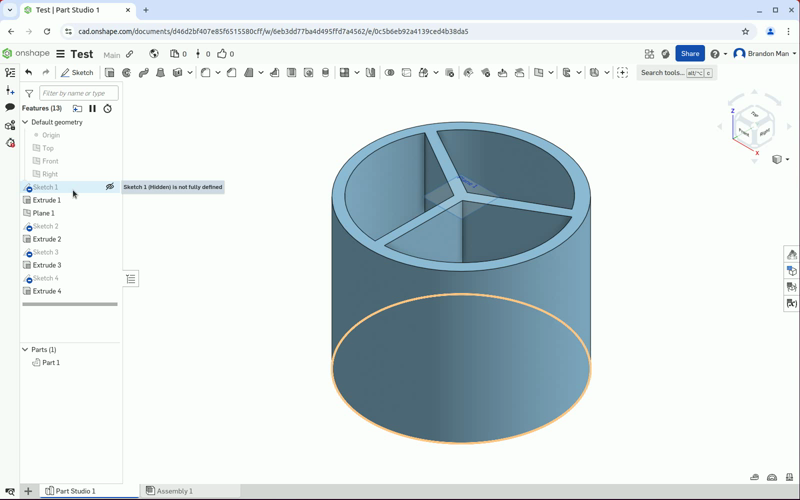
click(73, 189)